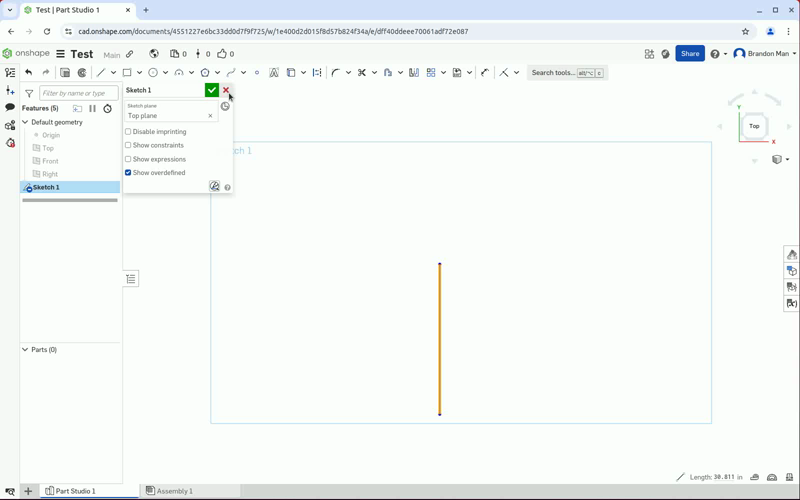
key(shift+h)
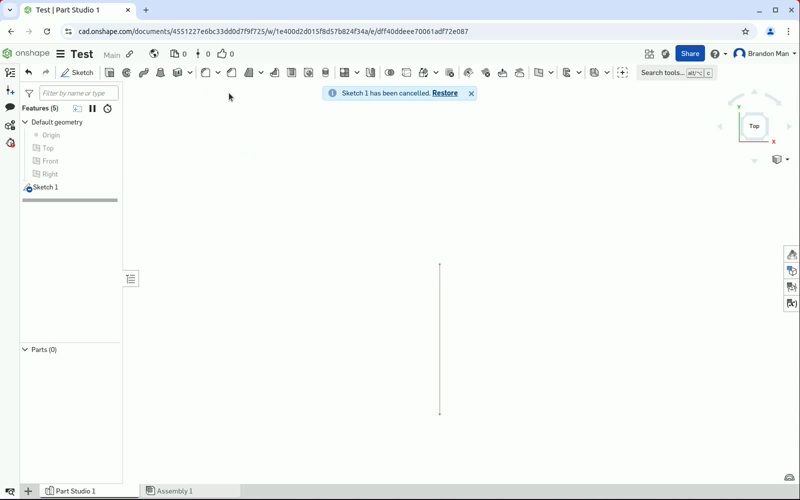
key(shift+s)
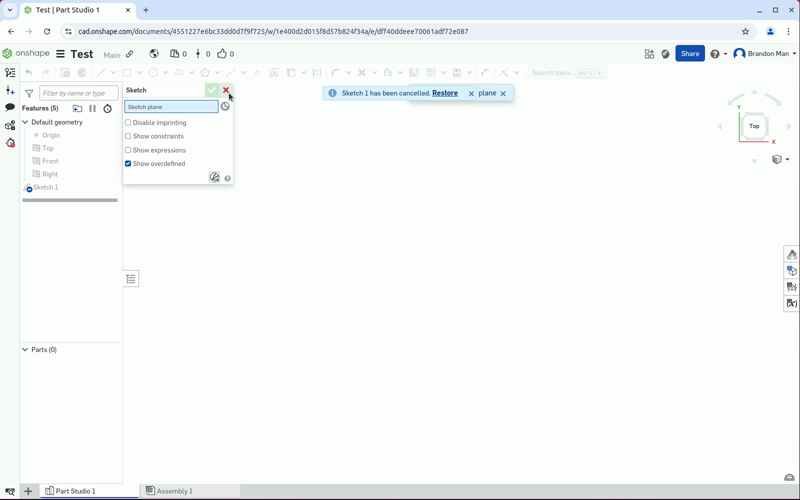
mouse_move(73, 150)
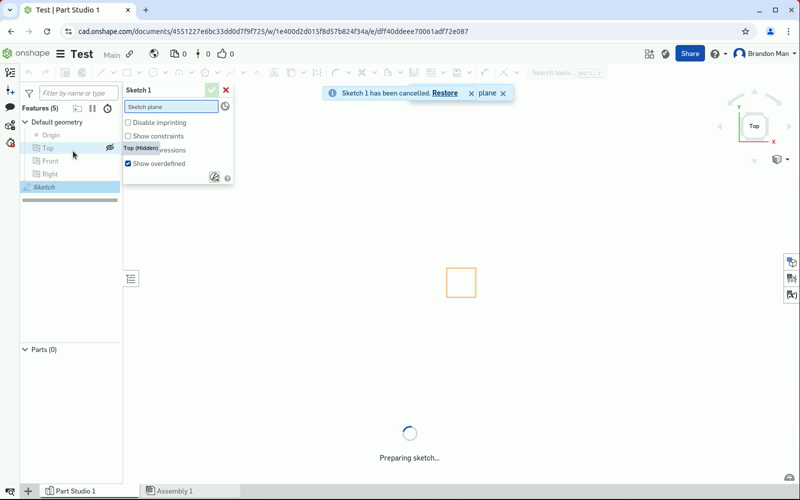
click(73, 150)
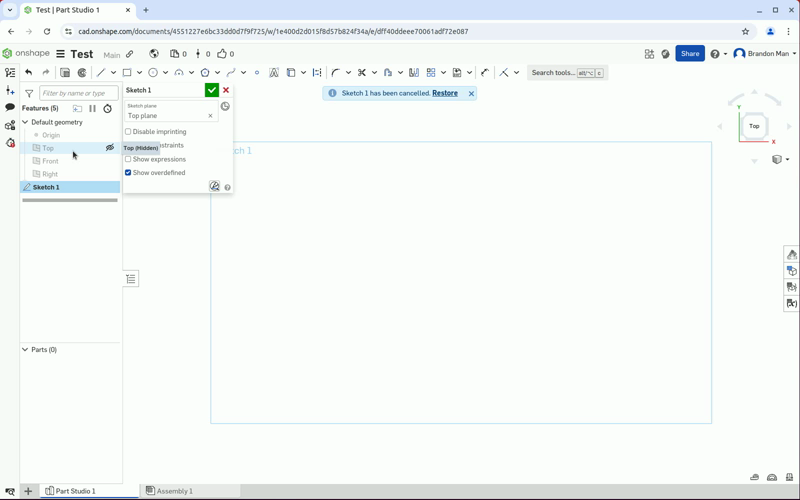
mouse_move(73, 352)
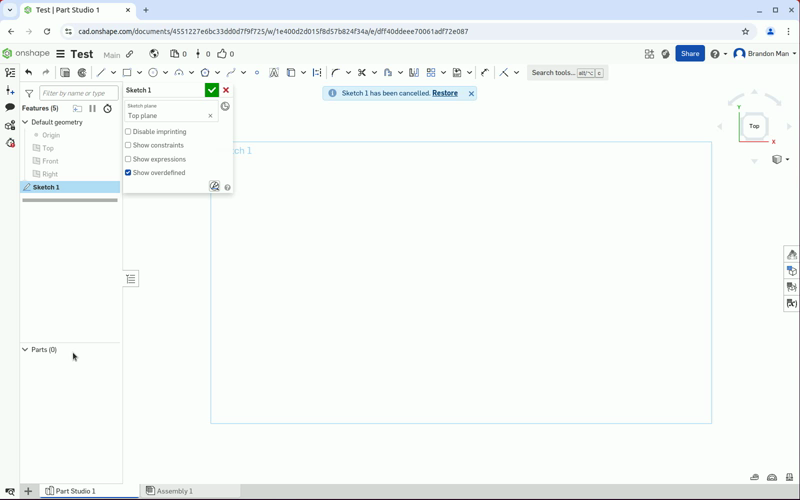
key(y)
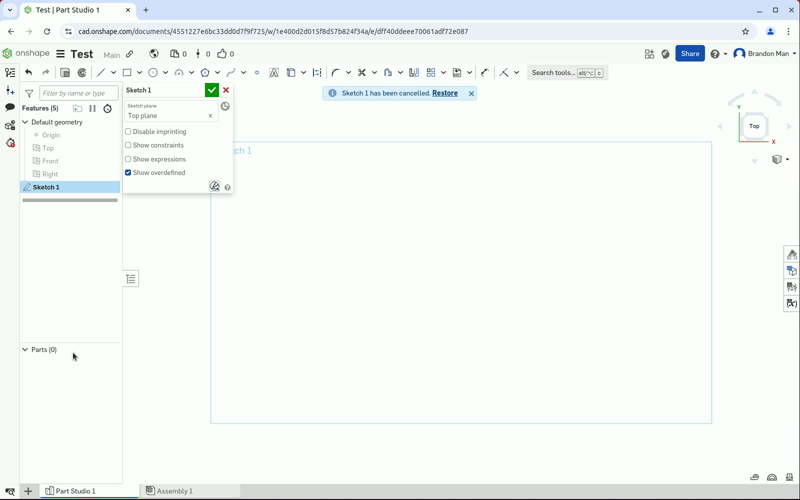
key(c)
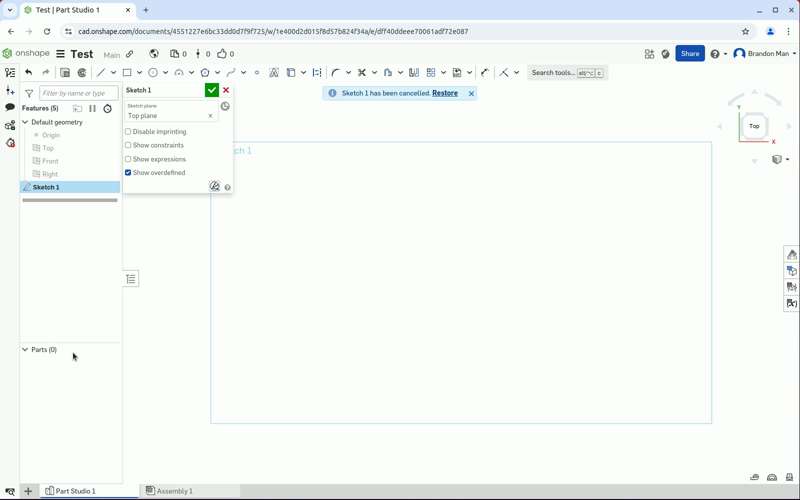
key_down(shift)
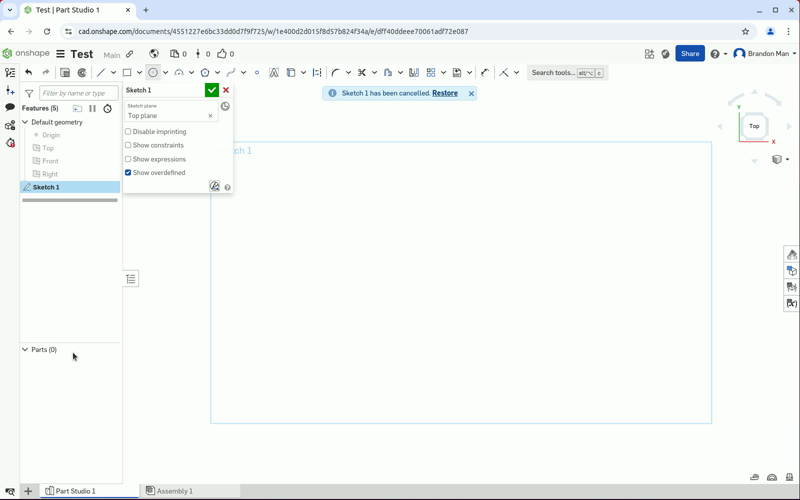
mouse_move(461, 282)
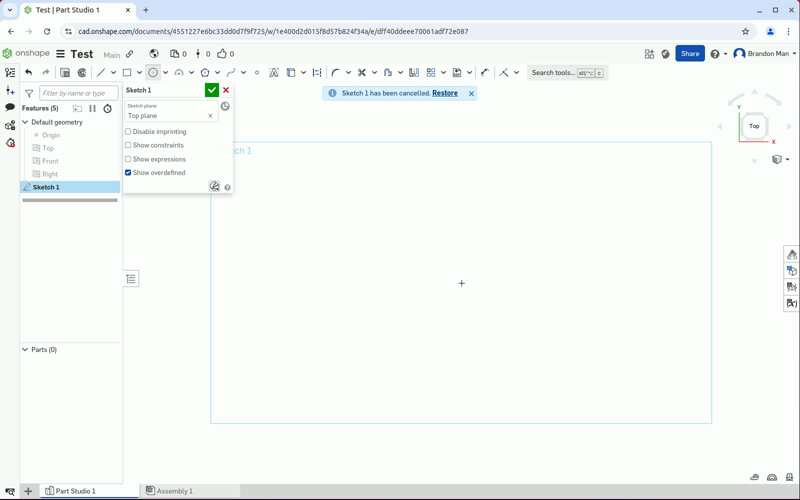
click(461, 282)
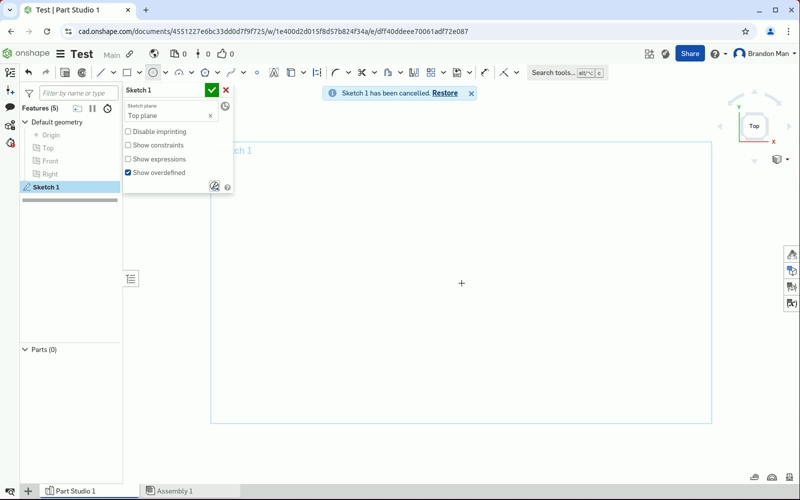
key_up(shift)
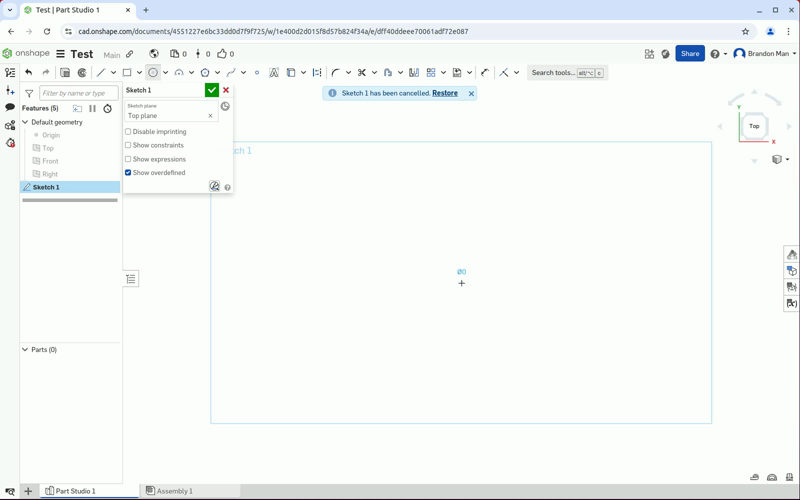
mouse_move(482, 282)
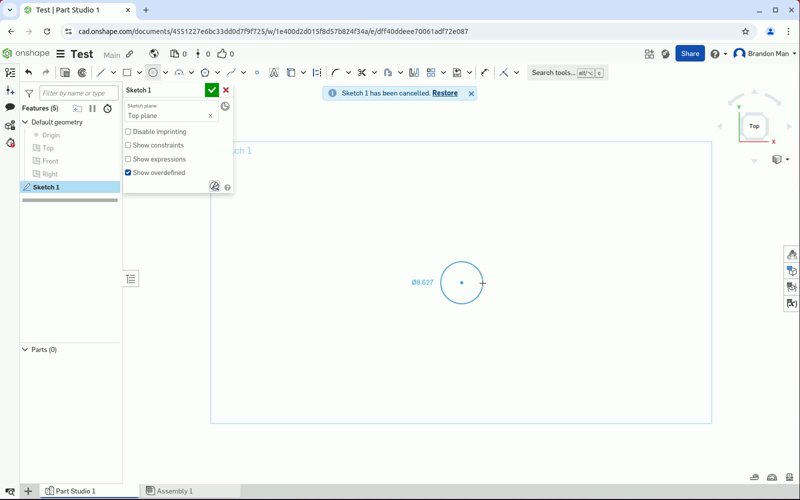
click(482, 282)
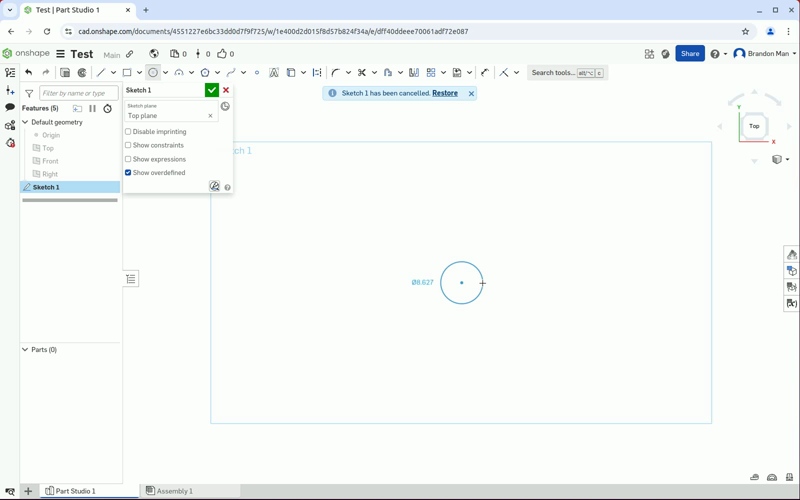
key(esc)
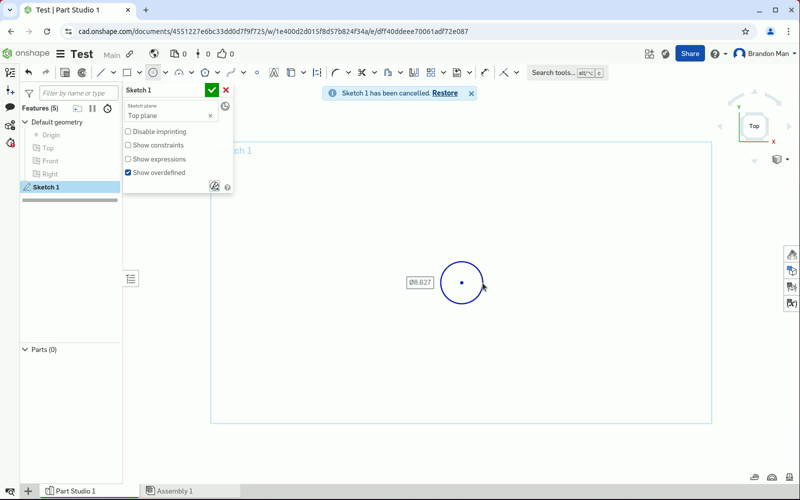
key(c)
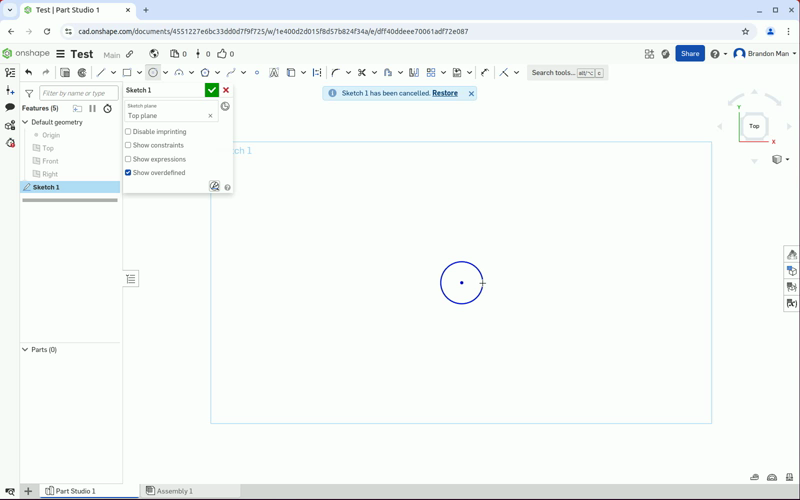
key_down(shift)
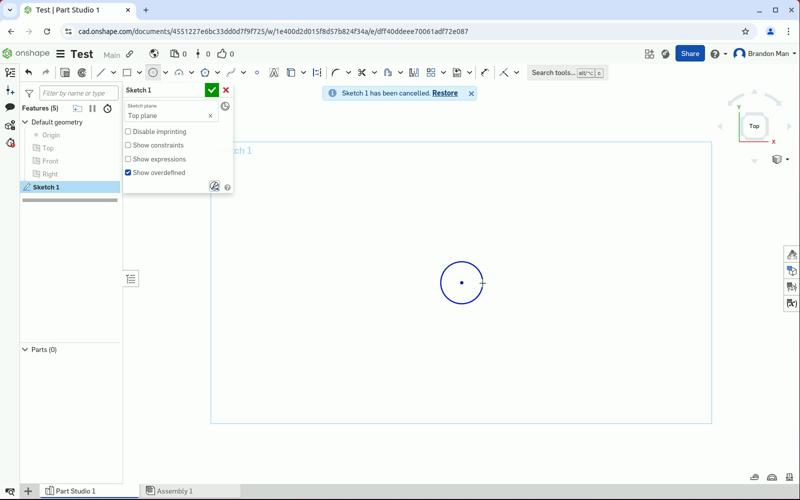
mouse_move(461, 282)
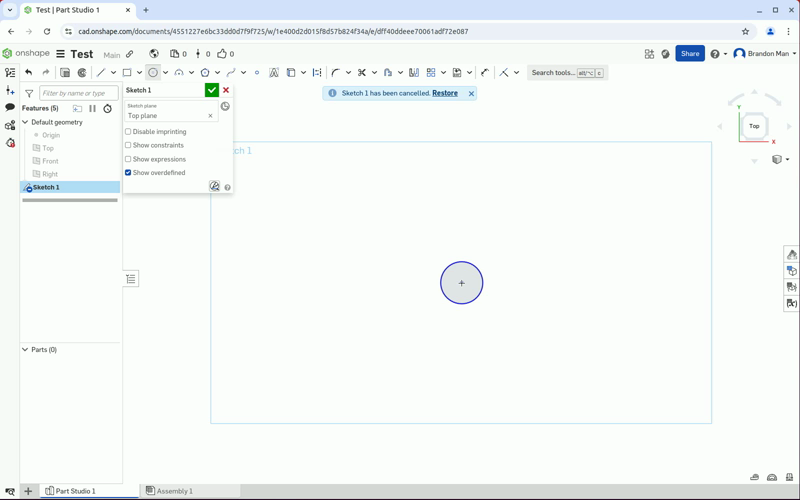
click(461, 282)
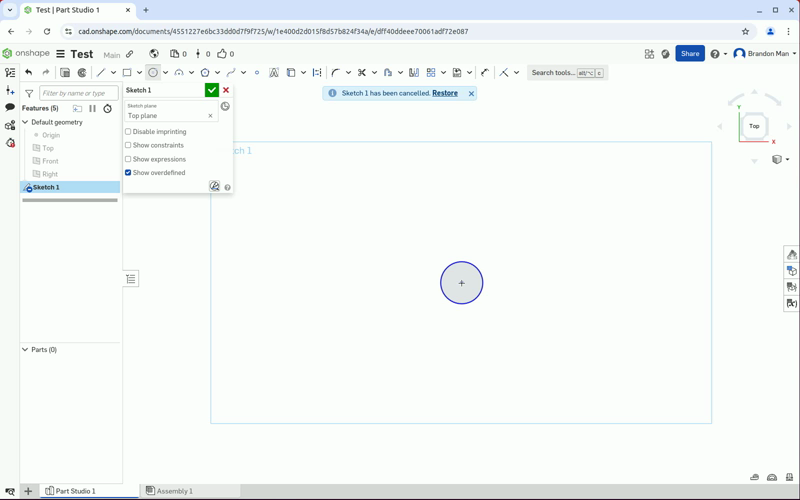
key_up(shift)
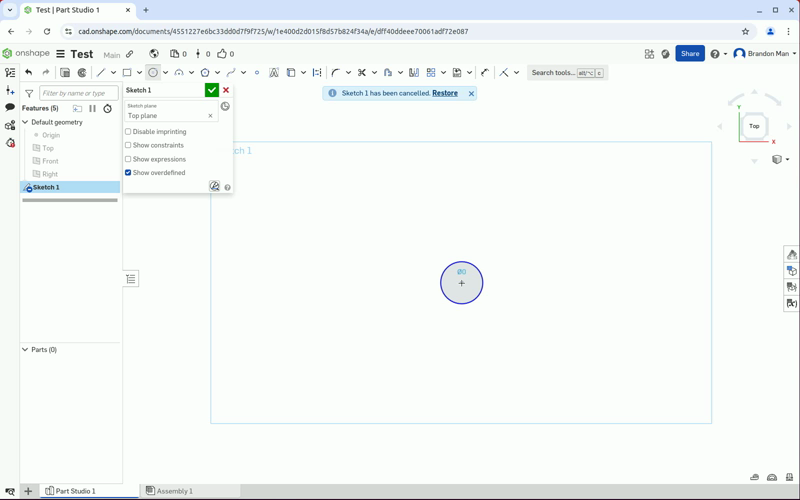
mouse_move(477, 282)
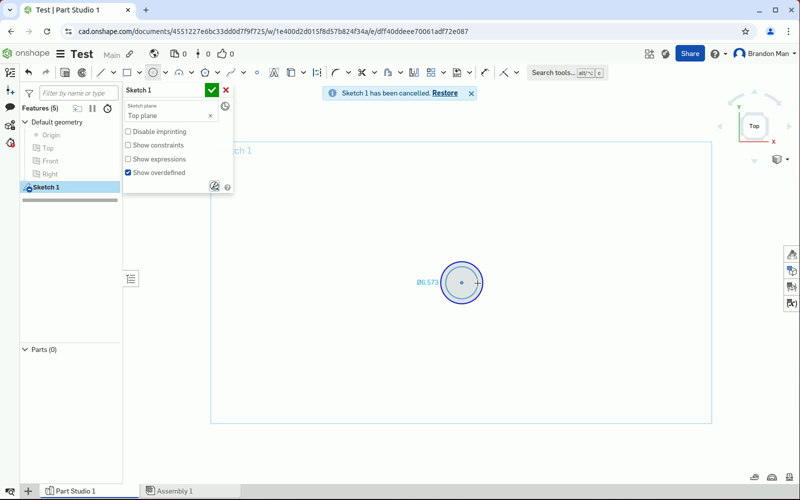
click(477, 282)
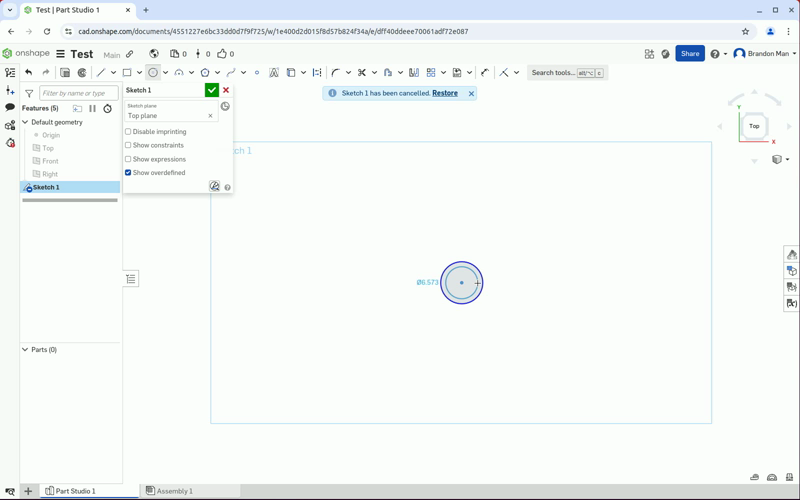
key(esc)
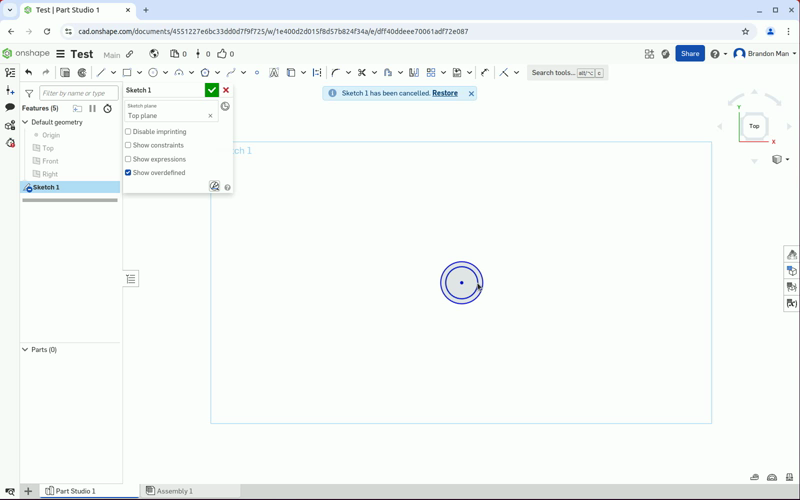
mouse_move(466, 266)
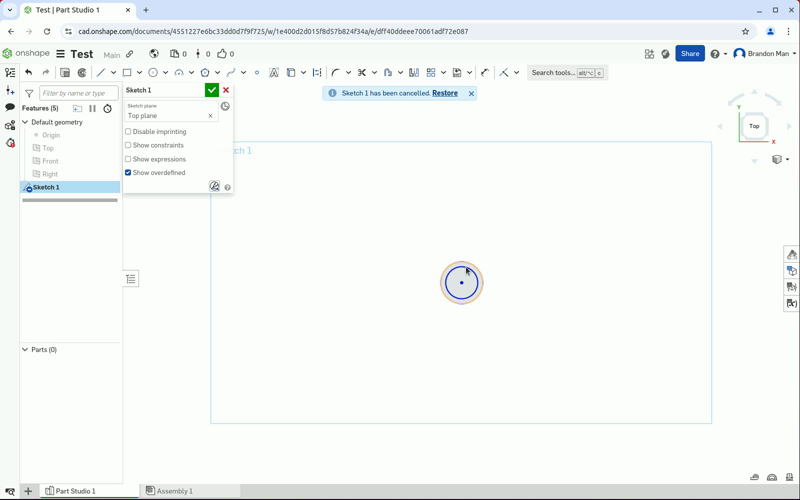
scroll(6)
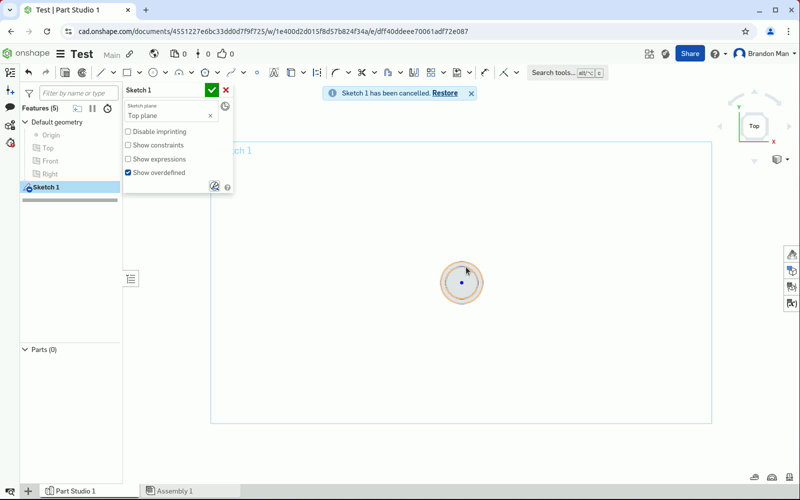
scroll(6)
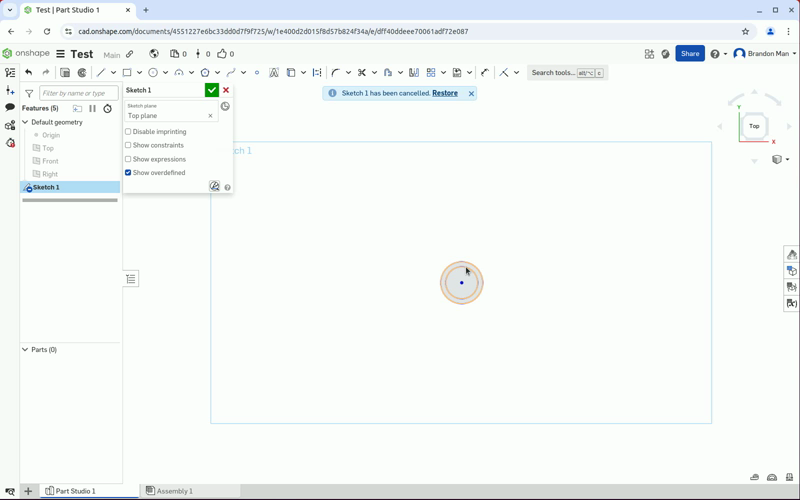
scroll(6)
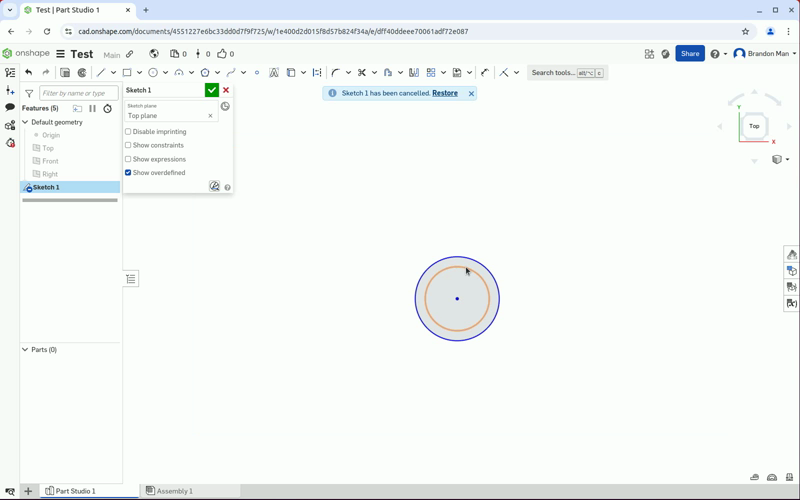
scroll(6)
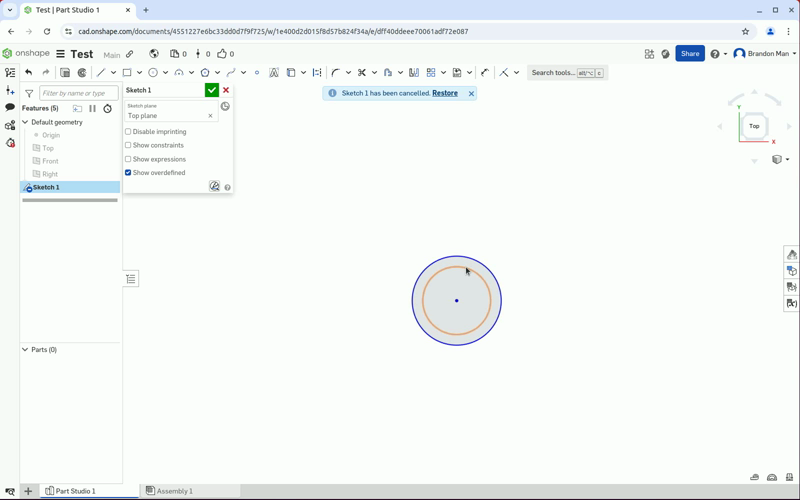
scroll(6)
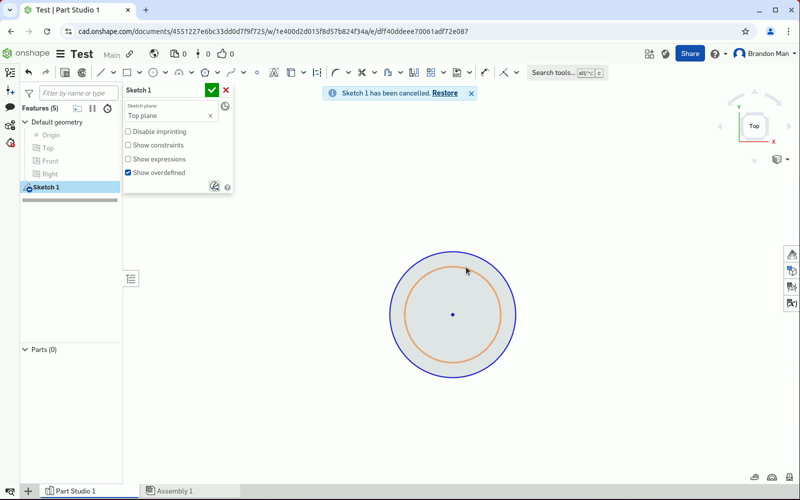
scroll(6)
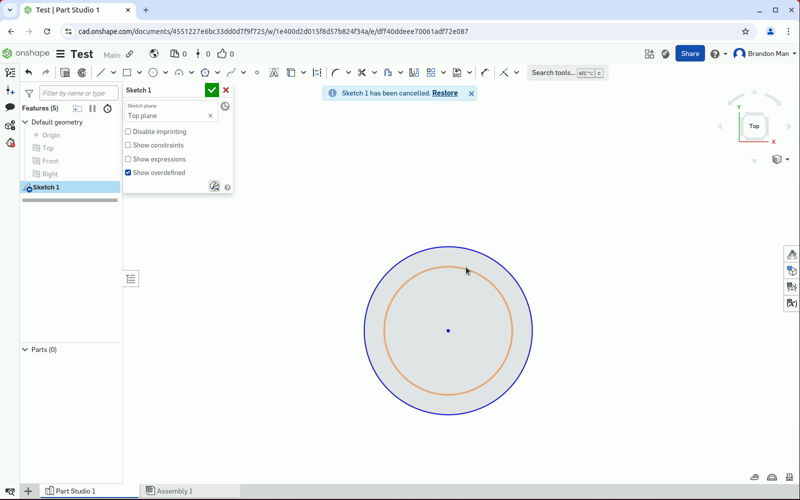
scroll(6)
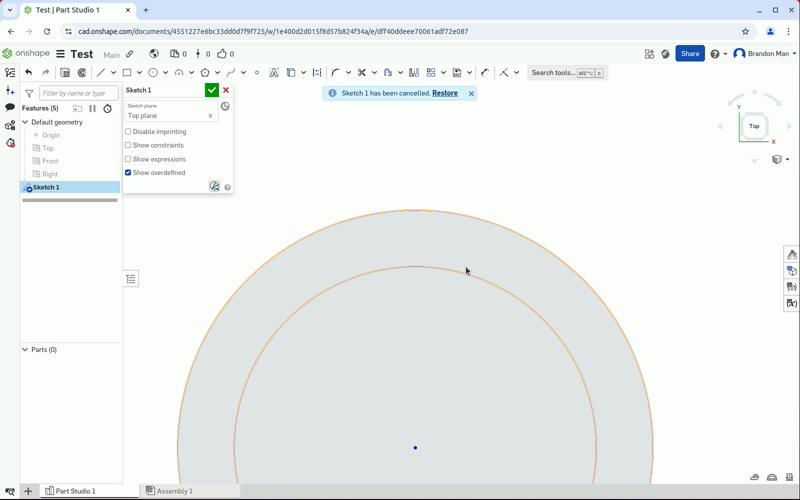
click(466, 266)
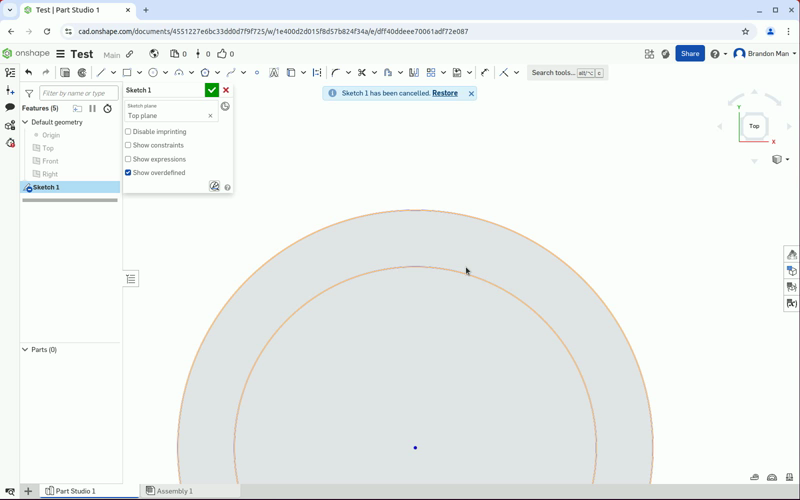
scroll(-6)
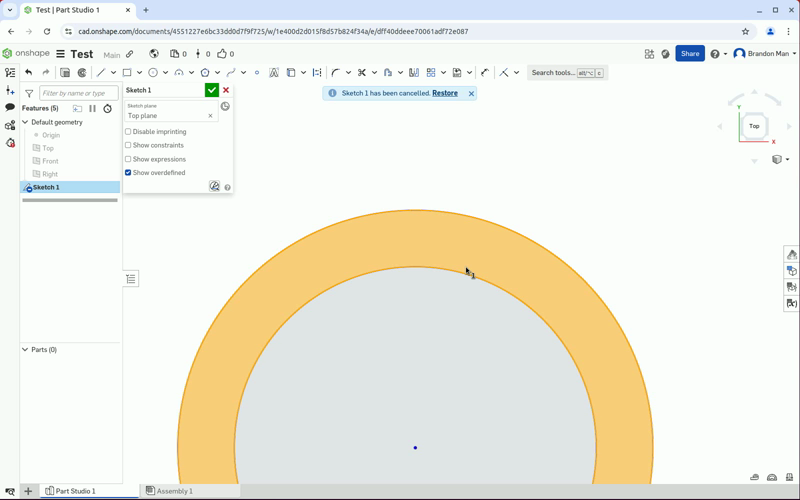
scroll(-6)
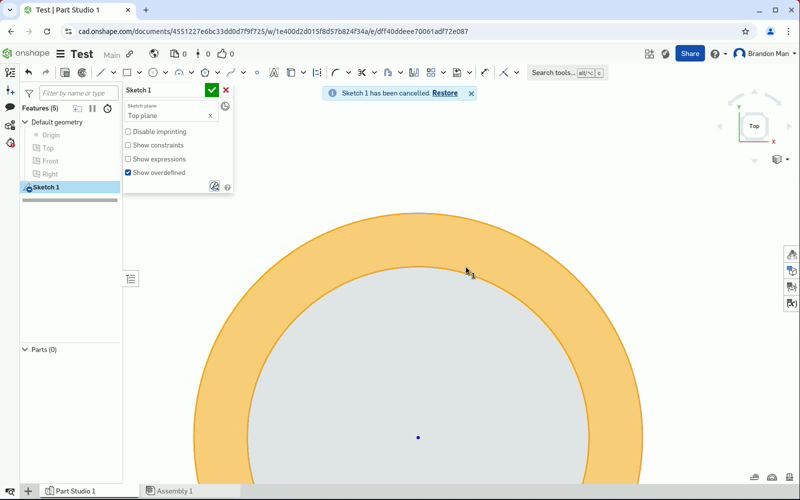
scroll(-6)
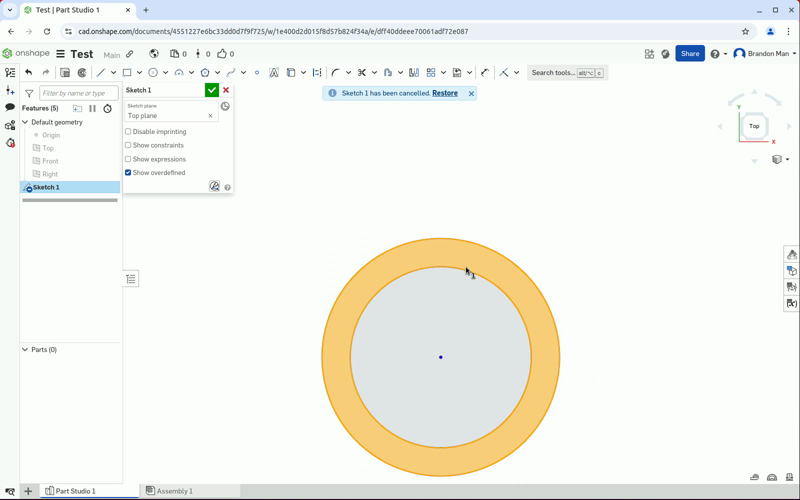
scroll(-6)
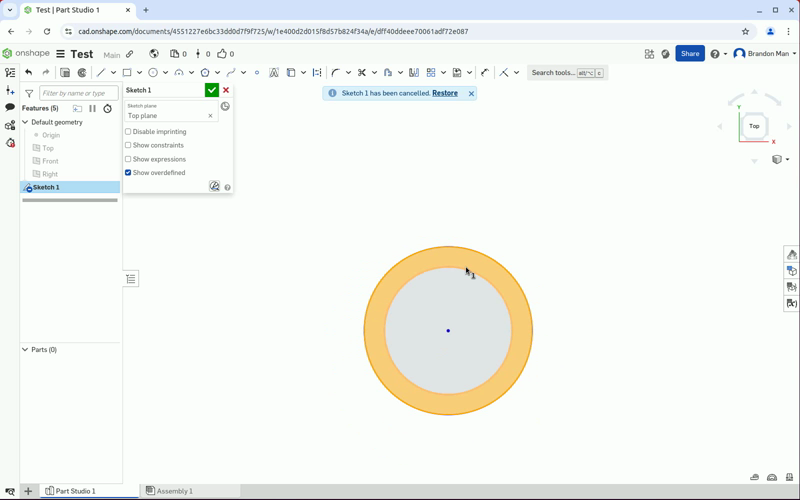
scroll(-6)
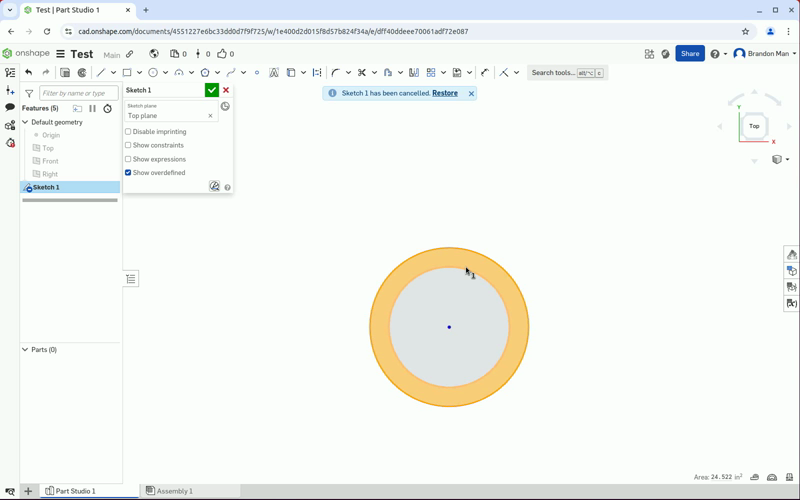
scroll(-6)
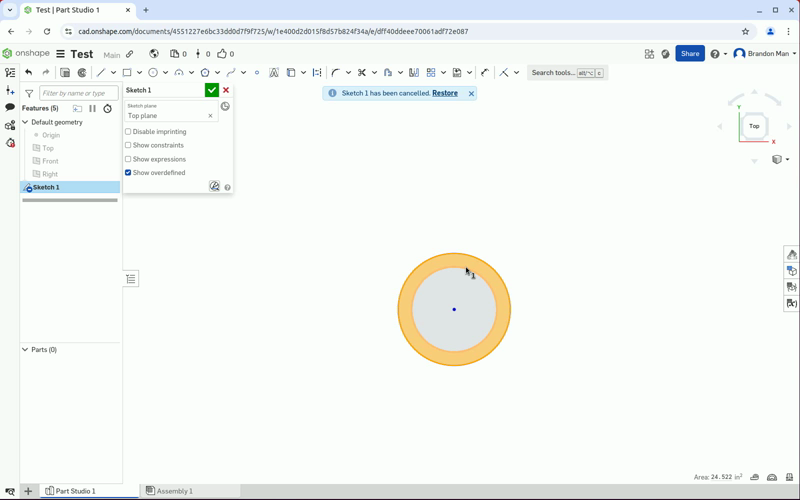
scroll(-6)
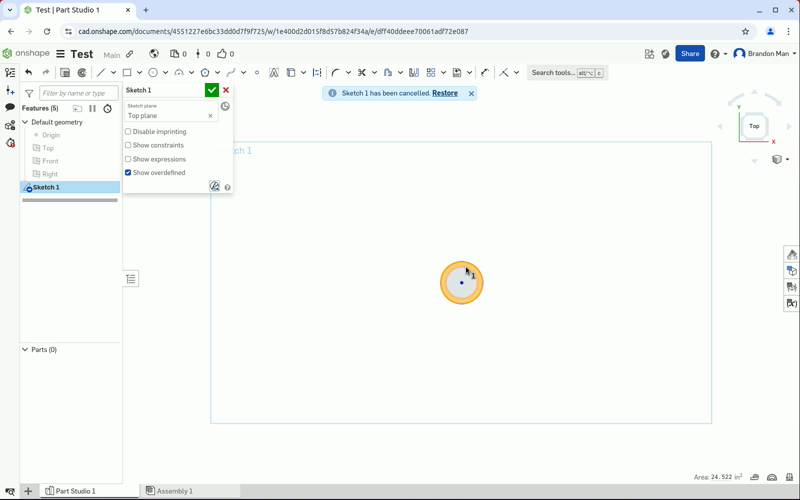
mouse_move(73, 352)
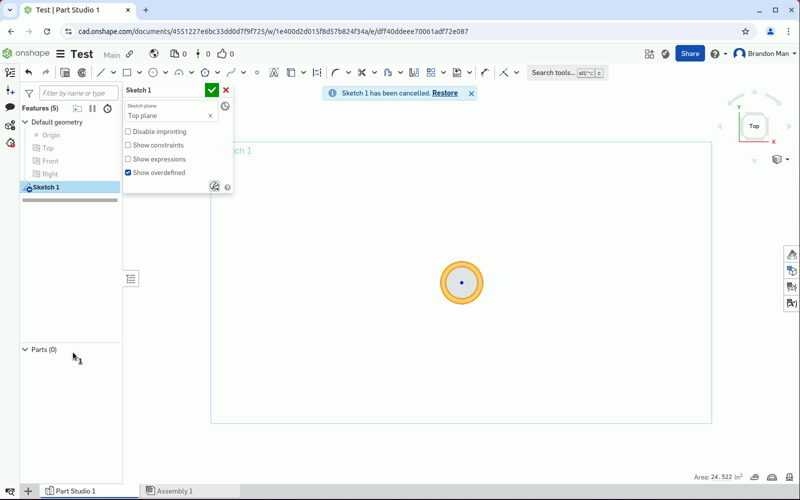
key(shift+y)
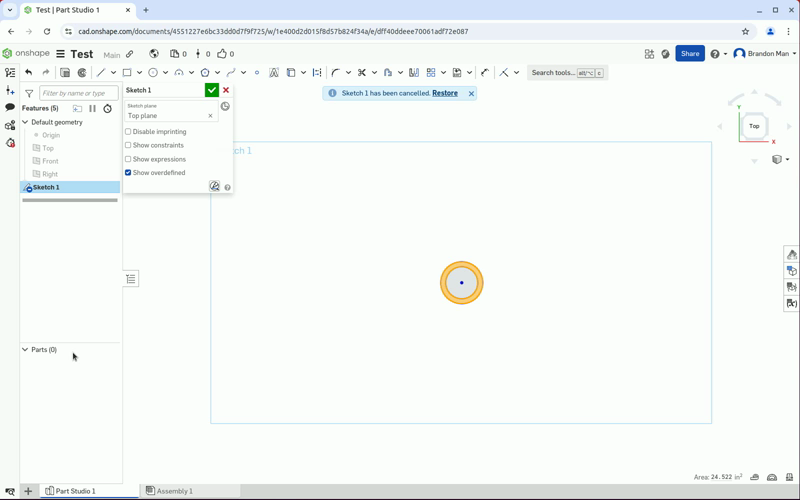
key(shift+e)
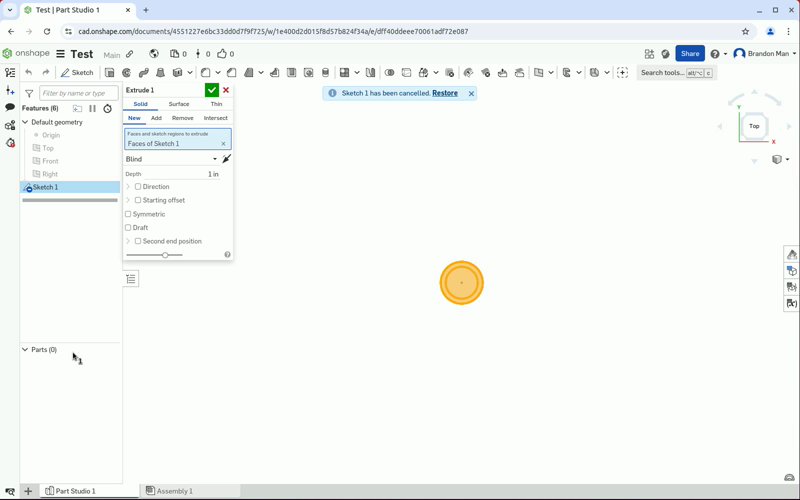
mouse_move(143, 106)
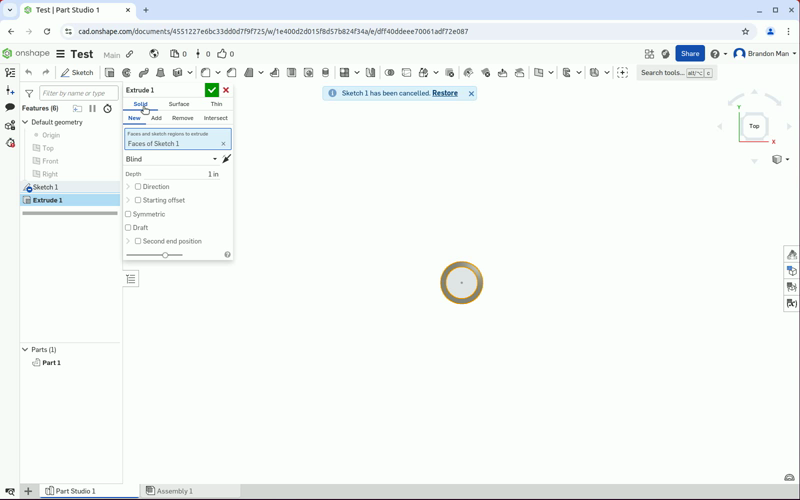
click(143, 106)
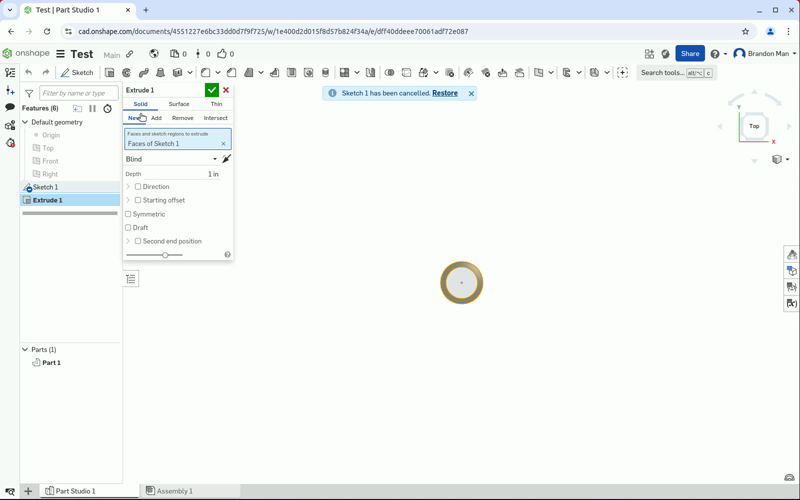
mouse_move(137, 120)
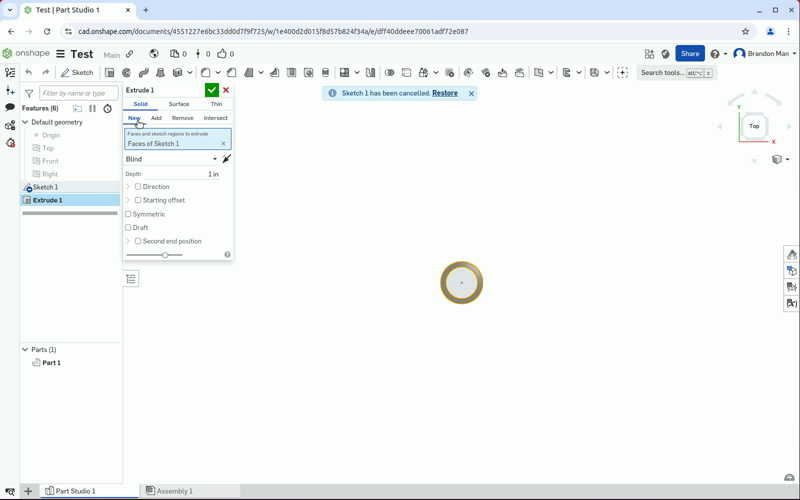
click(137, 120)
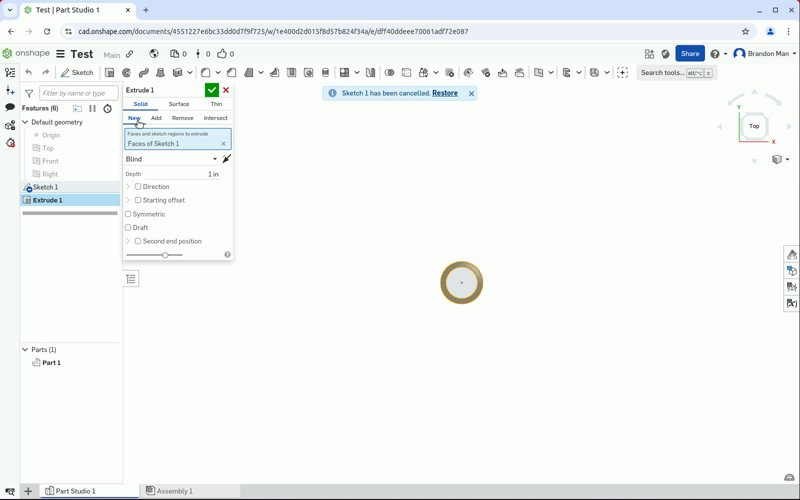
key(tab, 4)
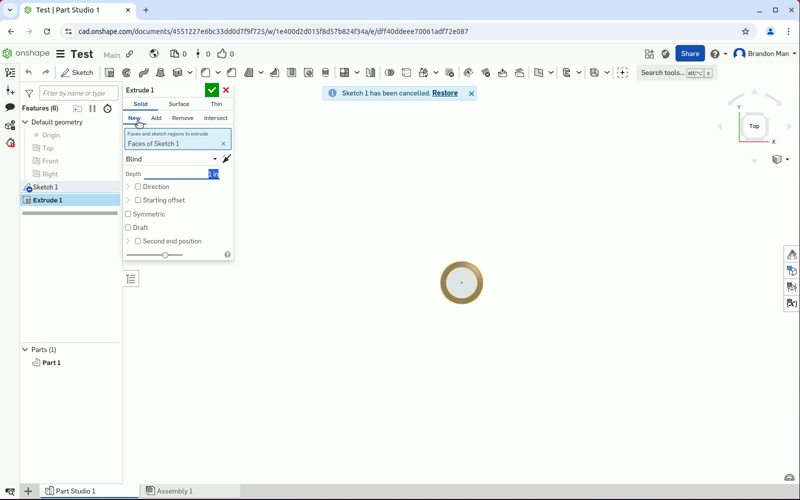
text(6.258)
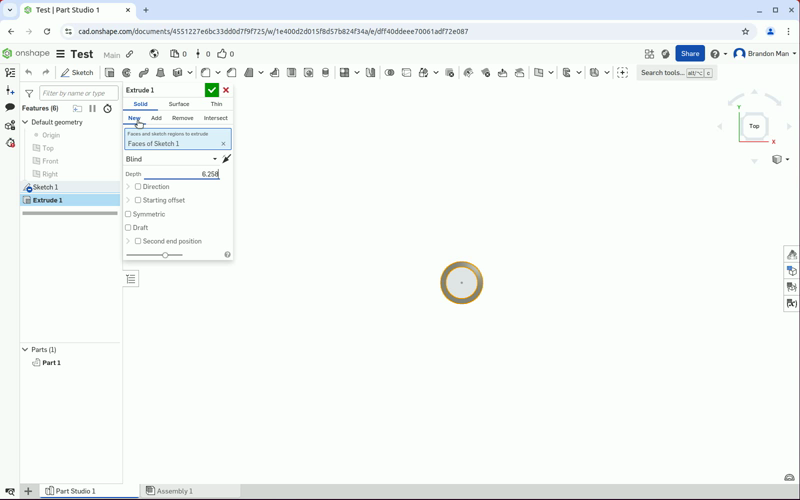
key(enter)
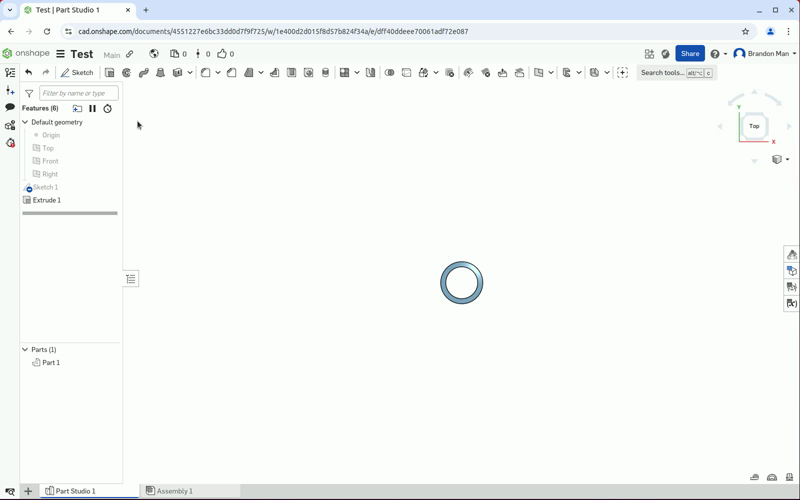
key(shift+h)
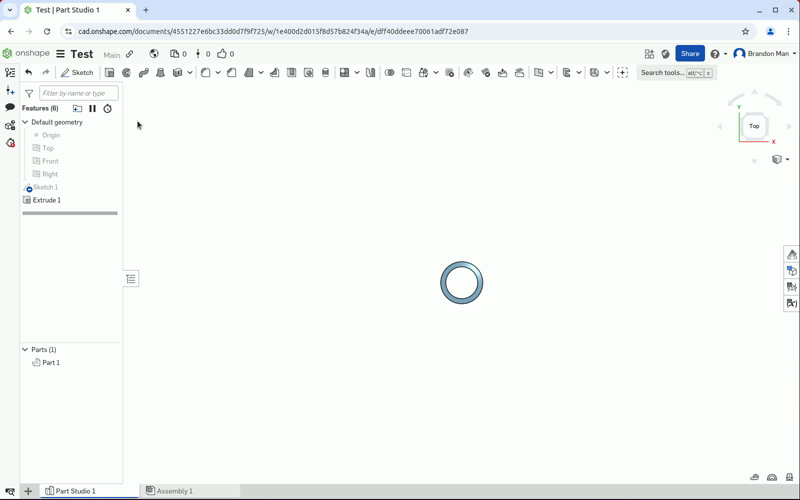
key(shift+h)
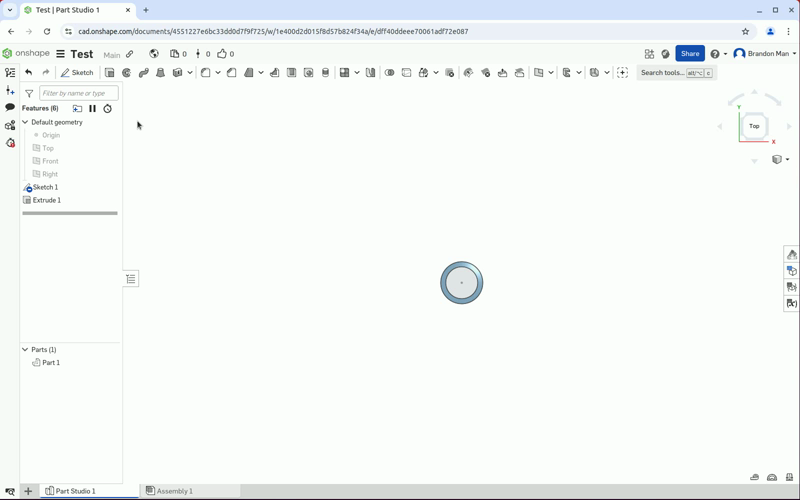
mouse_move(73, 189)
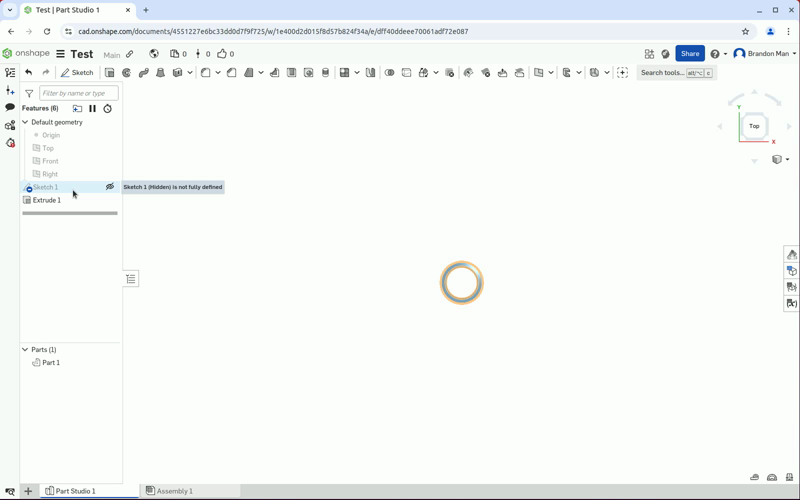
click(73, 189)
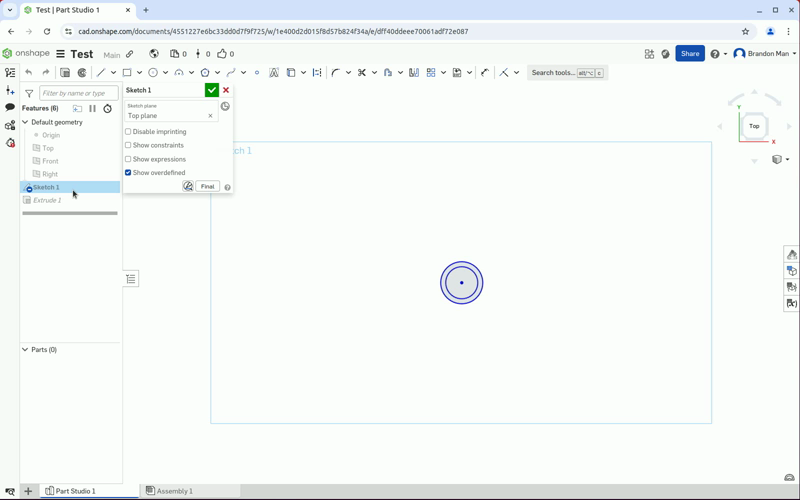
mouse_move(229, 92)
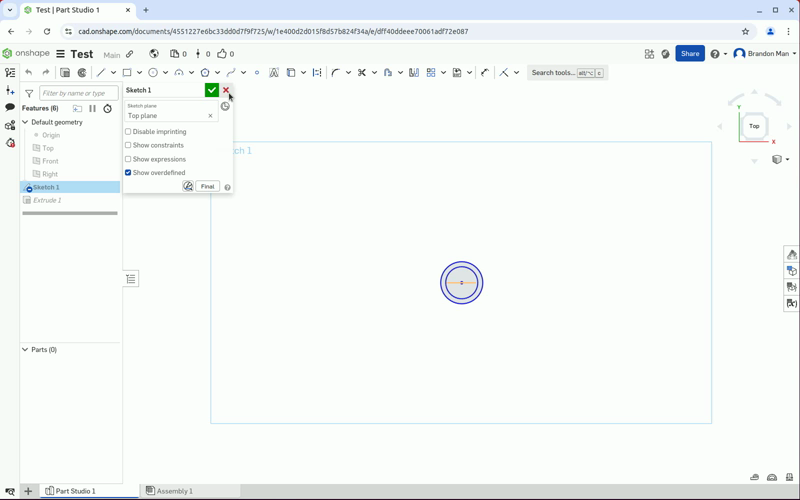
click(229, 92)
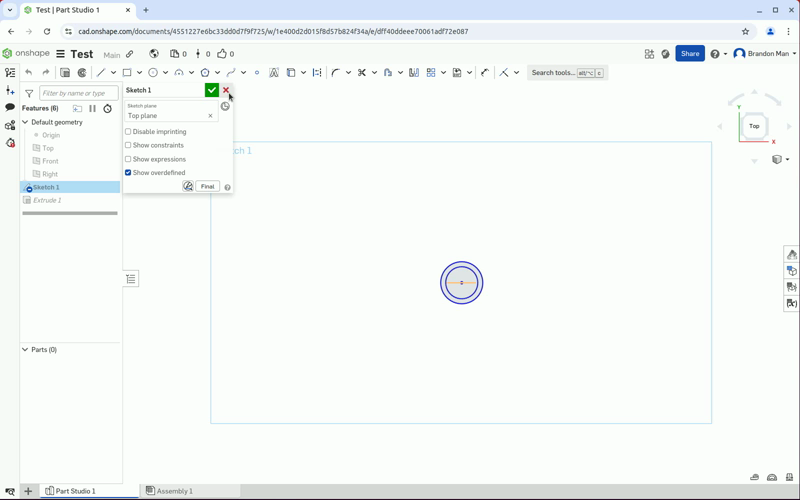
key(shift+s)
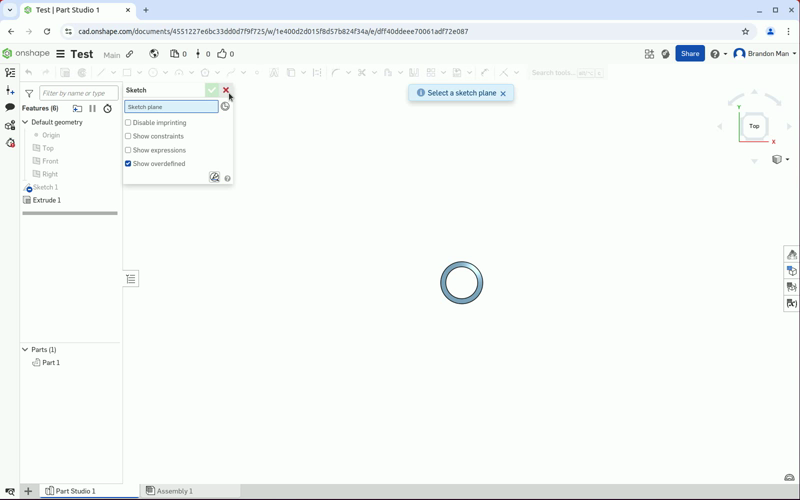
mouse_move(73, 150)
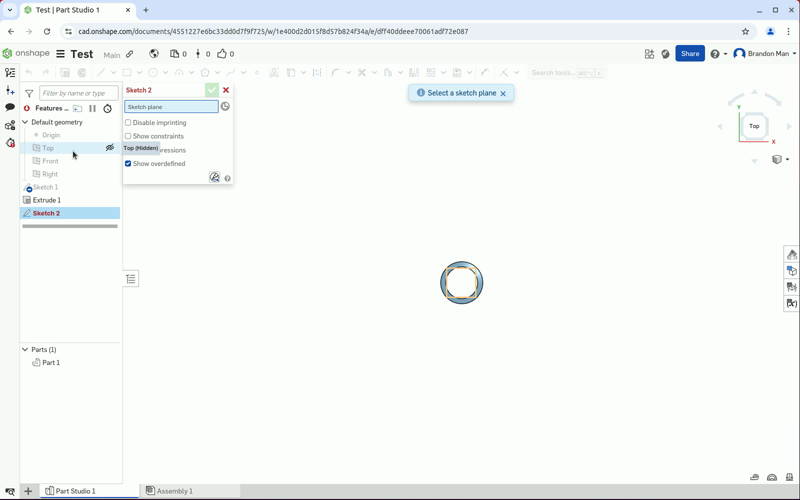
click(73, 150)
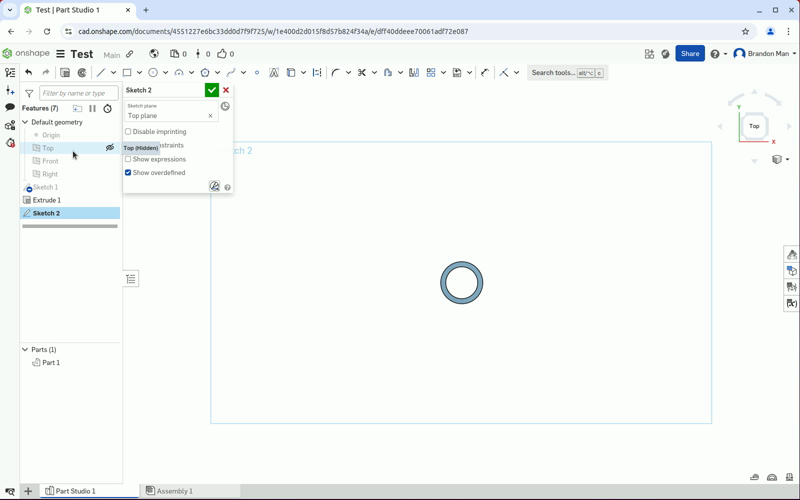
mouse_move(73, 352)
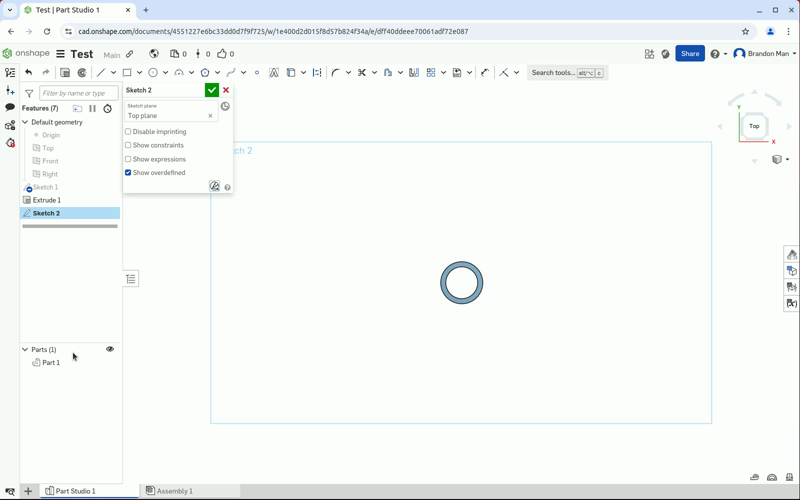
key(y)
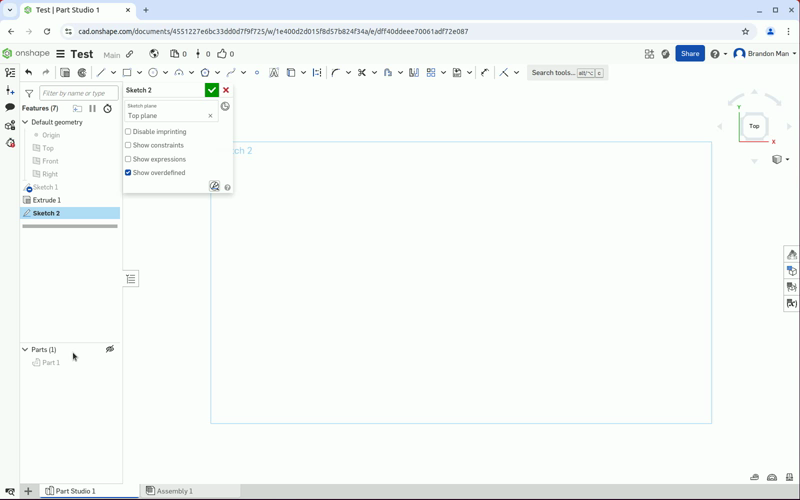
key(c)
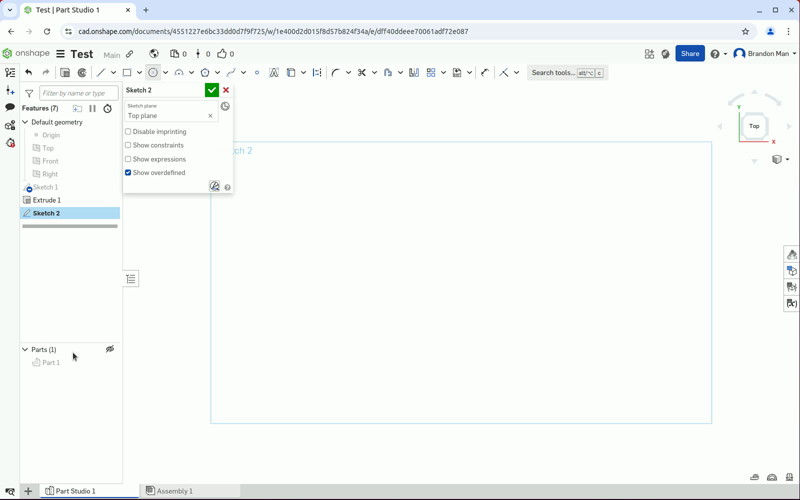
key_down(shift)
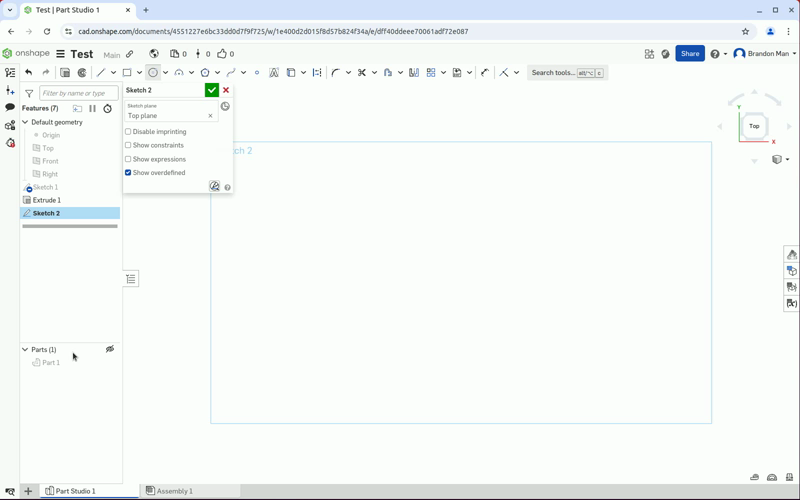
mouse_move(564, 282)
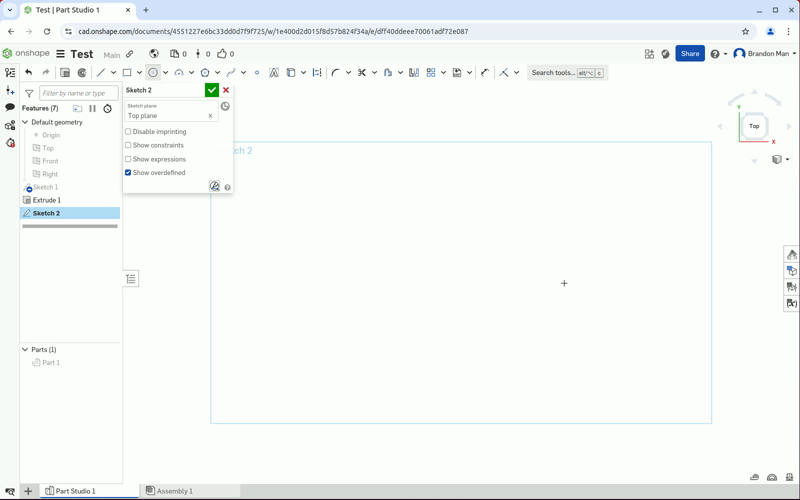
click(564, 282)
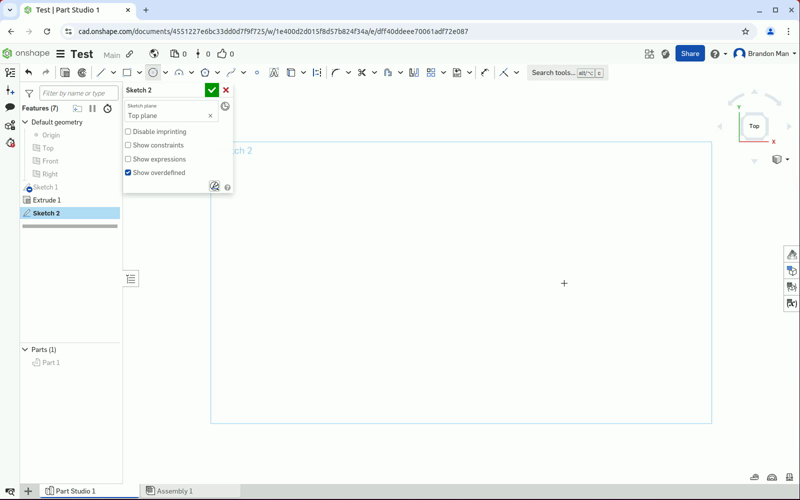
key_up(shift)
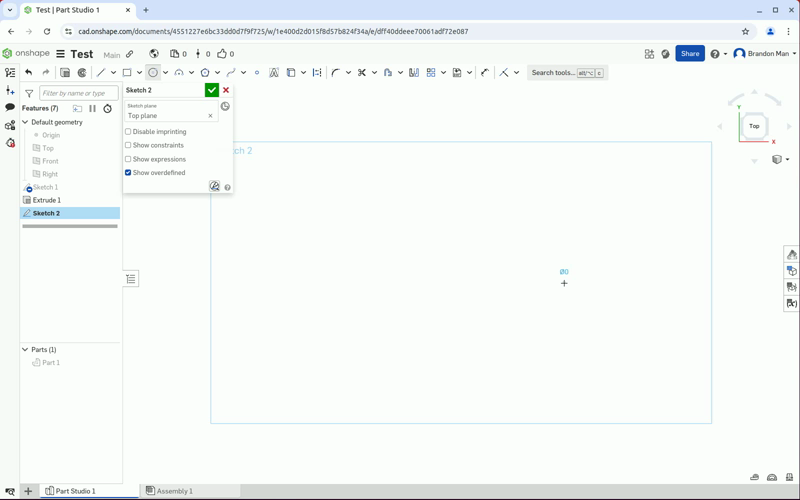
mouse_move(574, 282)
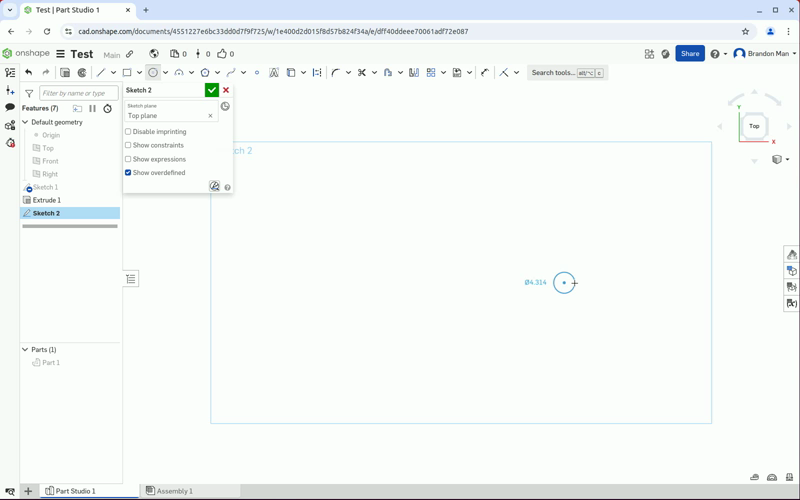
click(574, 282)
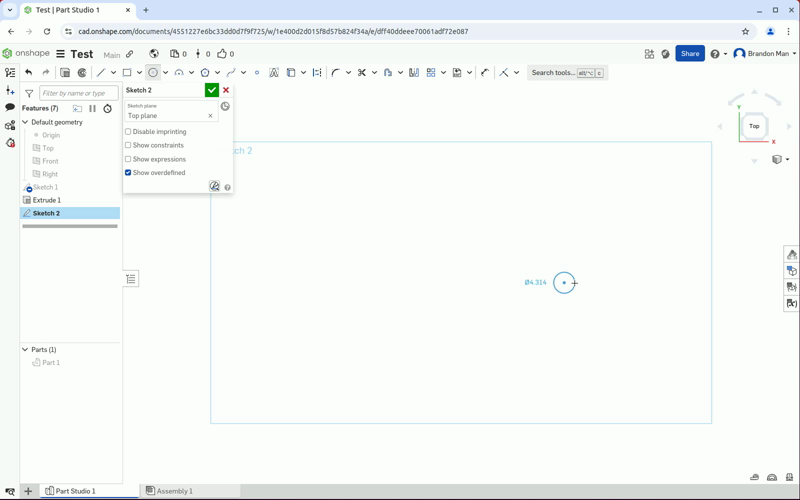
key(esc)
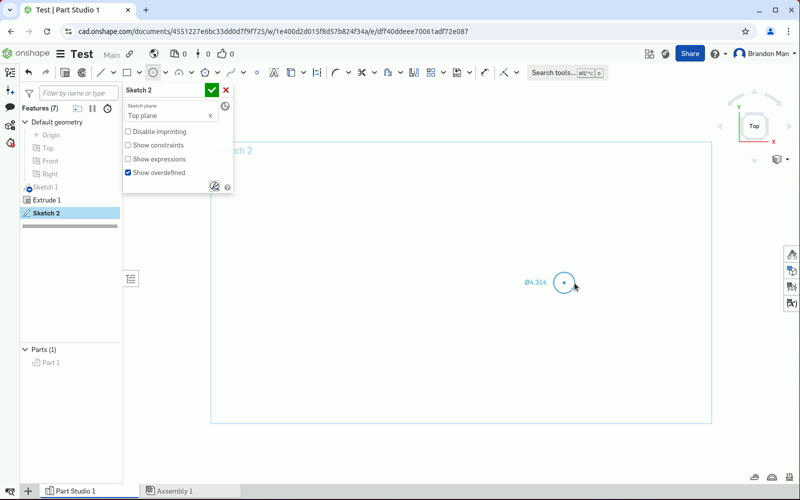
key(c)
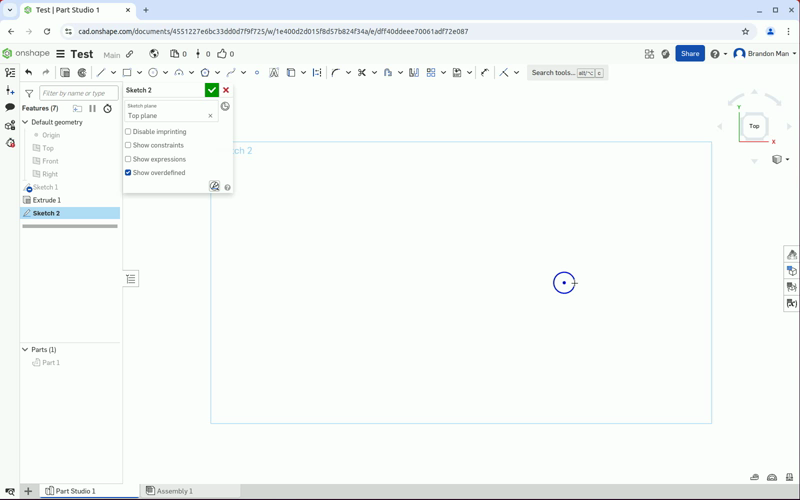
key_down(shift)
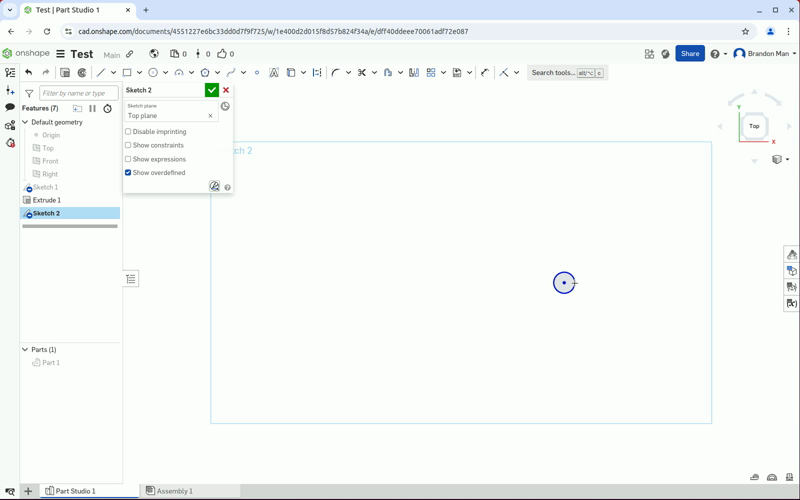
mouse_move(564, 282)
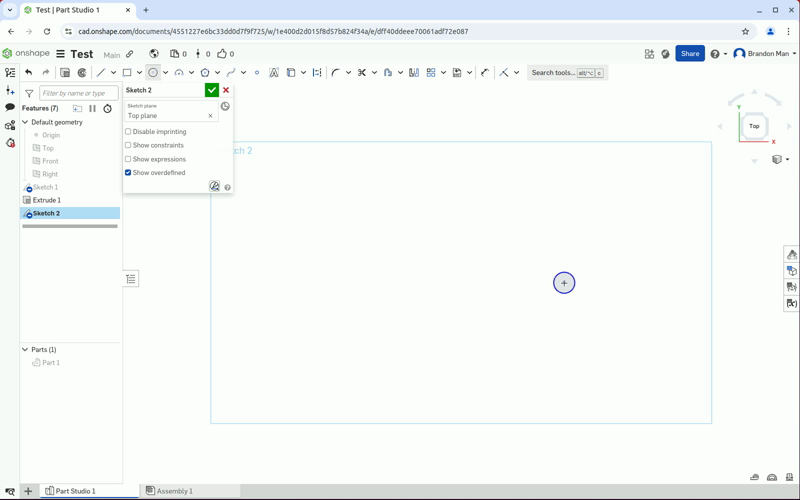
click(564, 282)
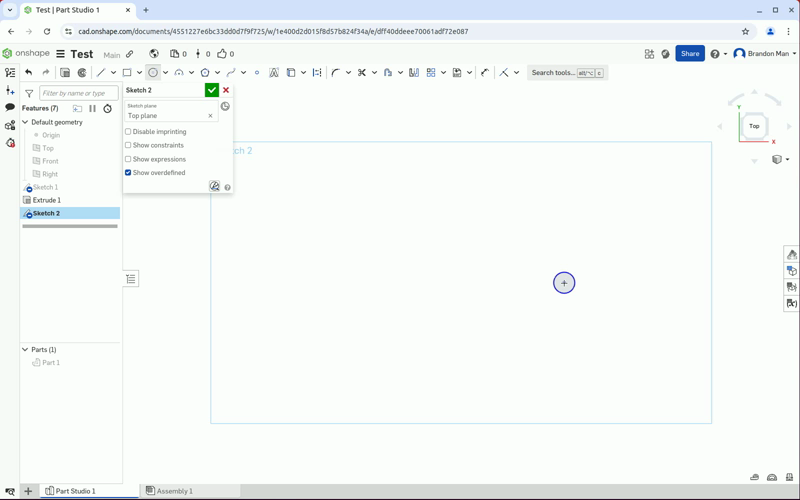
key_up(shift)
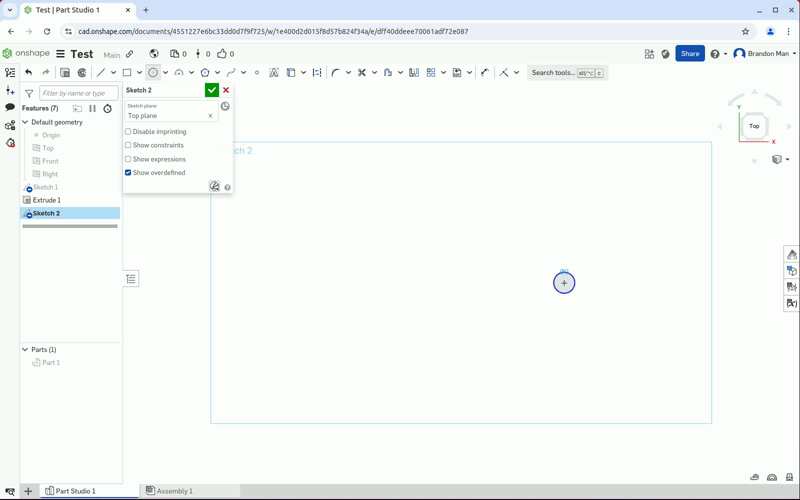
mouse_move(569, 282)
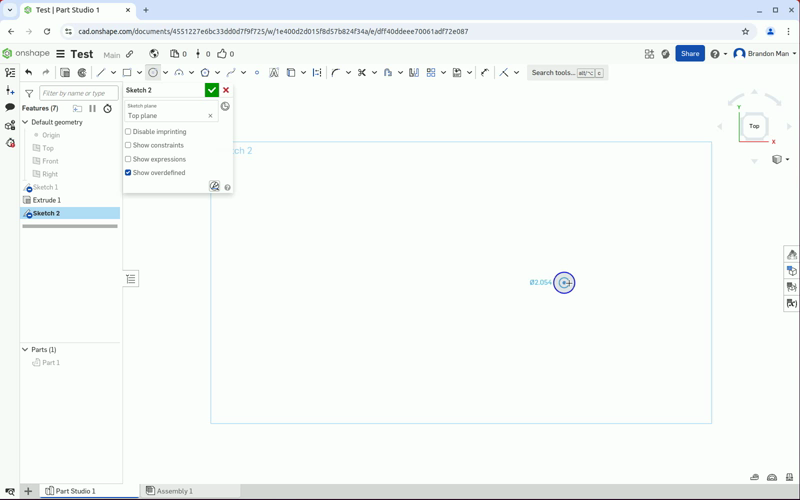
click(569, 282)
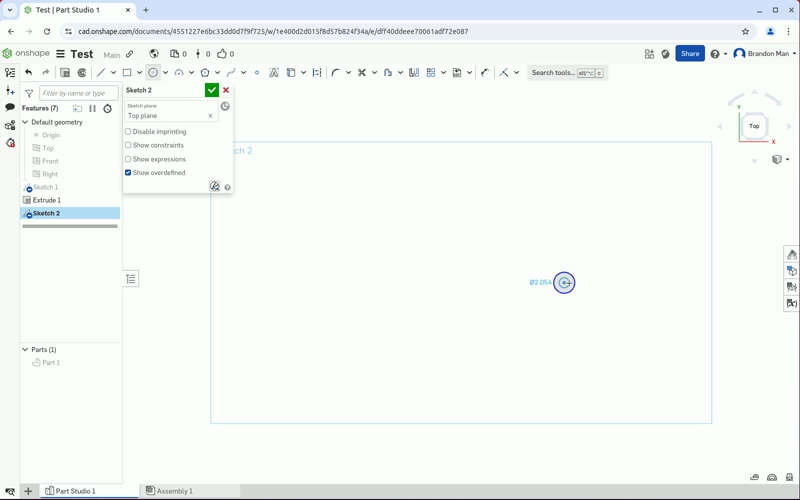
key(esc)
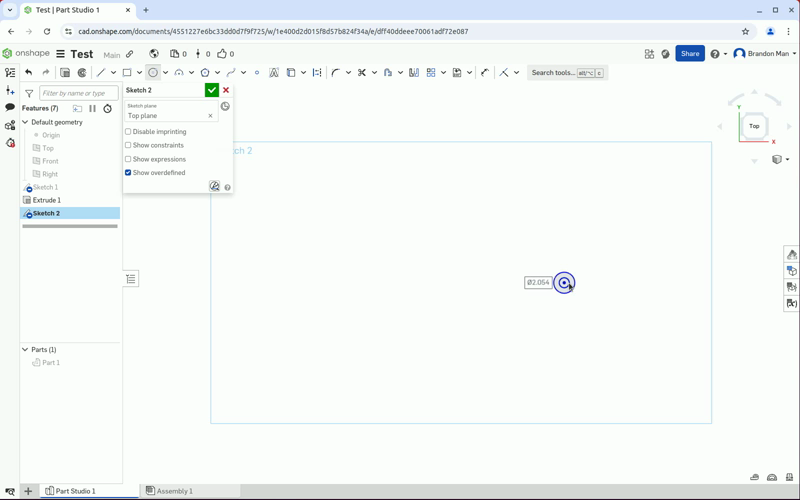
mouse_move(559, 287)
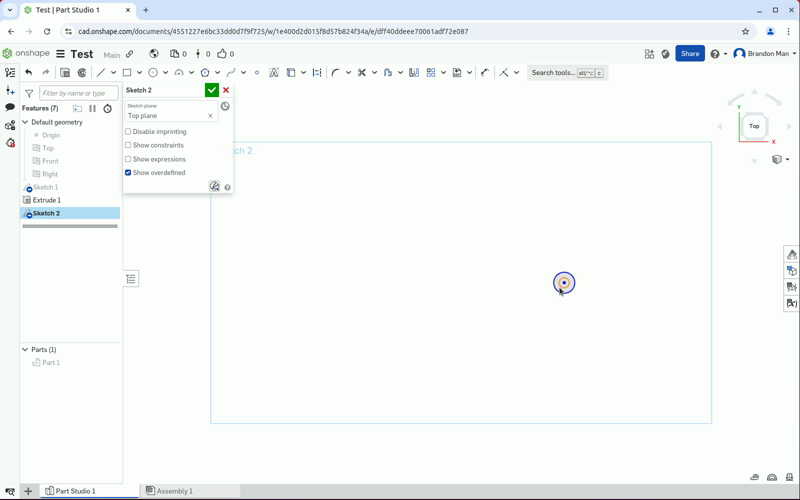
scroll(6)
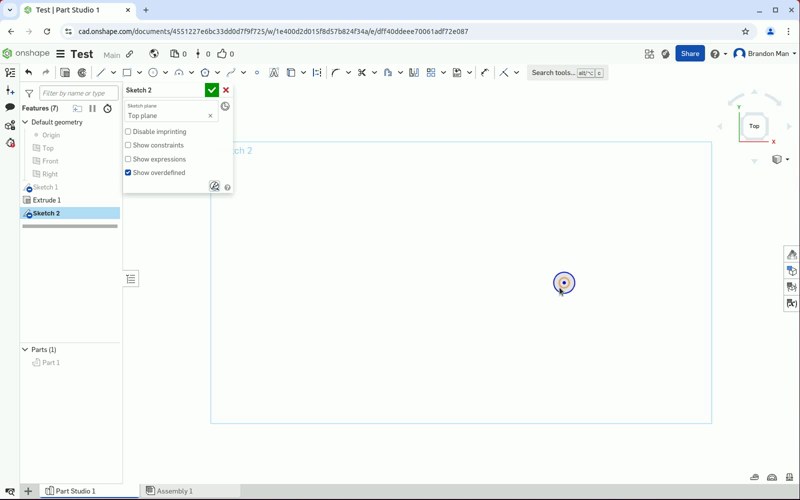
scroll(6)
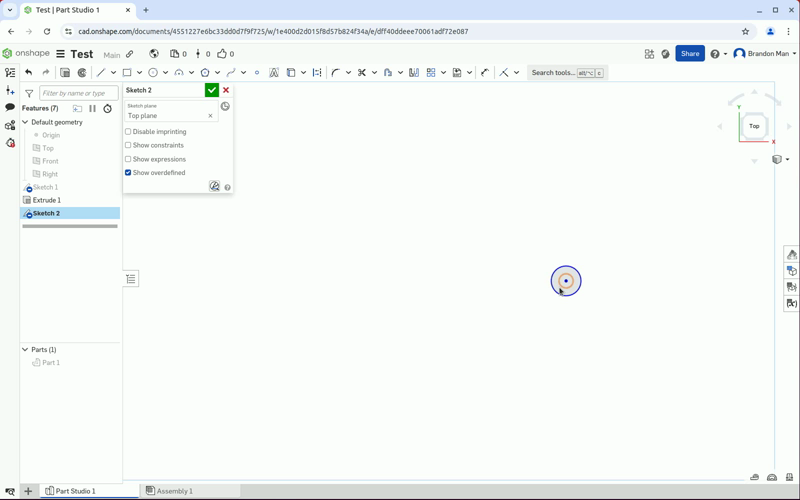
scroll(6)
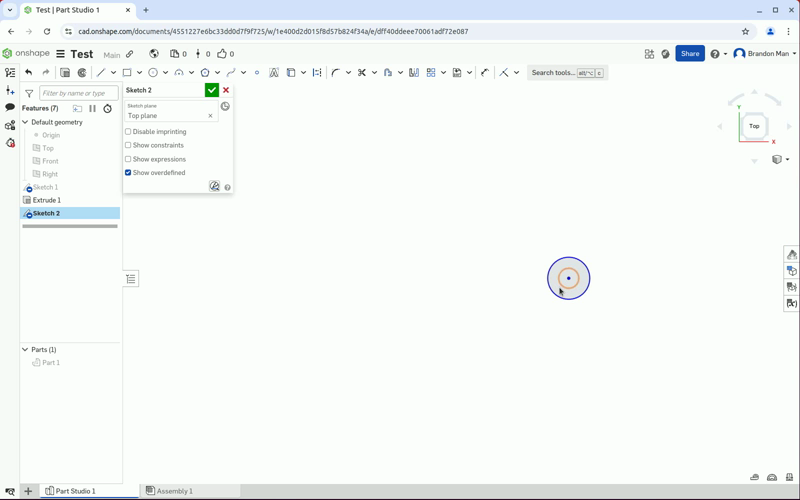
scroll(6)
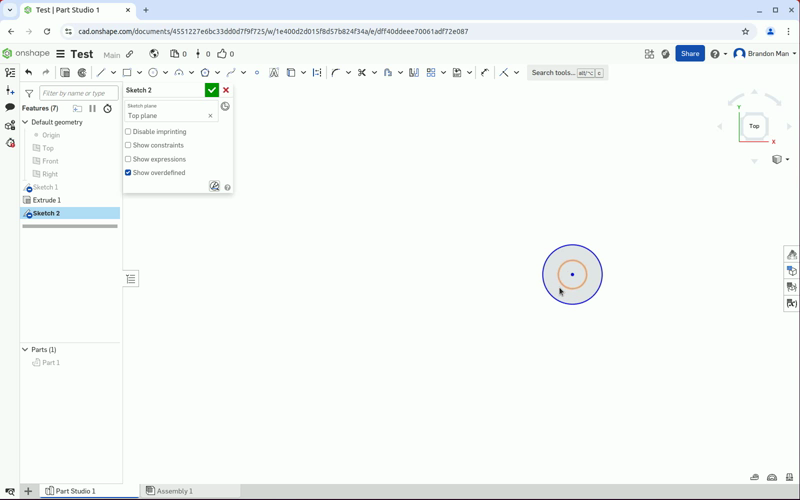
scroll(6)
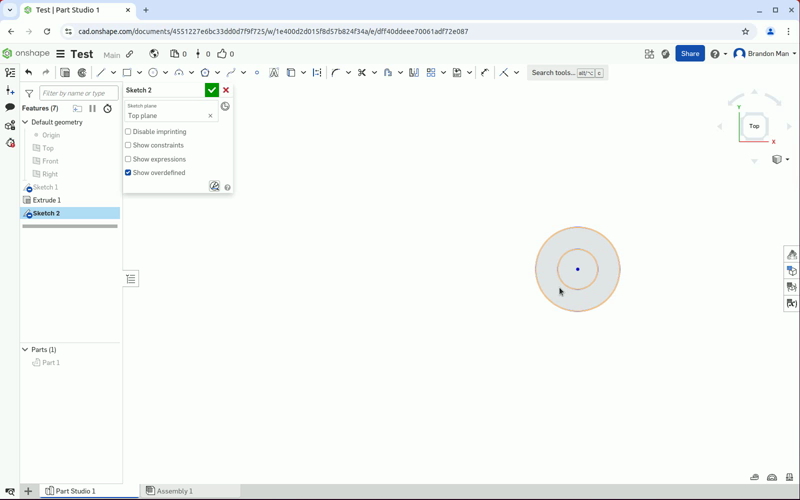
scroll(6)
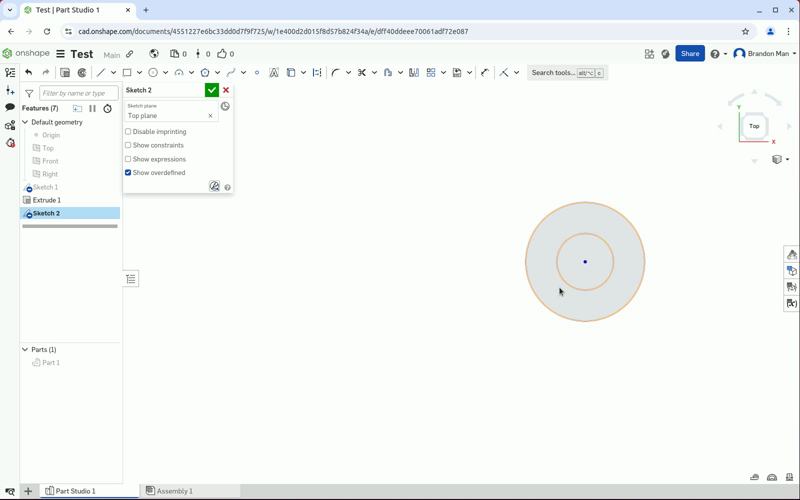
scroll(6)
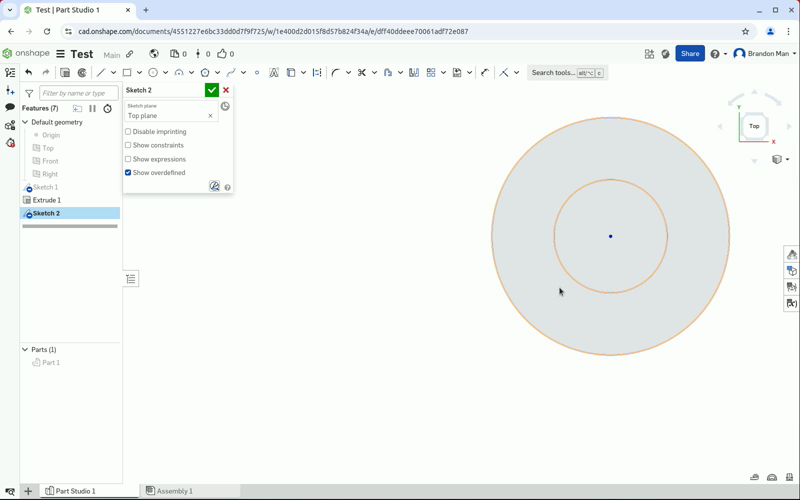
click(559, 287)
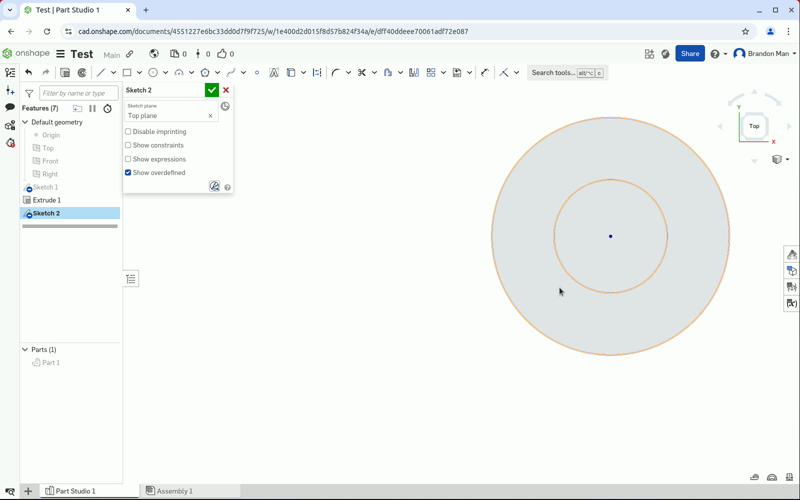
scroll(-6)
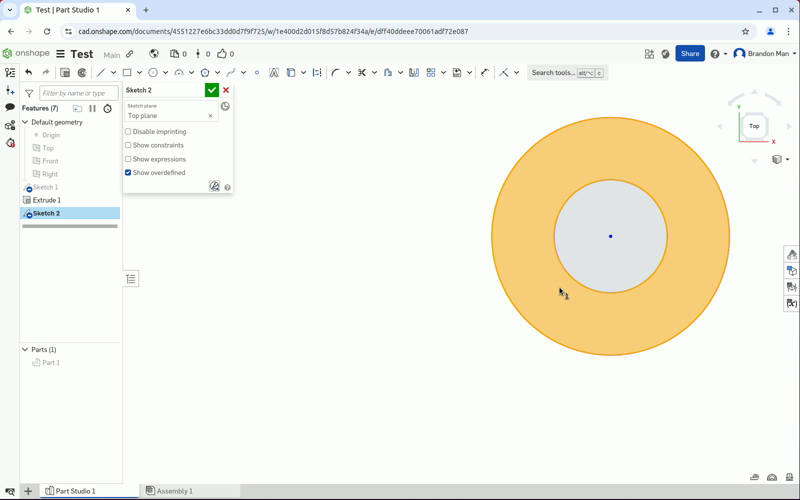
scroll(-6)
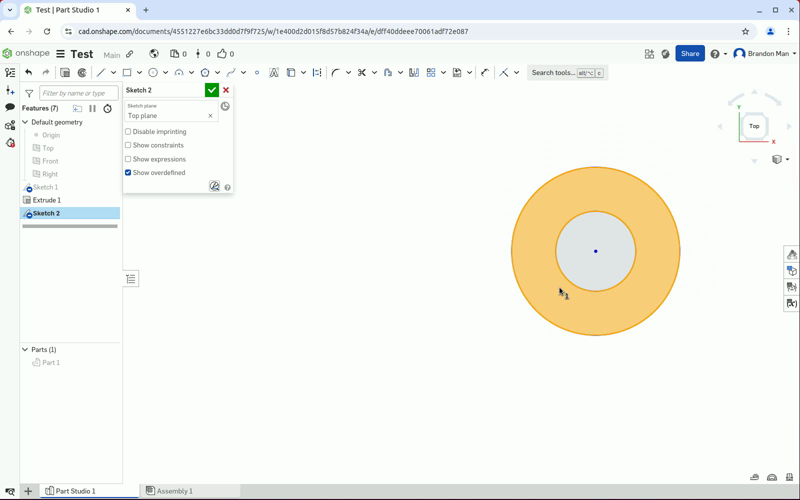
scroll(-6)
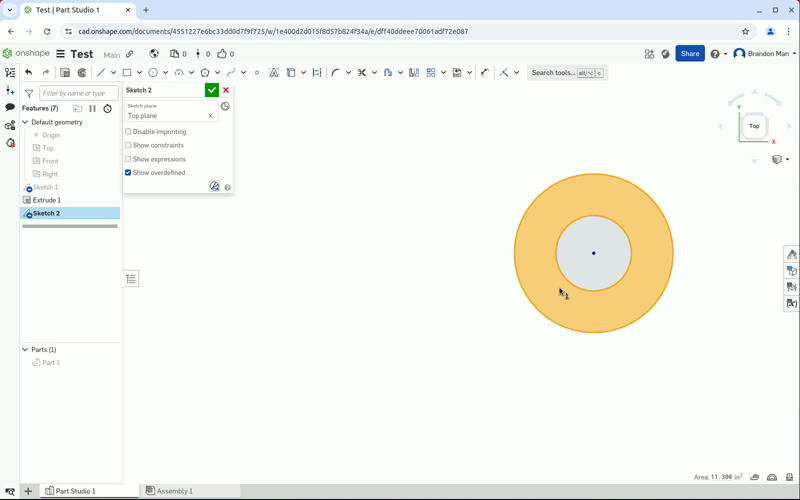
scroll(-6)
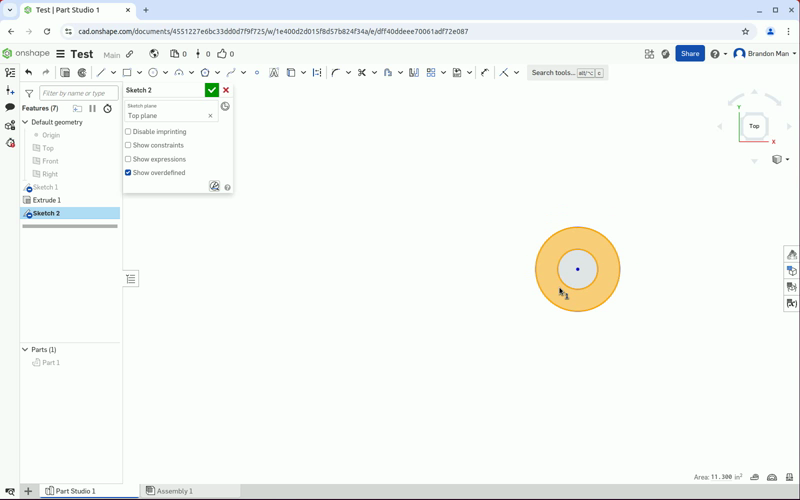
scroll(-6)
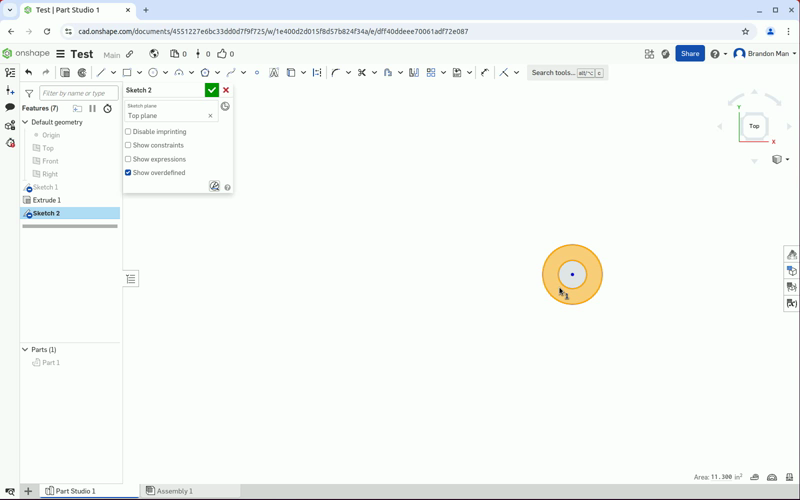
scroll(-6)
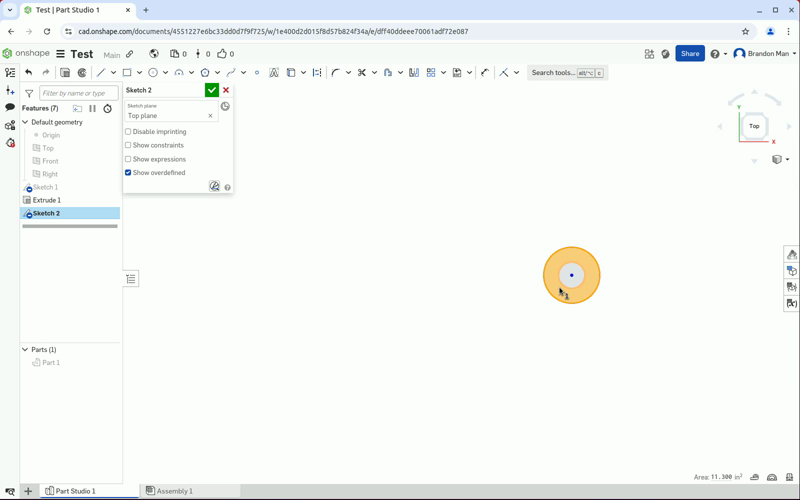
scroll(-6)
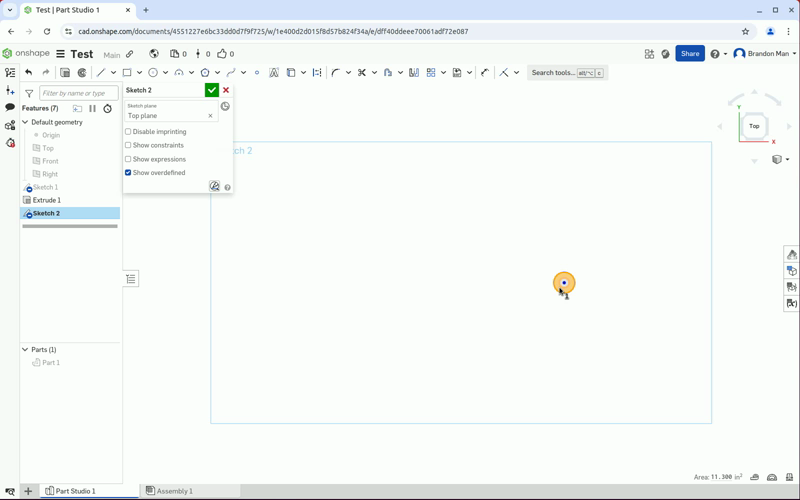
mouse_move(73, 352)
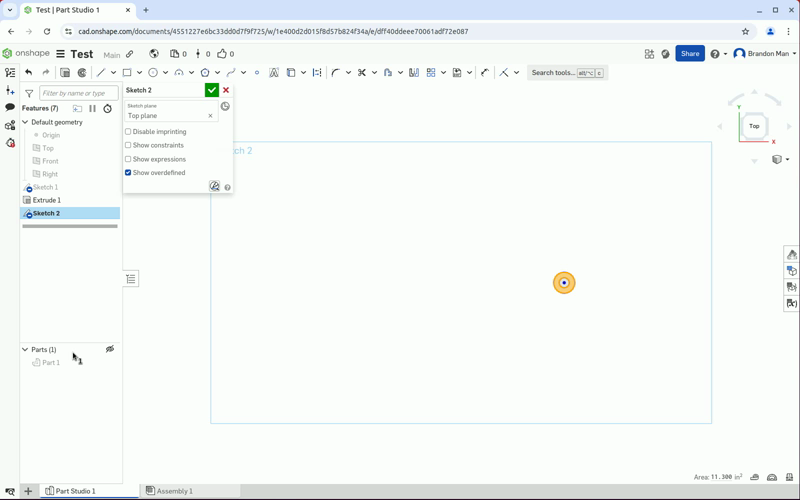
key(shift+y)
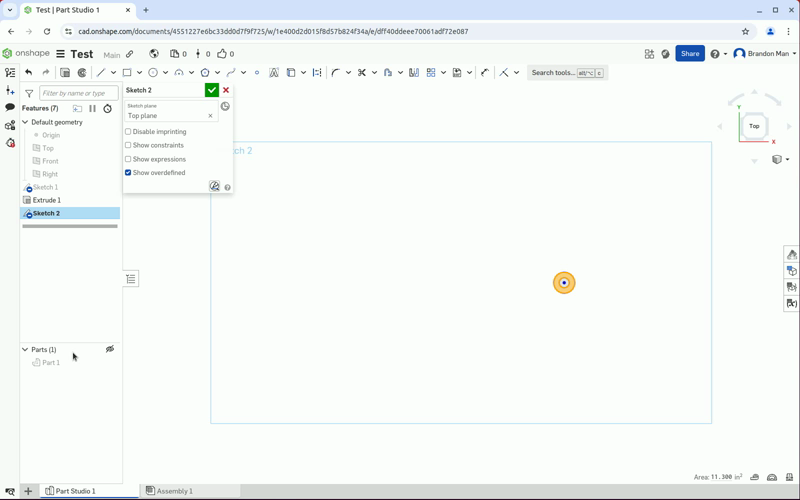
key(shift+e)
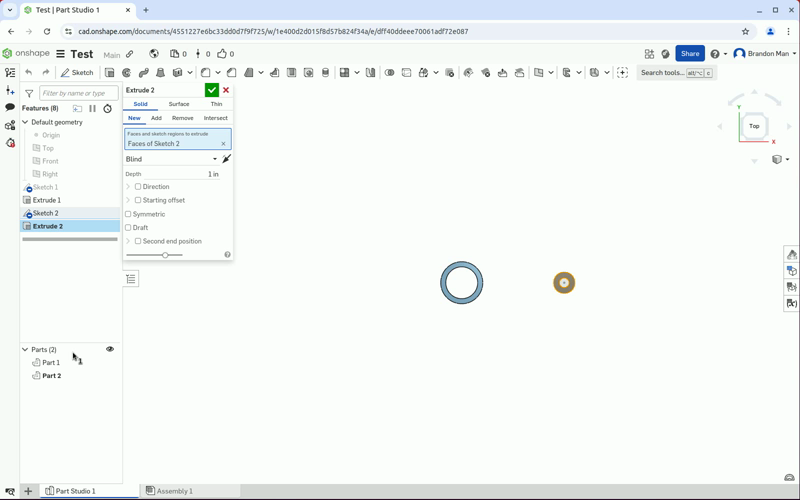
mouse_move(143, 106)
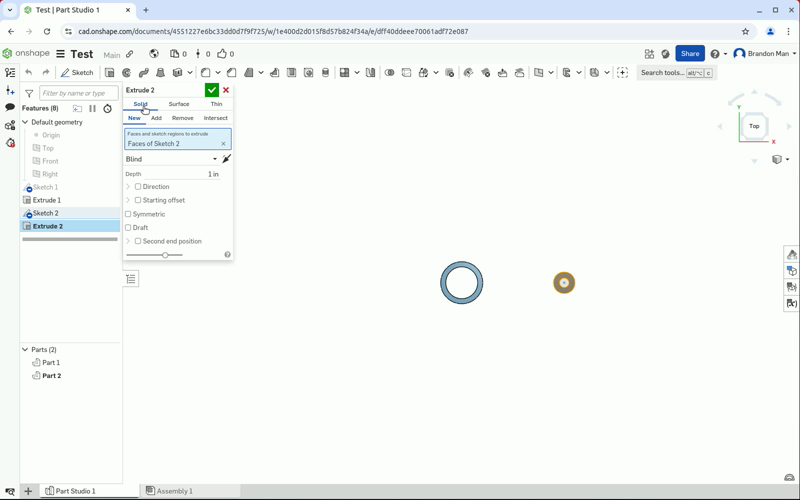
click(143, 106)
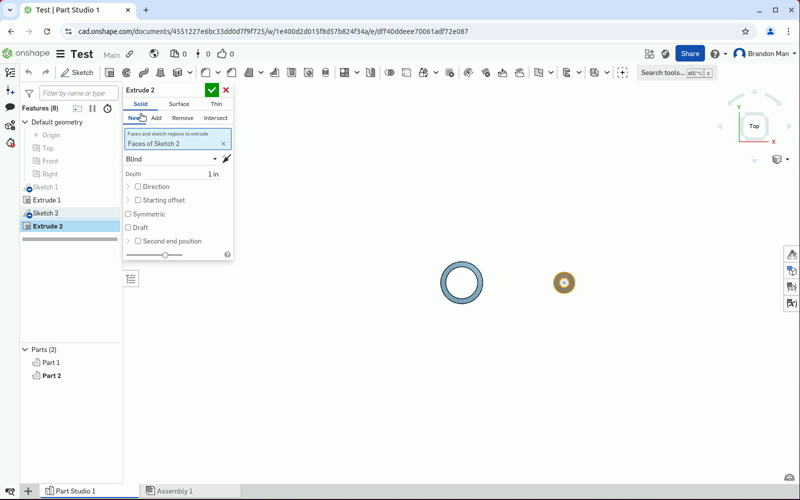
mouse_move(137, 120)
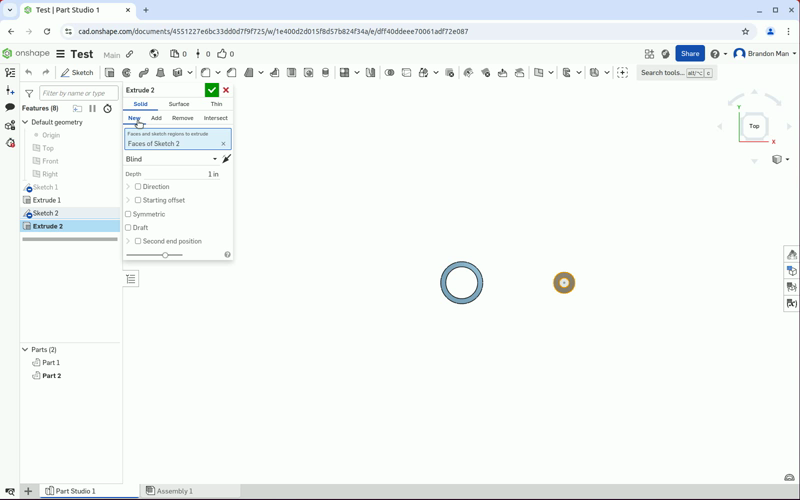
click(137, 120)
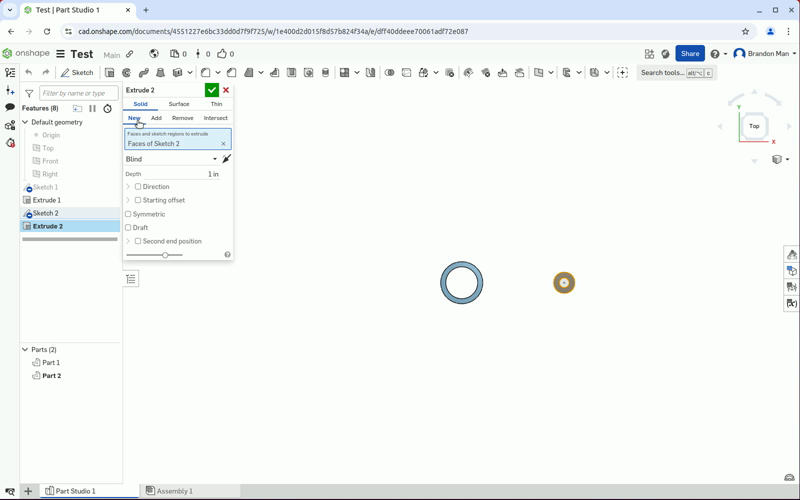
key(tab, 4)
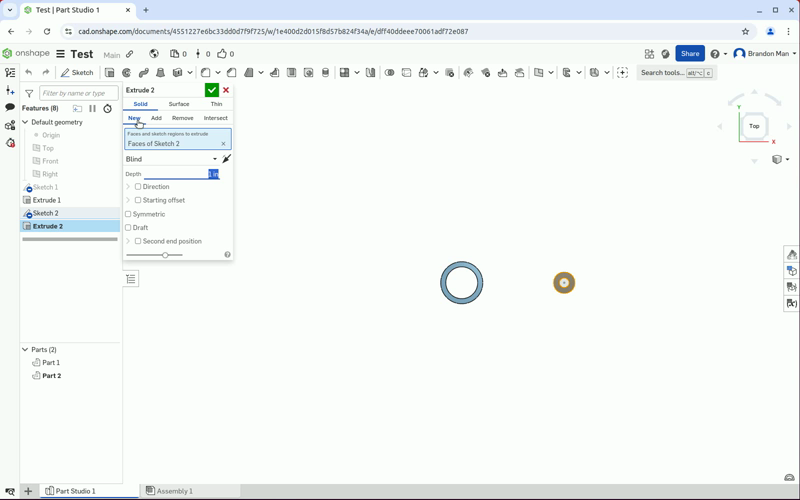
text(5.296)
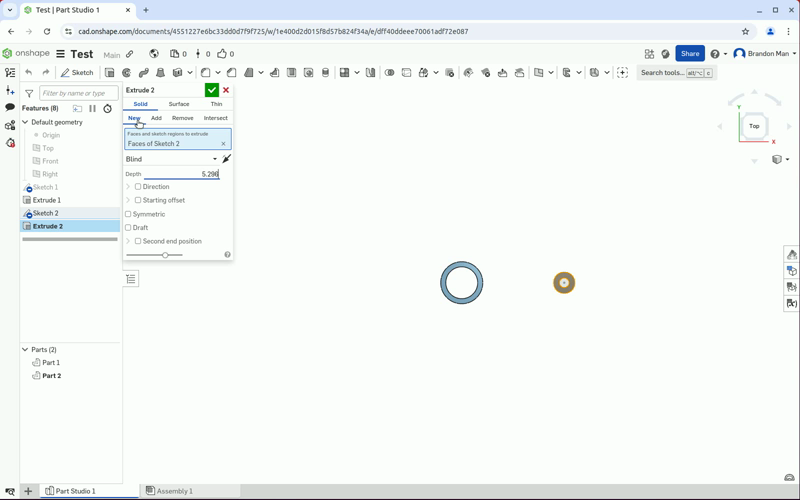
key(enter)
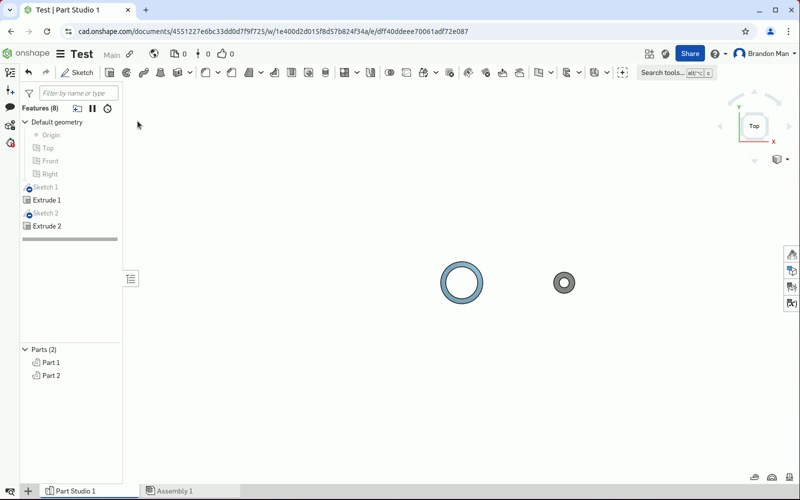
key(shift+h)
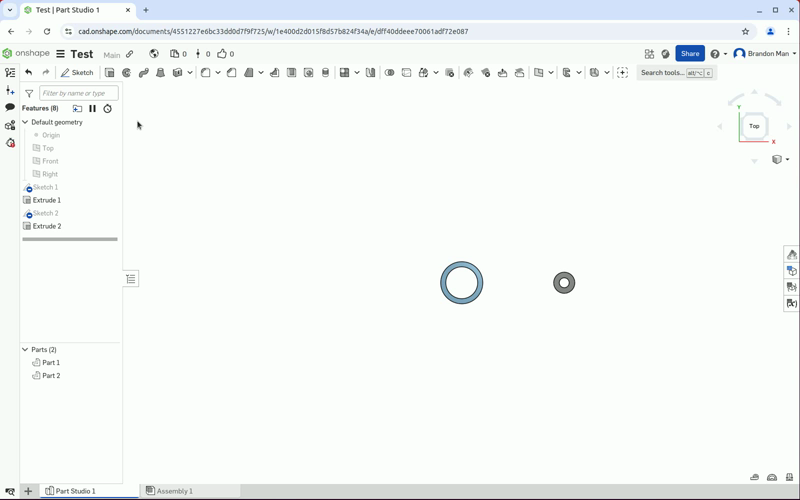
key(shift+h)
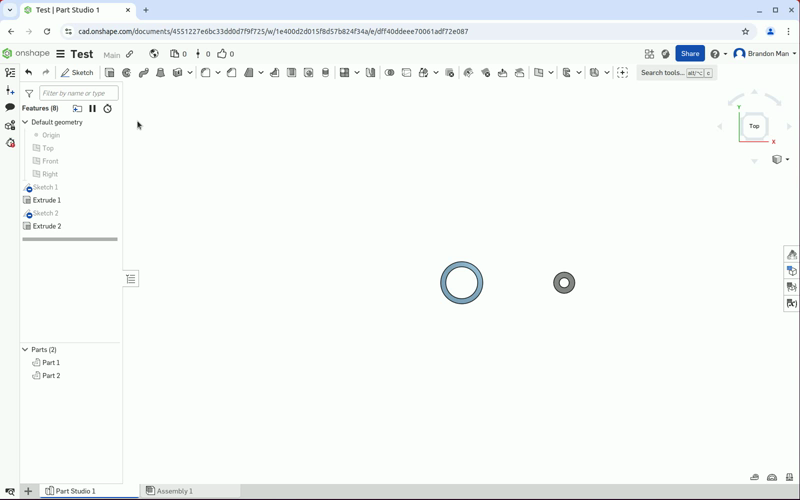
mouse_move(73, 189)
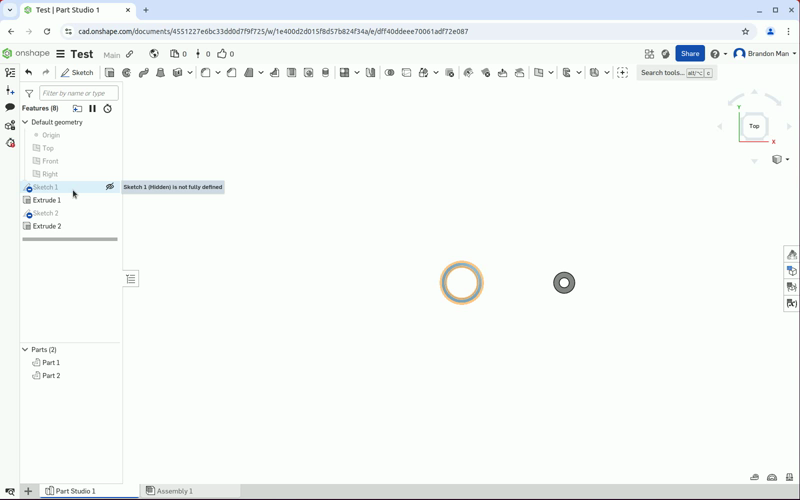
click(73, 189)
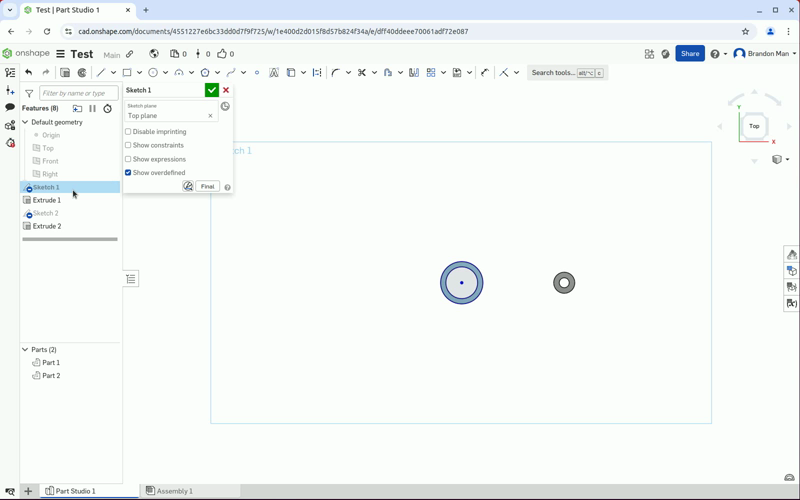
mouse_move(229, 92)
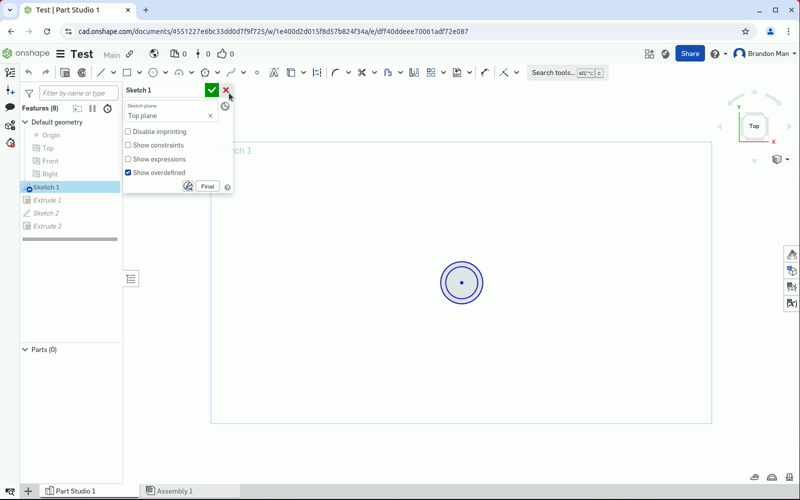
click(229, 92)
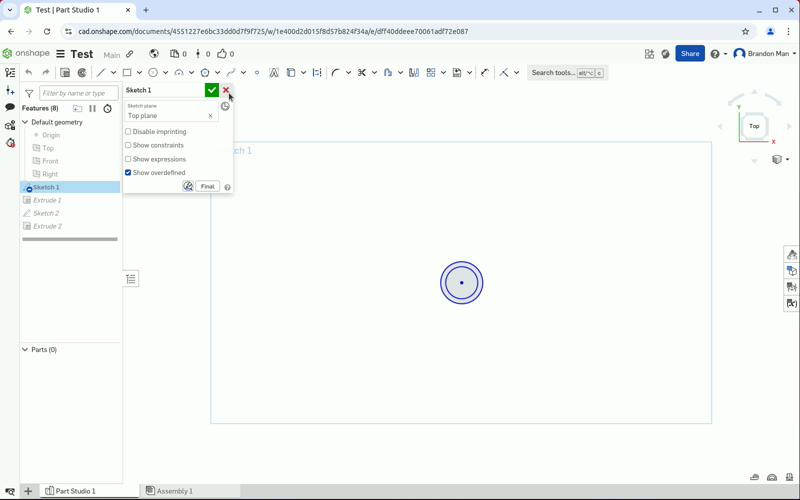
key(shift+s)
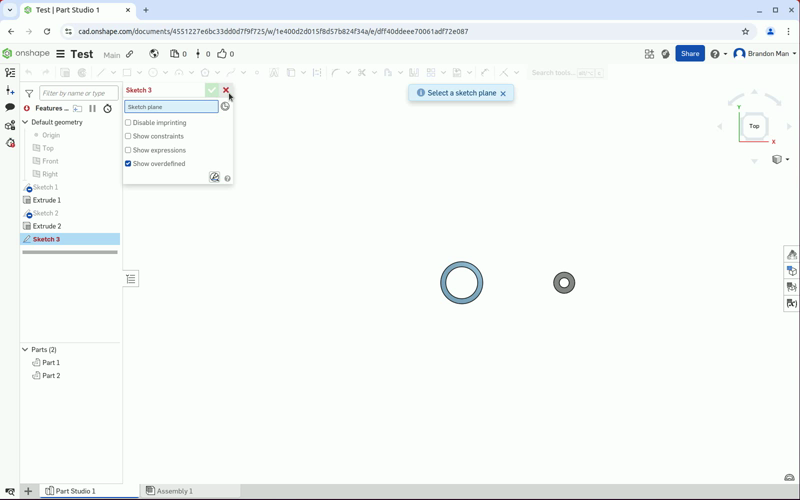
mouse_move(73, 150)
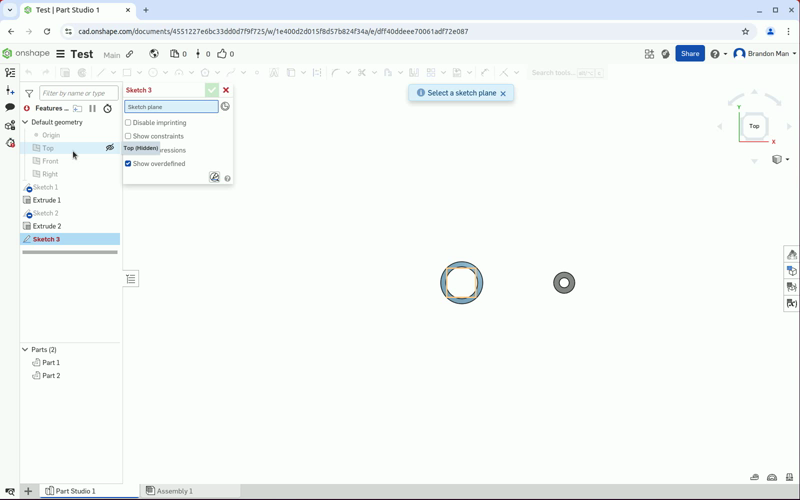
click(73, 150)
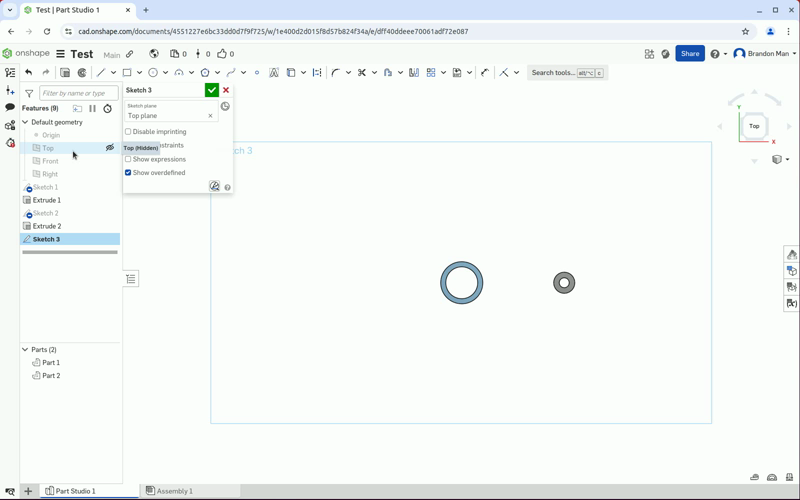
mouse_move(73, 352)
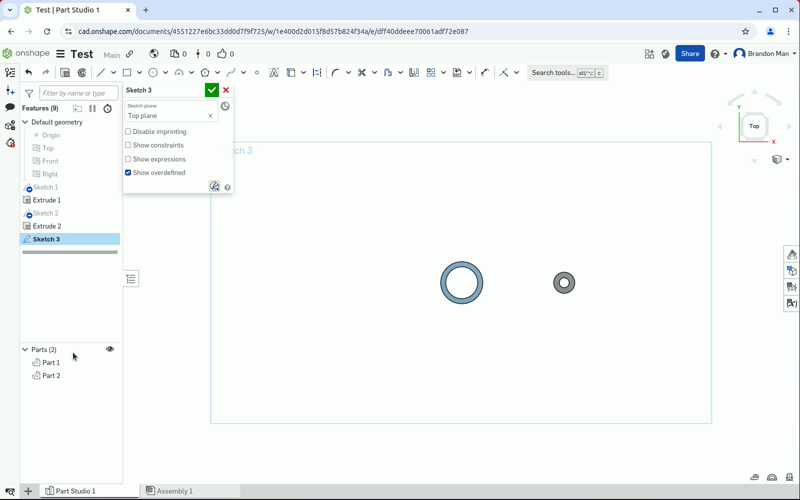
key(y)
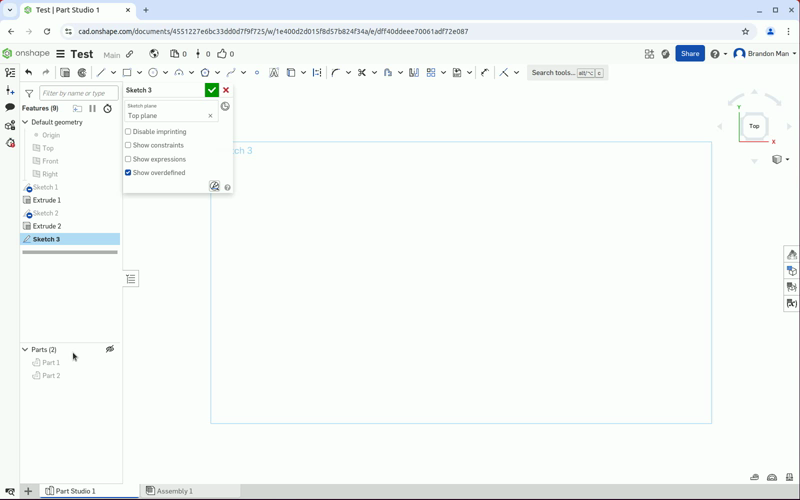
key(l)
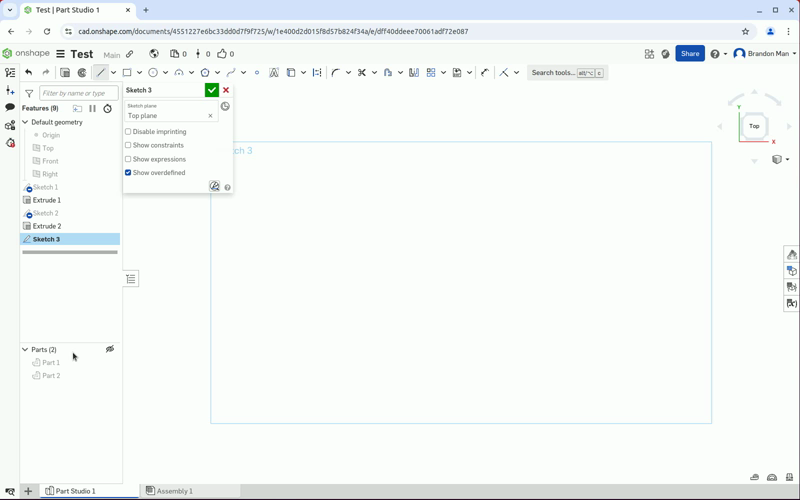
key_down(shift)
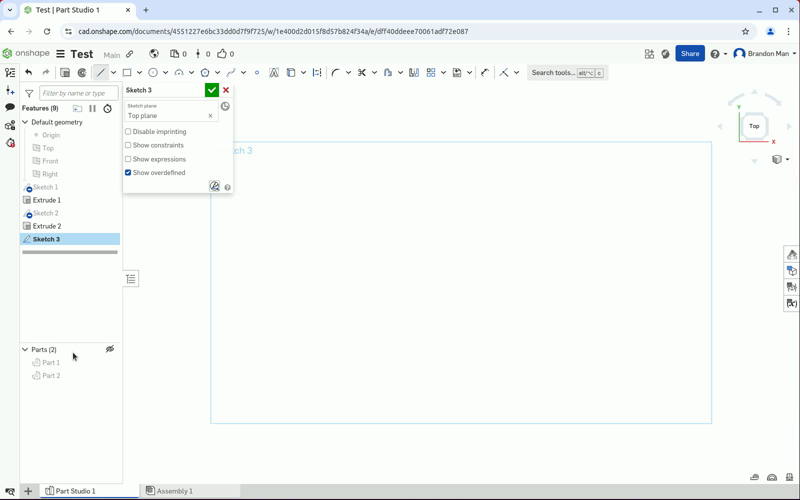
mouse_move(463, 303)
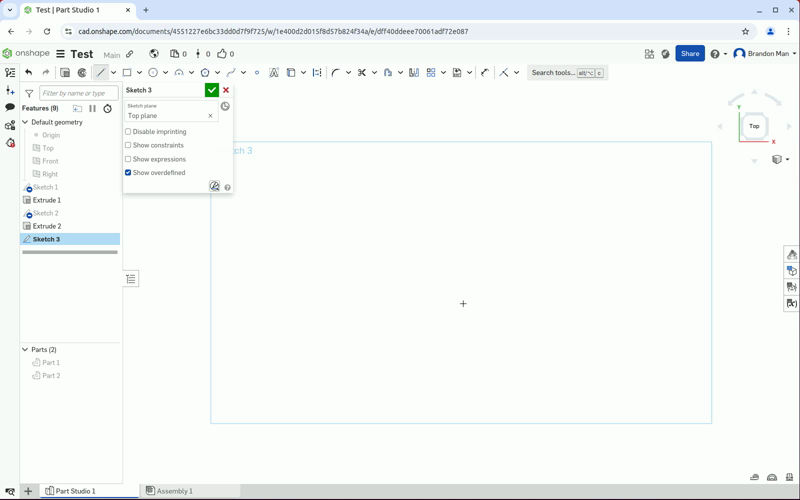
click(463, 303)
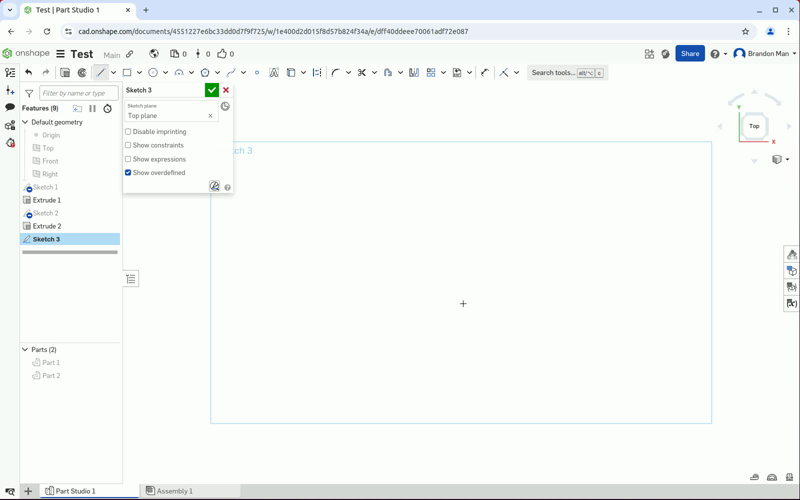
key_up(shift)
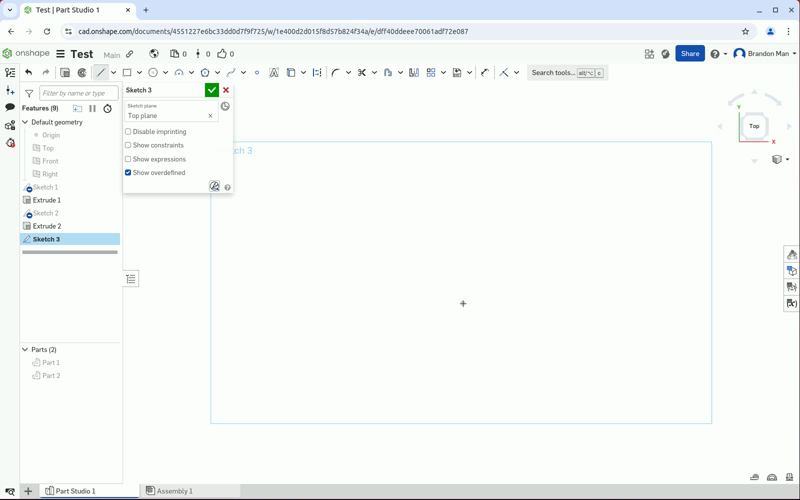
key_down(shift)
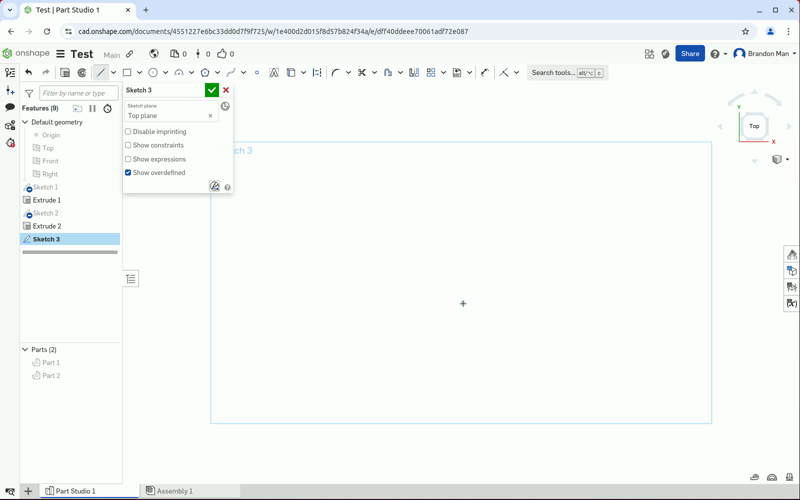
mouse_move(564, 292)
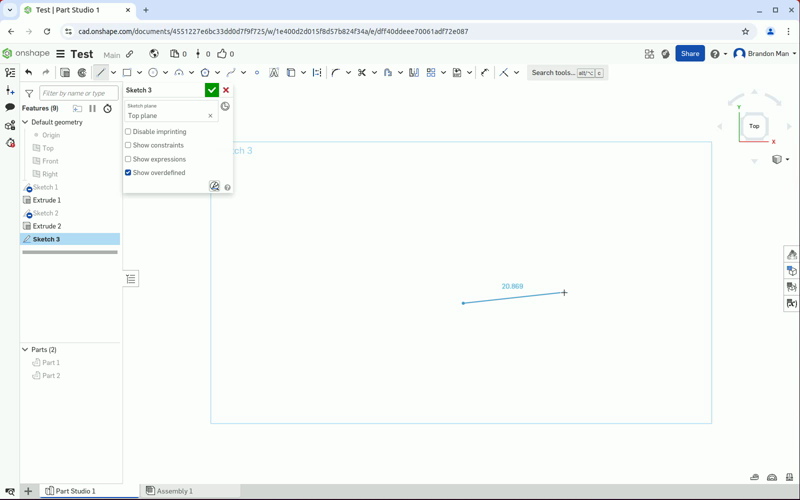
click(564, 292)
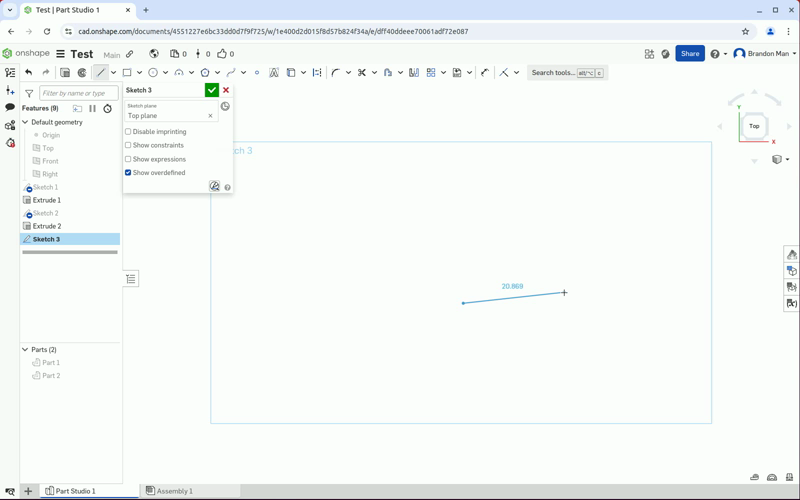
key_up(shift)
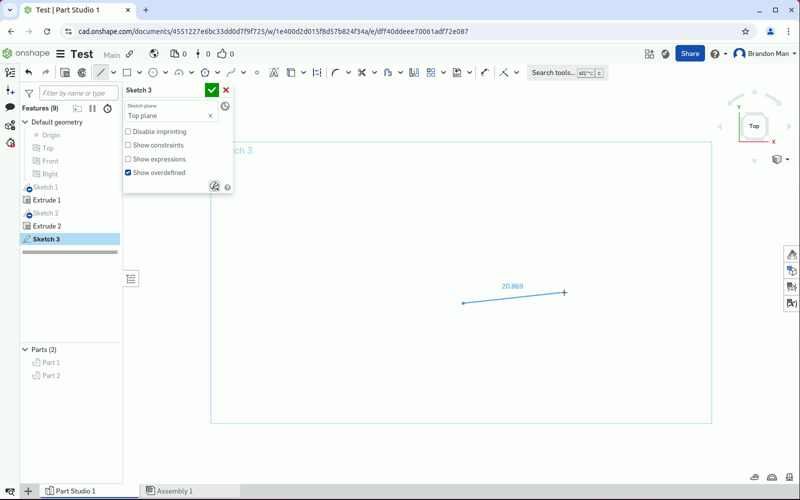
key(esc)
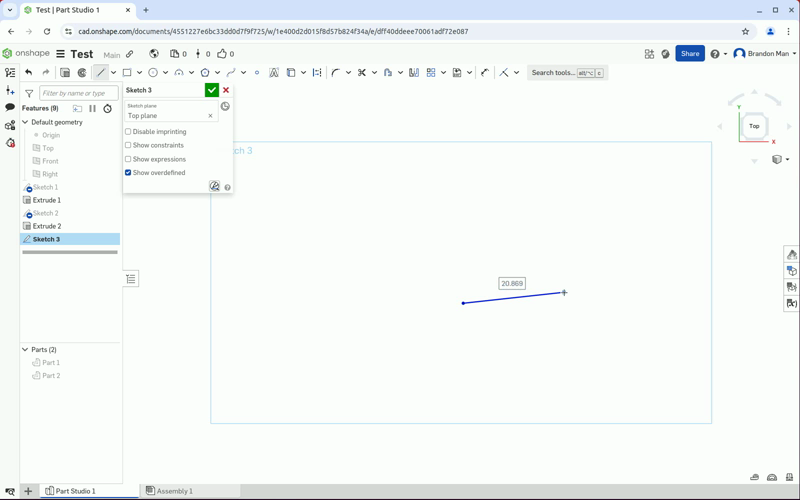
key(a)
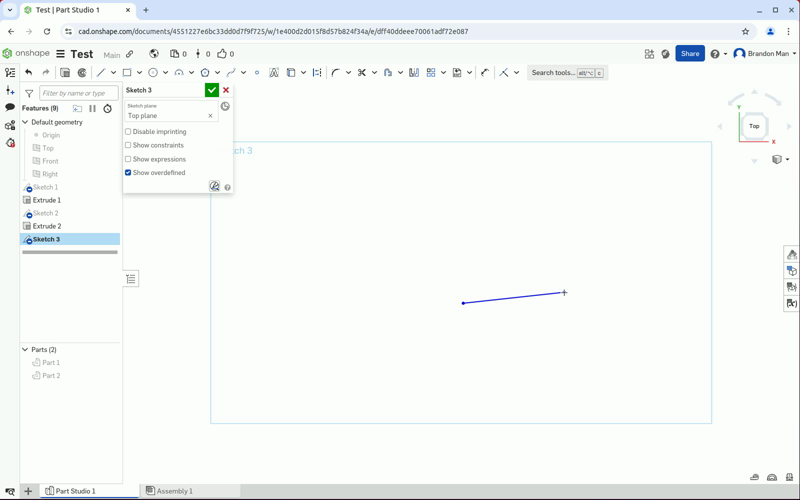
mouse_move(564, 292)
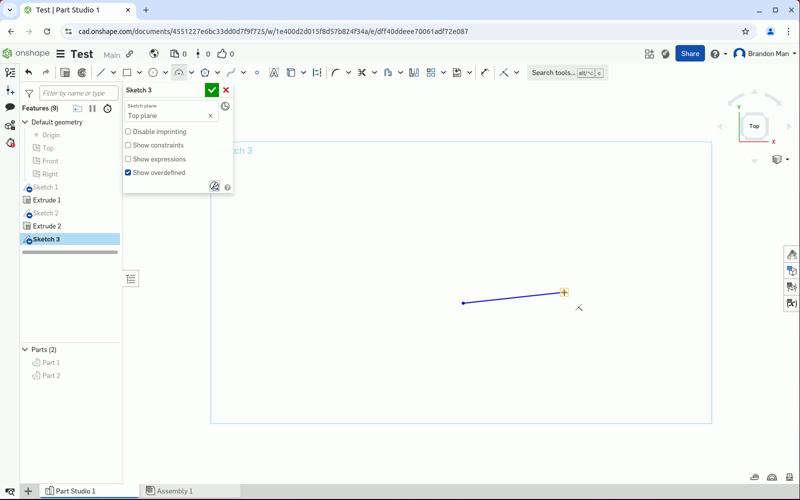
click(564, 292)
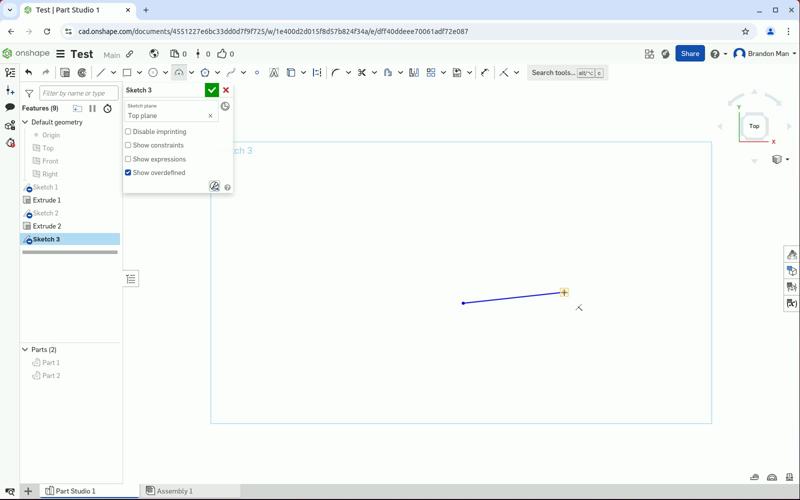
key_down(shift)
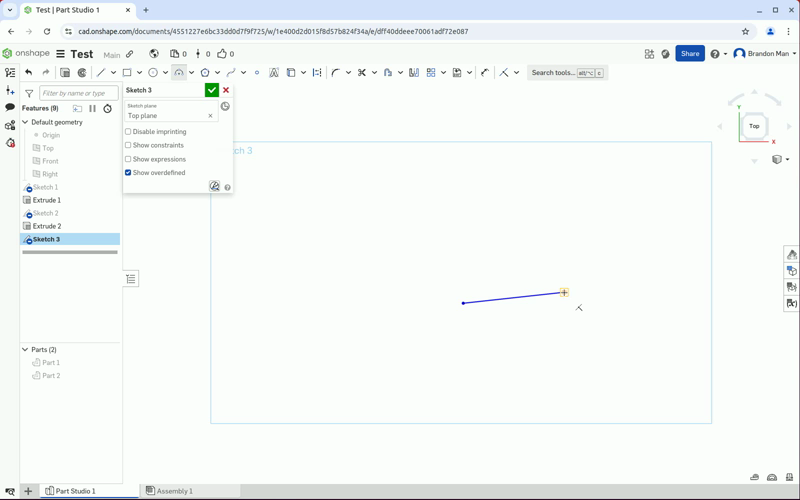
mouse_move(564, 272)
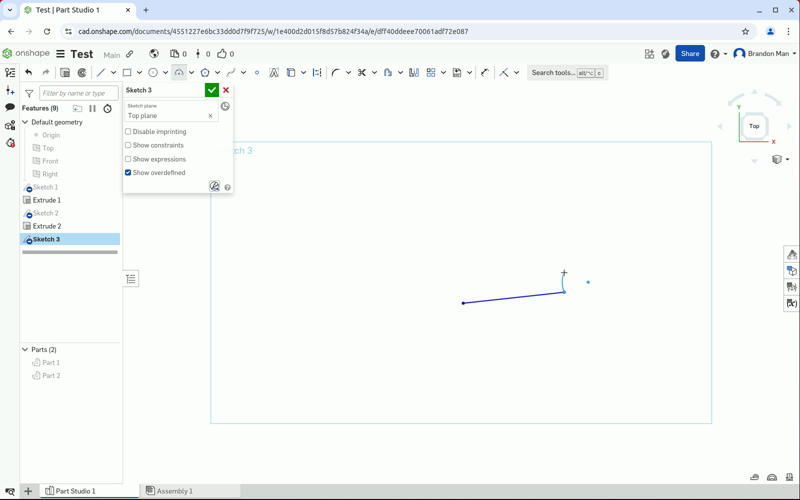
click(564, 272)
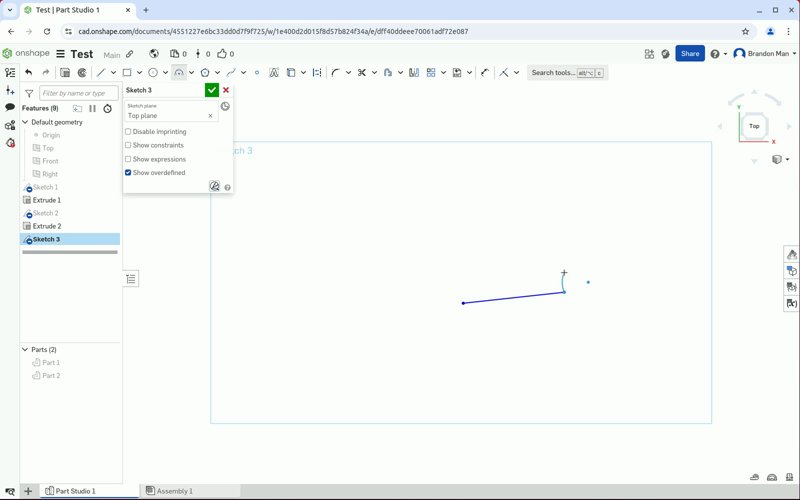
mouse_move(554, 282)
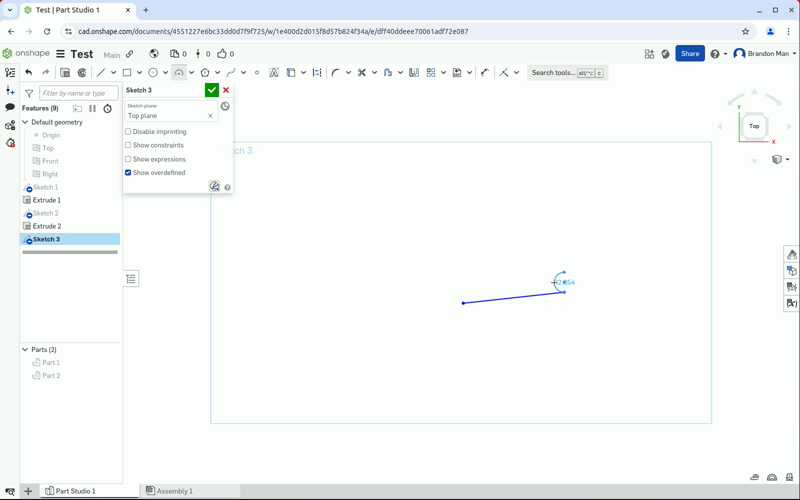
click(554, 282)
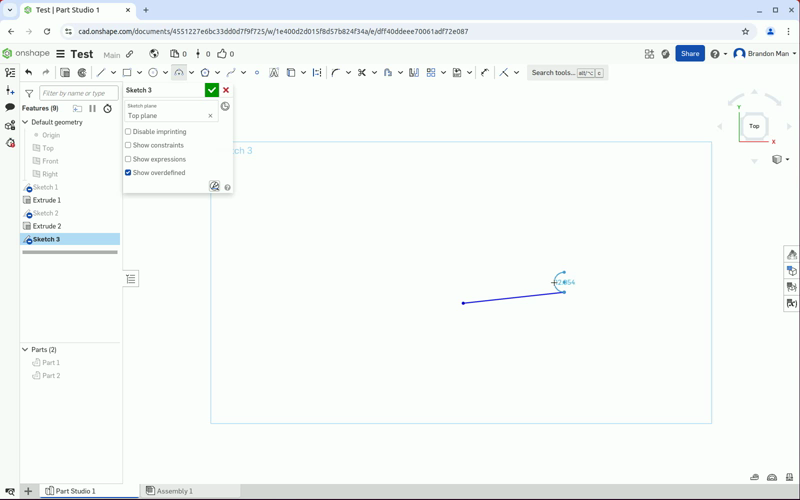
key_up(shift)
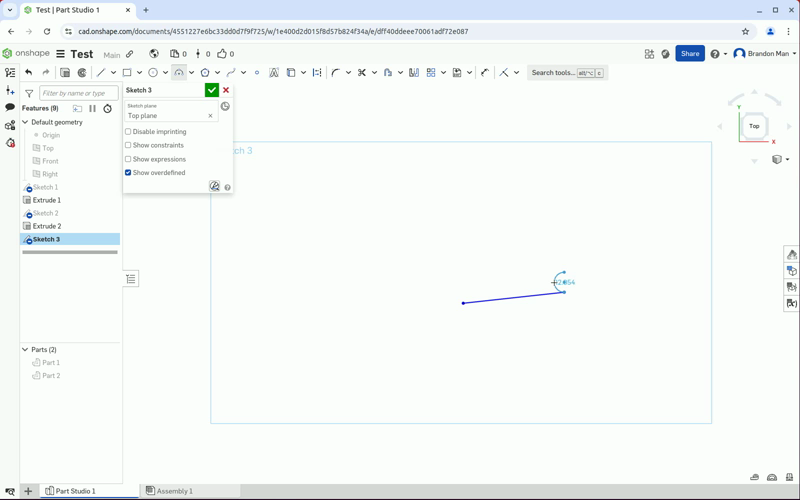
key(esc)
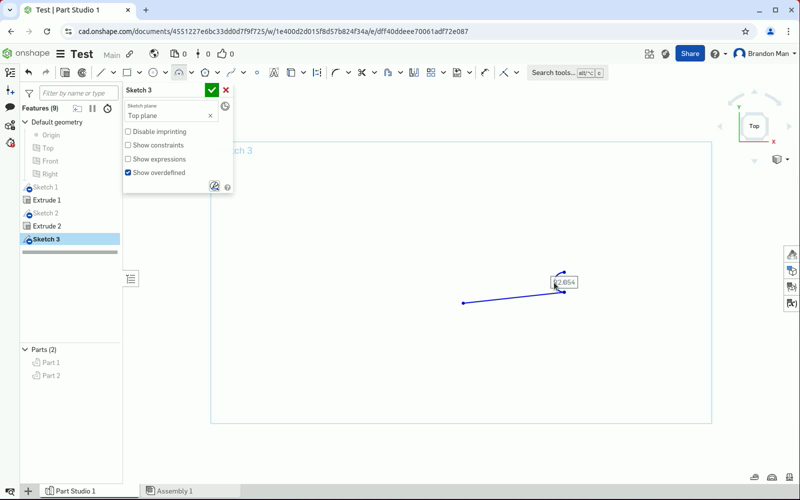
key(l)
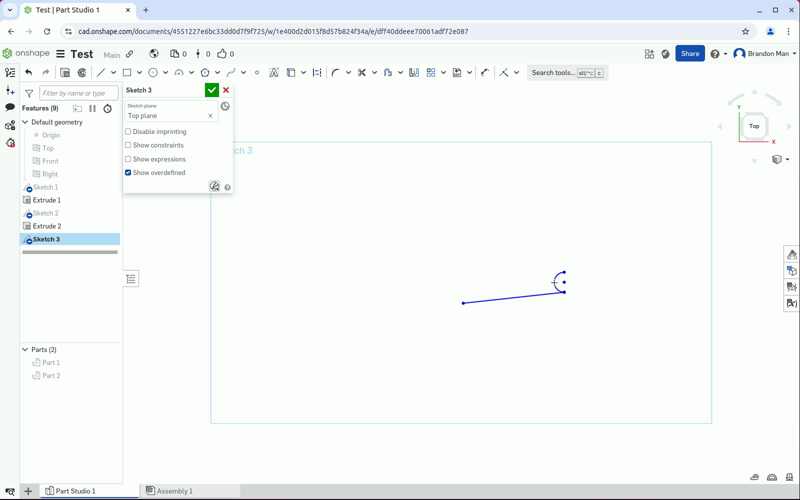
mouse_move(564, 272)
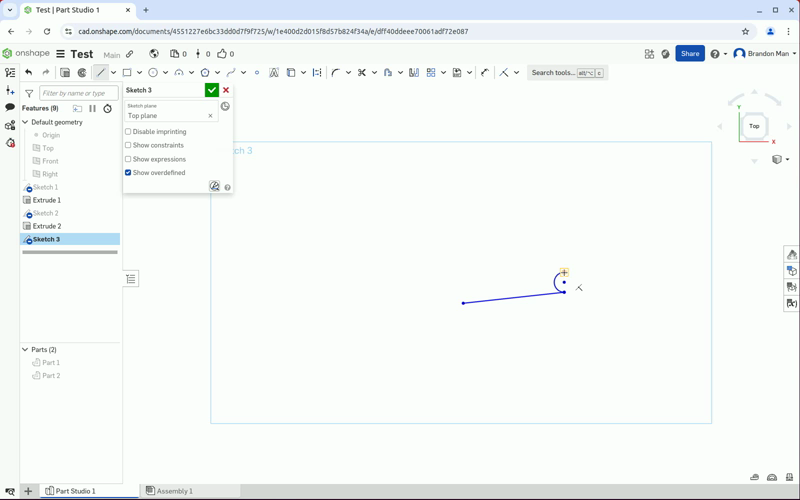
click(564, 272)
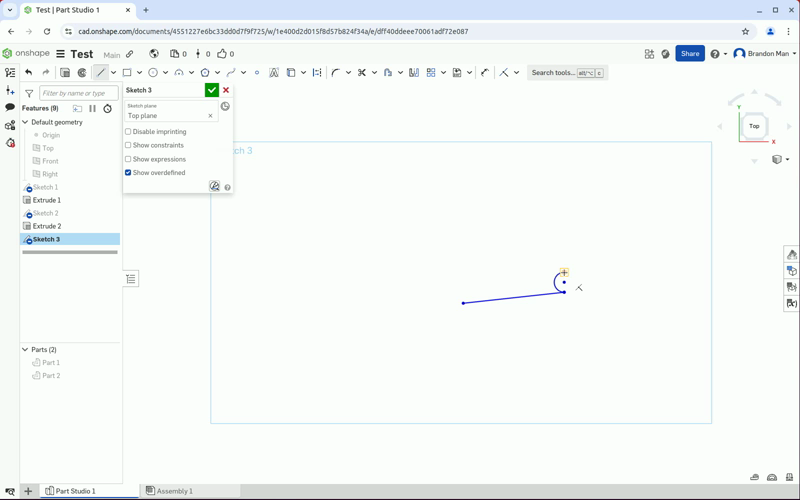
key_down(shift)
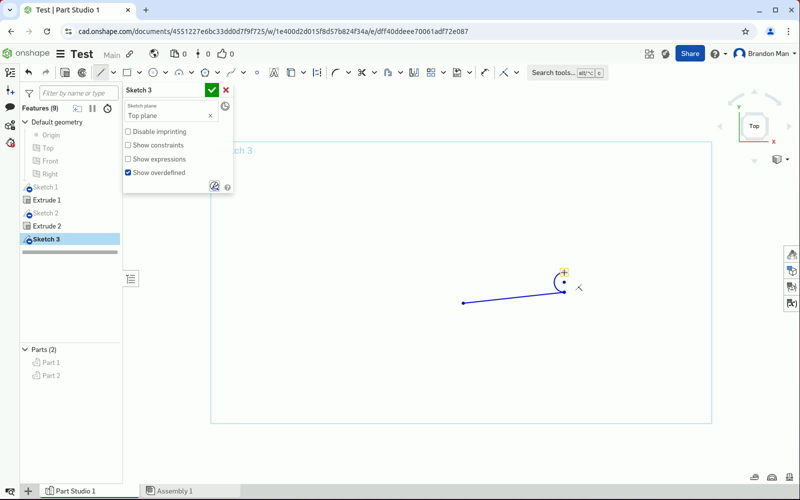
mouse_move(463, 261)
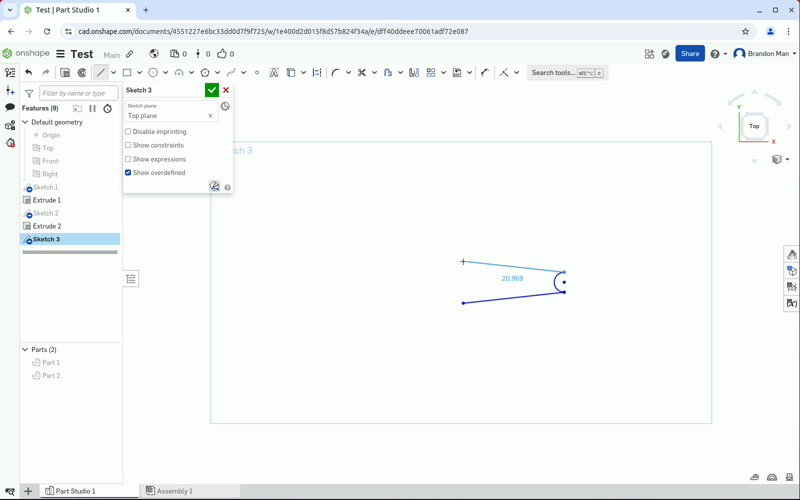
click(463, 261)
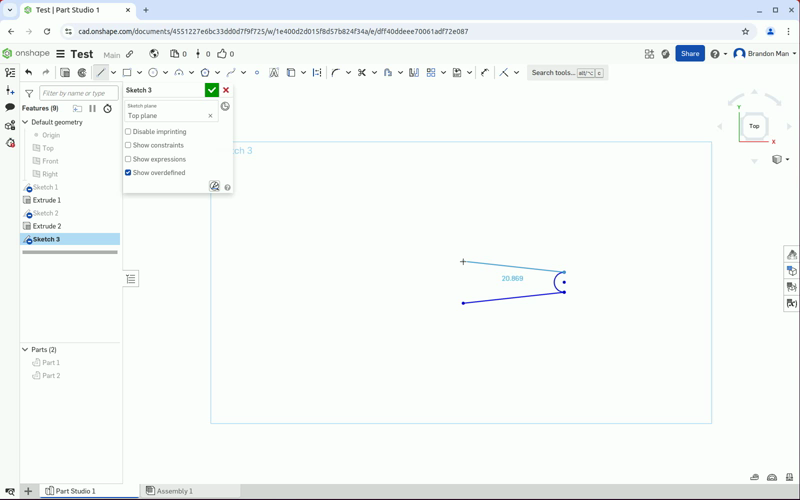
key_up(shift)
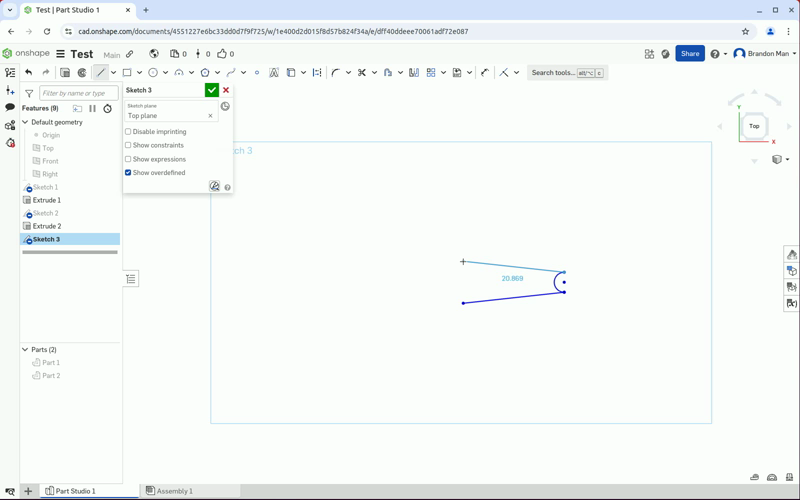
key(esc)
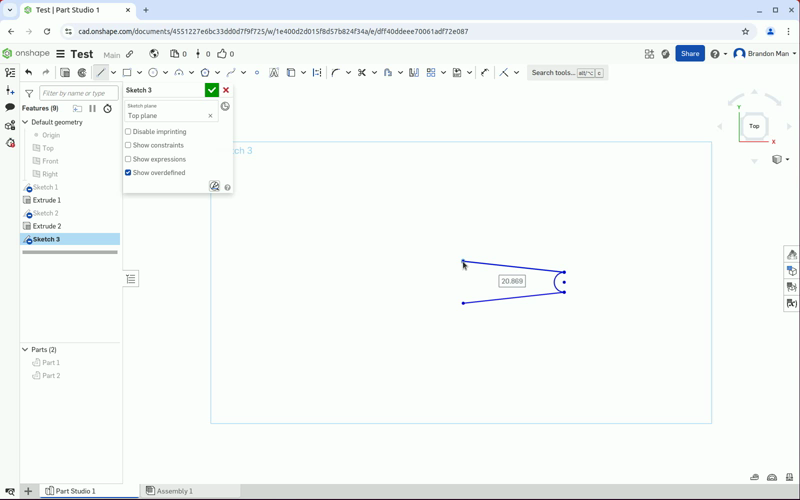
key(a)
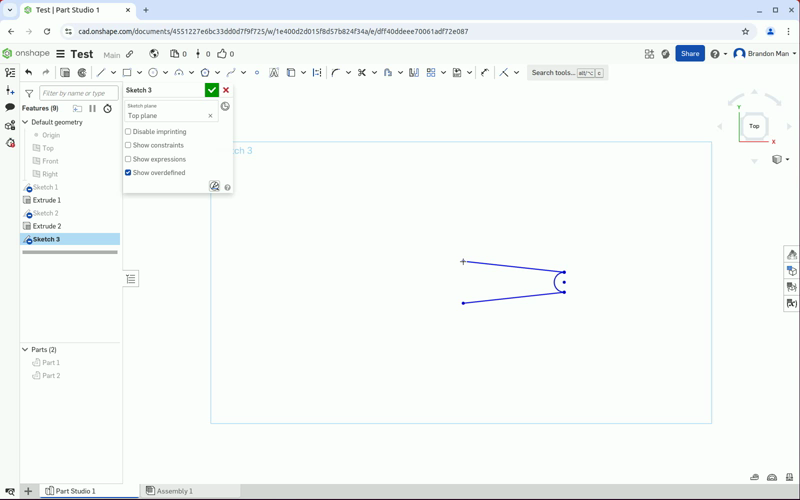
mouse_move(463, 261)
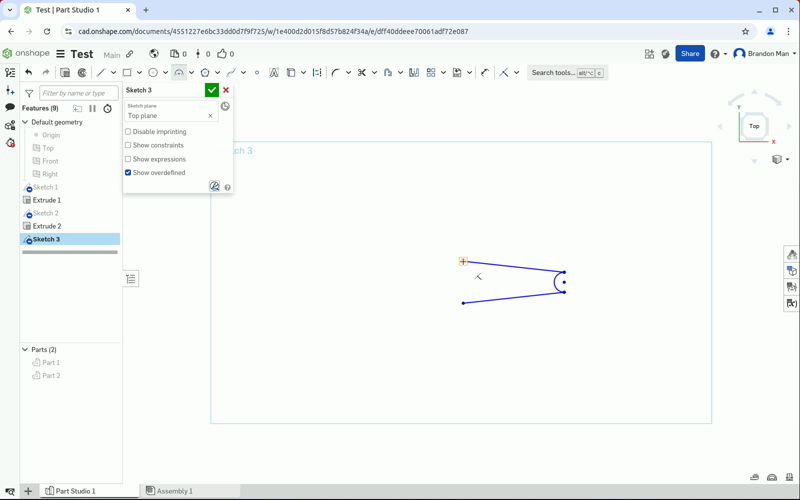
click(463, 261)
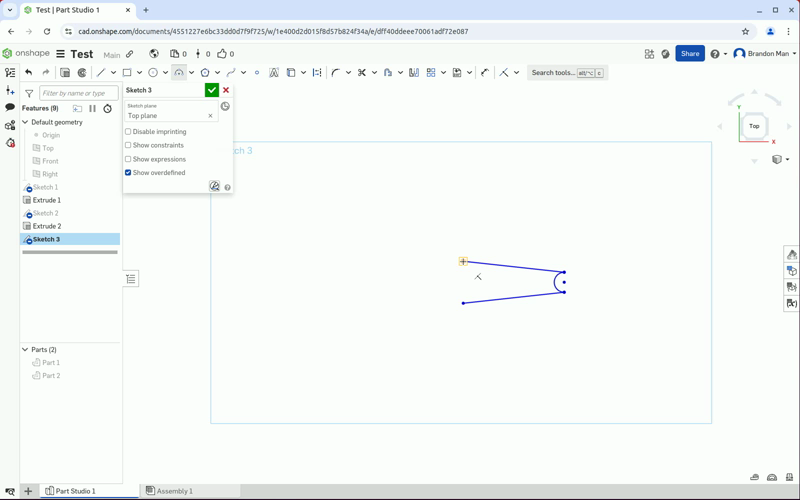
mouse_move(463, 303)
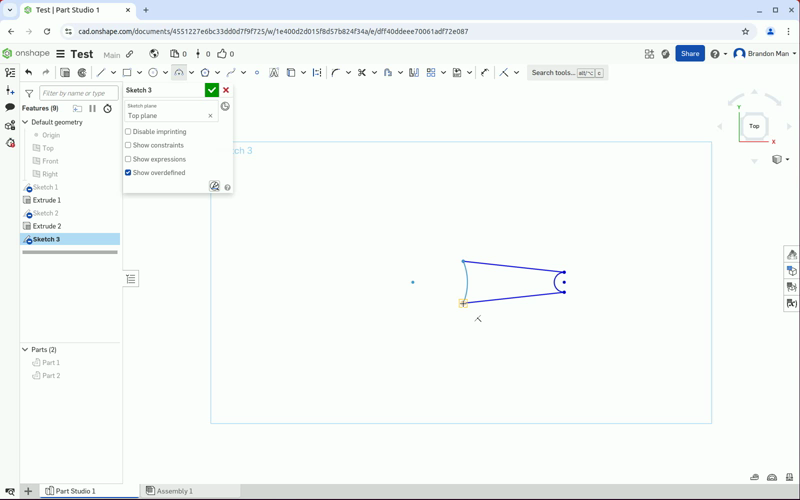
click(463, 303)
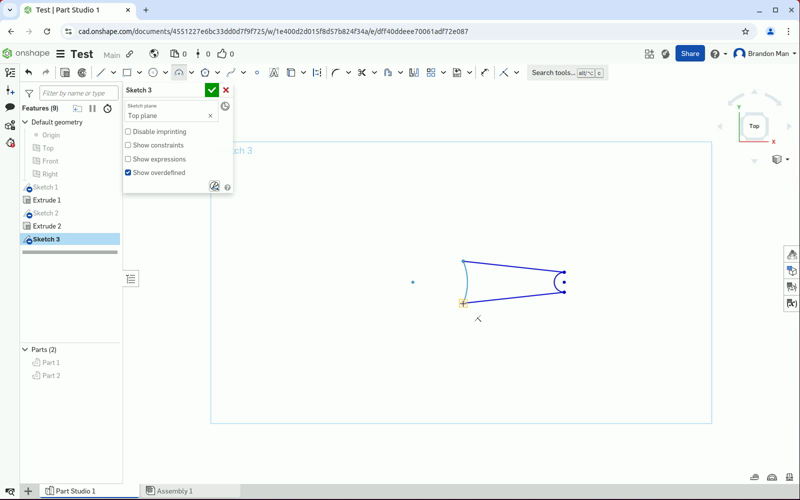
key_down(shift)
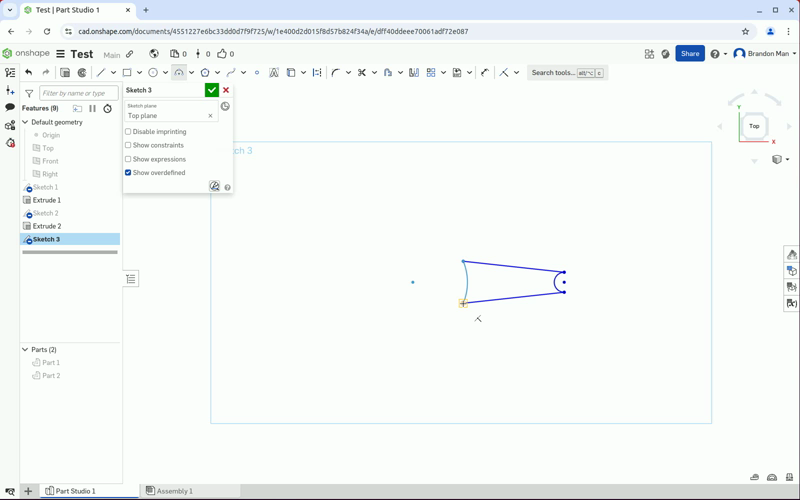
mouse_move(482, 282)
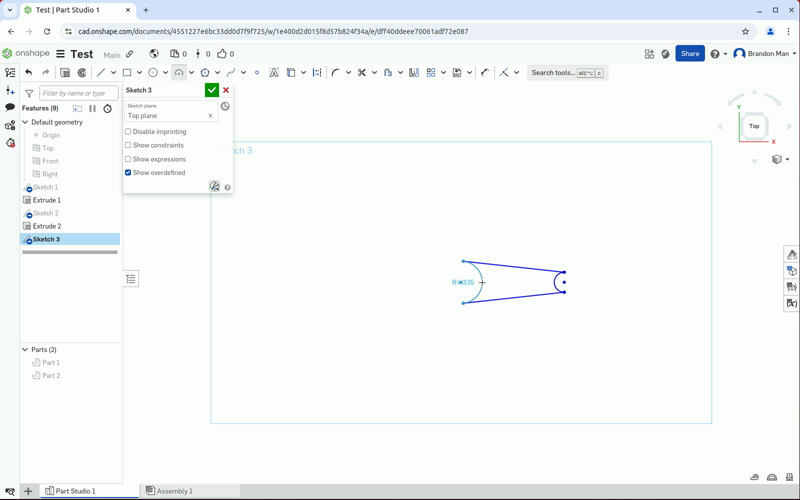
click(482, 282)
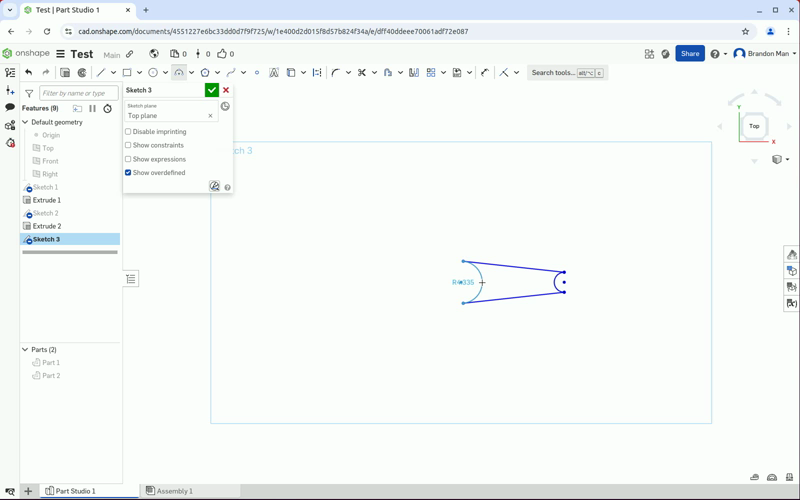
key_up(shift)
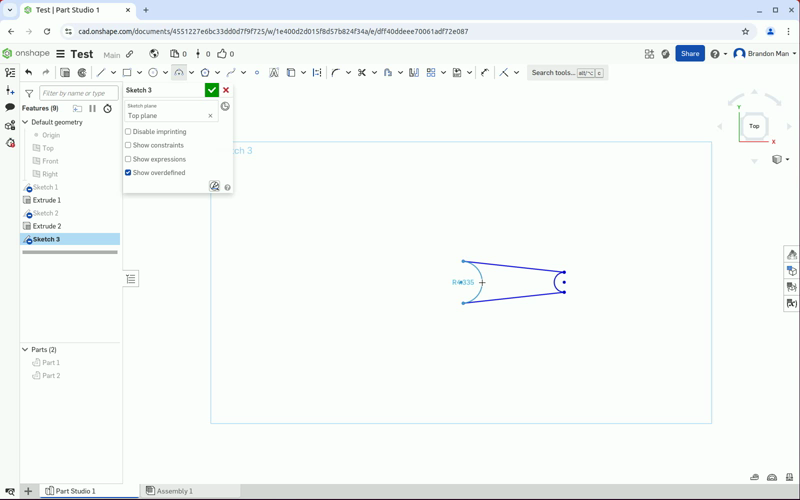
key(esc)
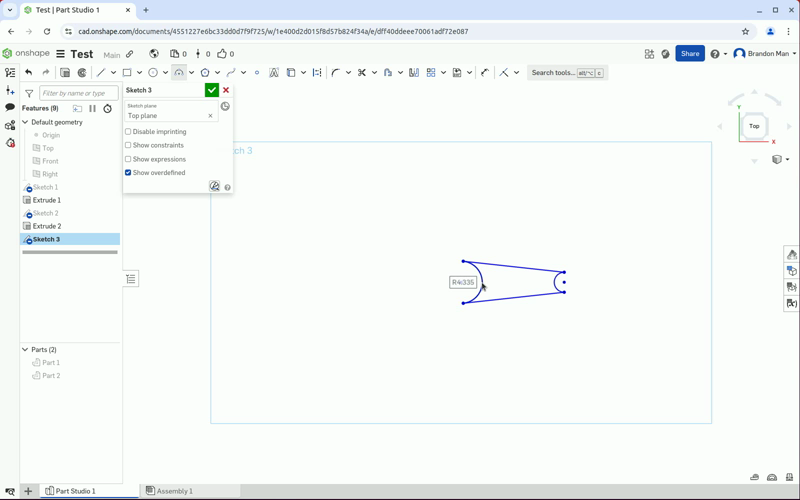
key(l)
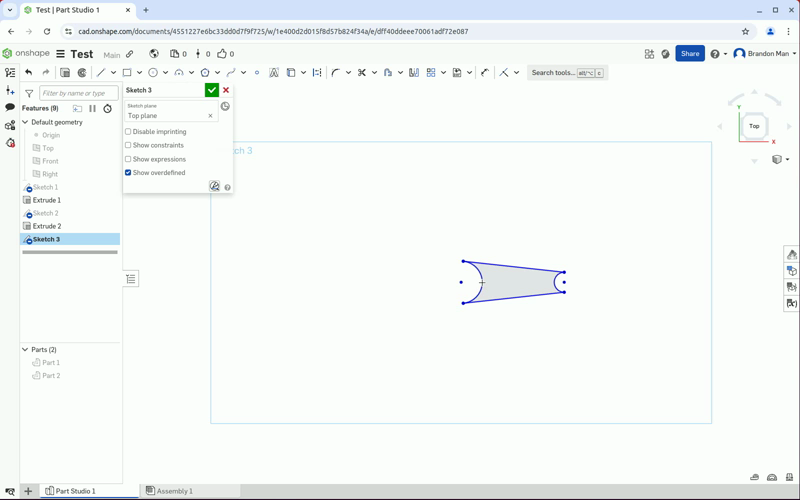
key_down(shift)
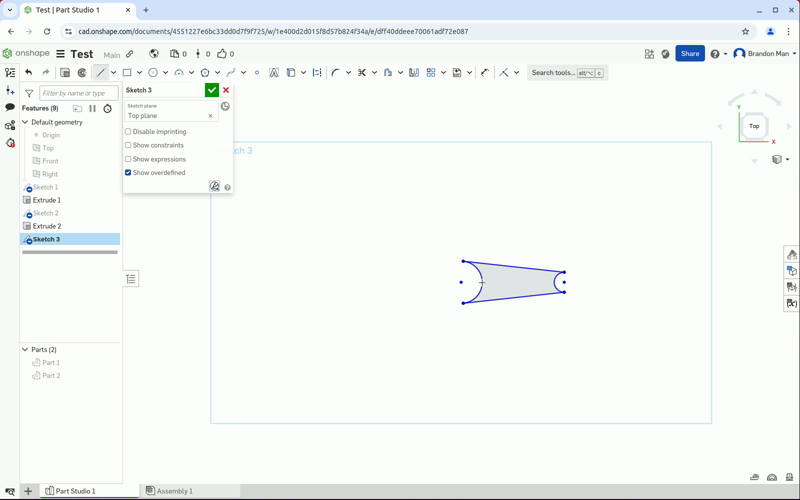
mouse_move(492, 288)
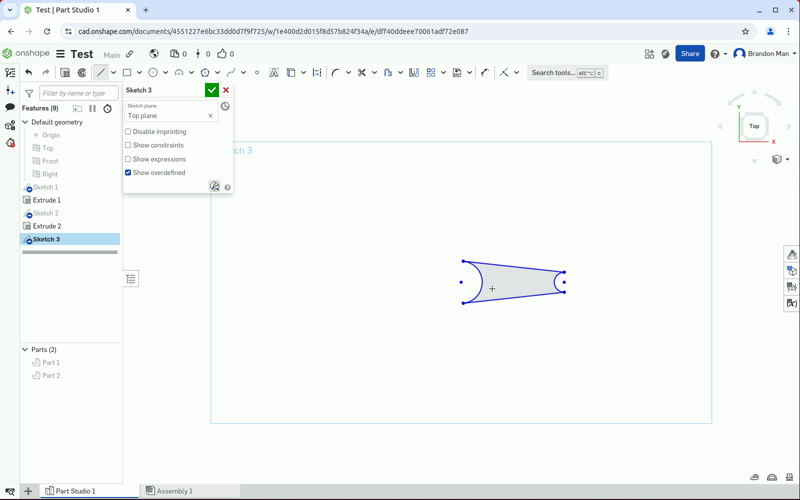
click(492, 288)
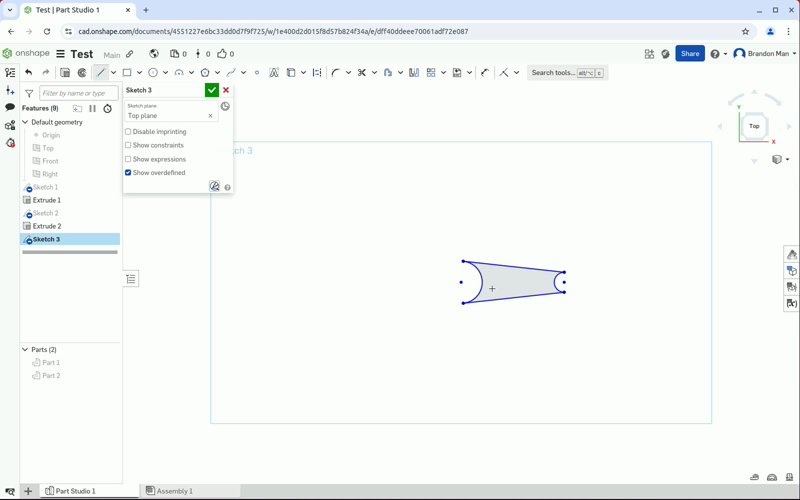
key_up(shift)
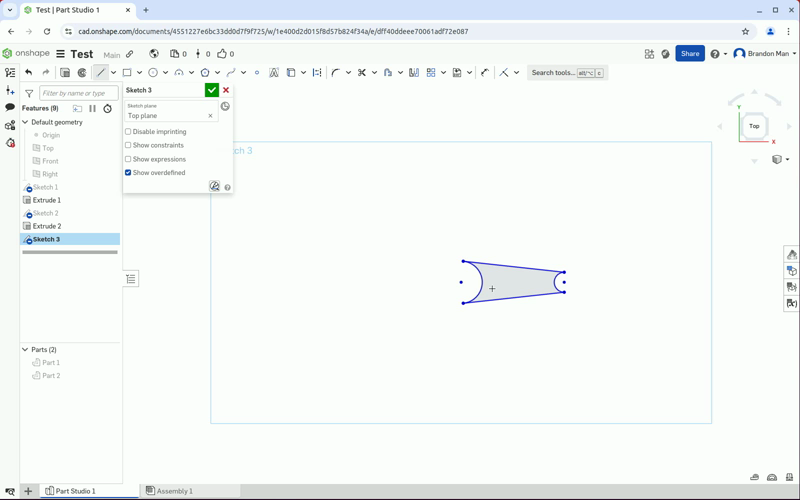
key_down(shift)
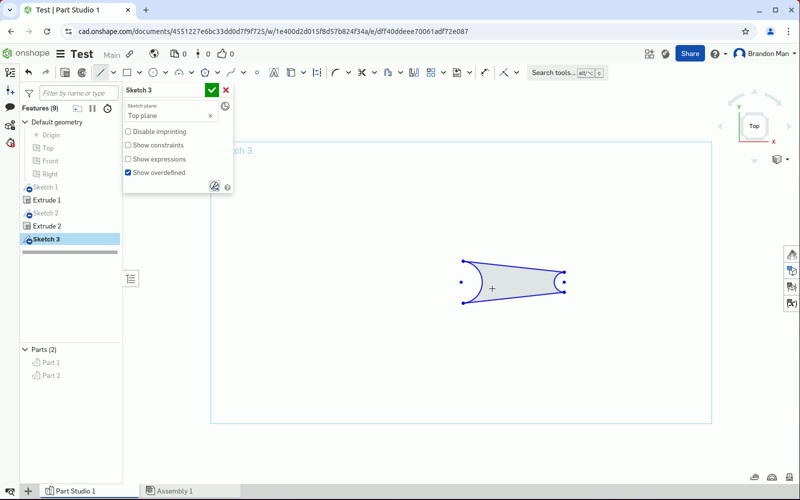
mouse_move(522, 288)
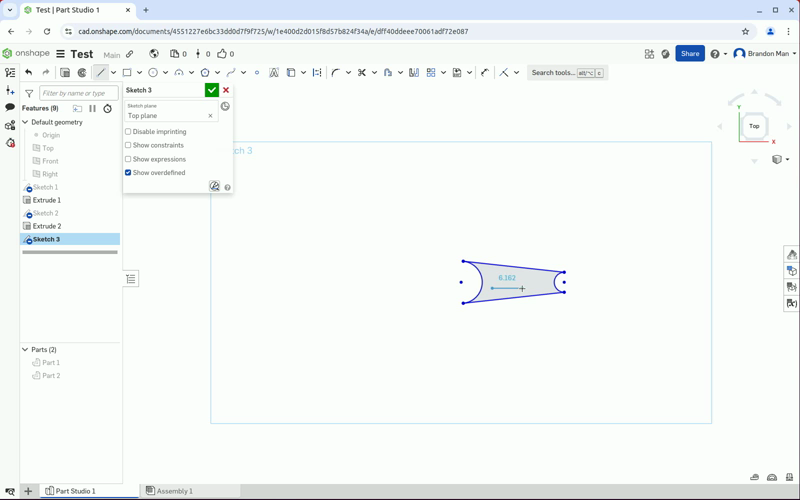
mouse_move(533, 288)
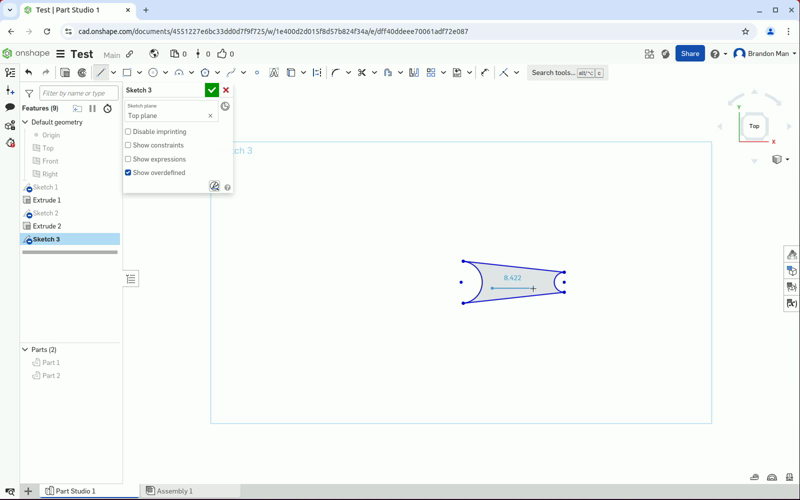
click(533, 288)
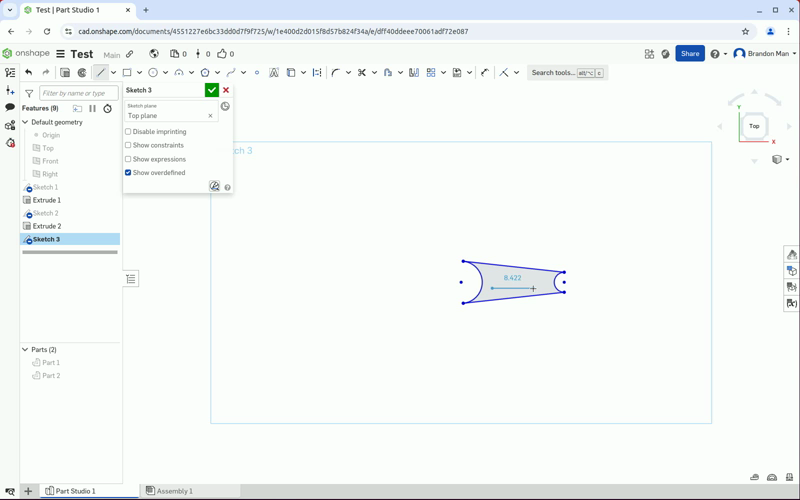
key_up(shift)
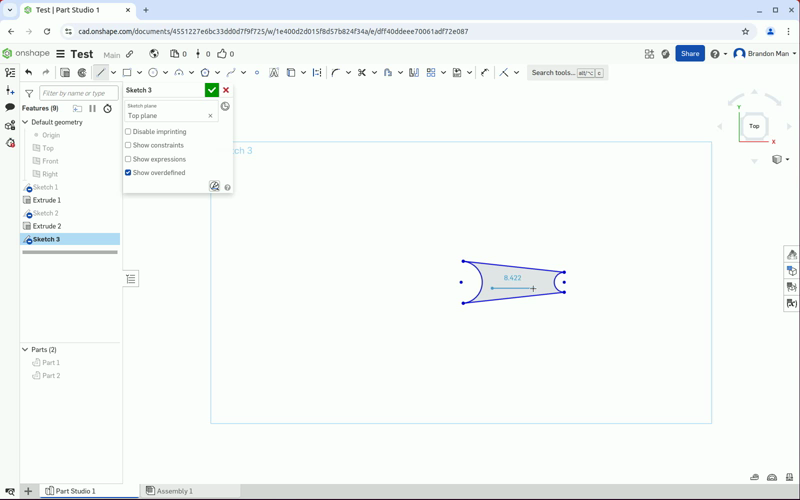
key(esc)
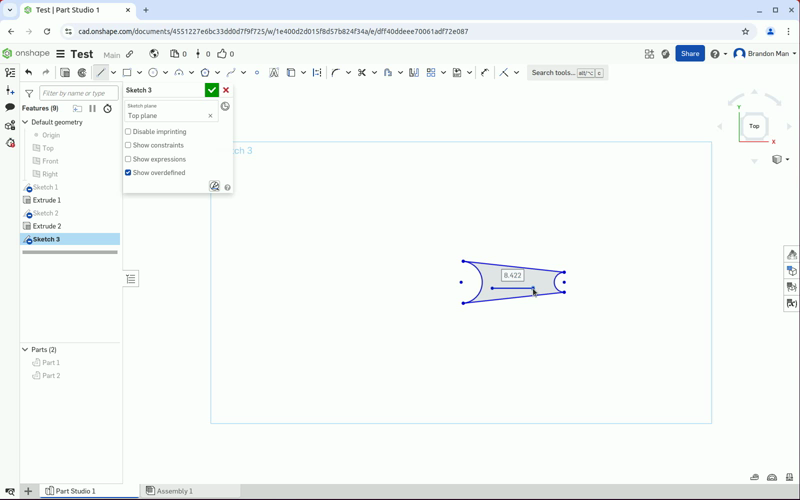
key(a)
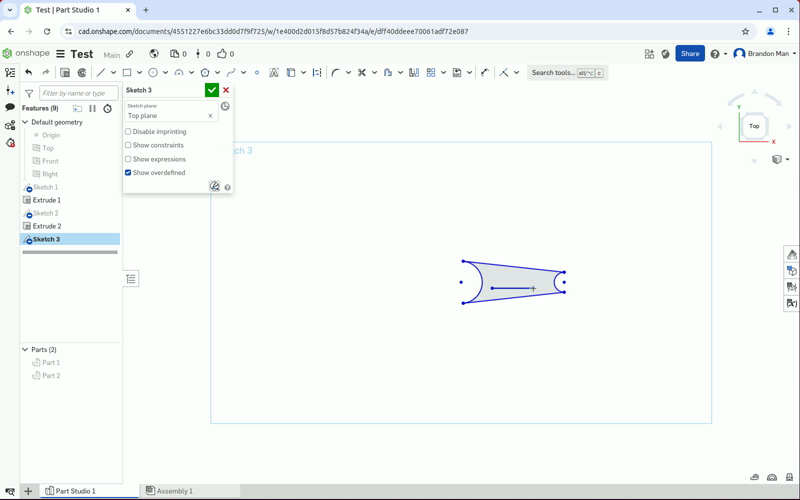
mouse_move(533, 288)
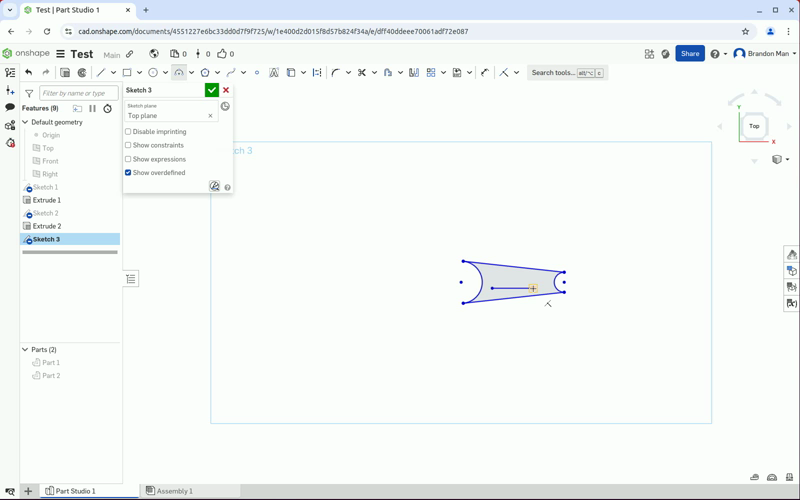
click(533, 288)
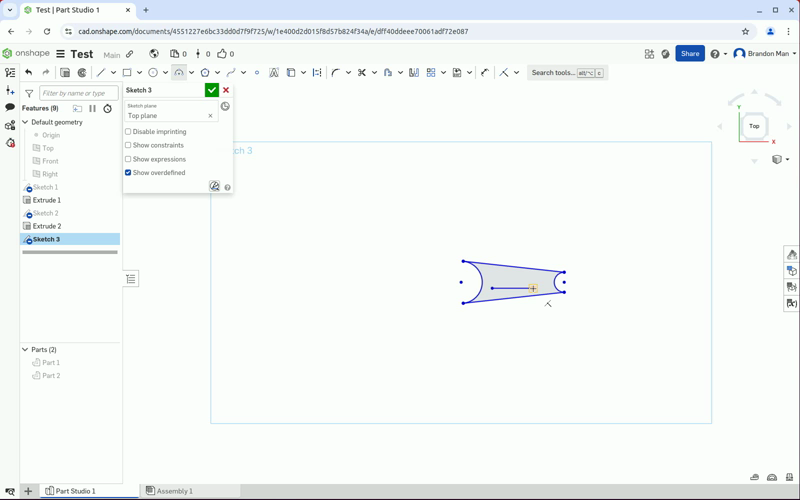
key_down(shift)
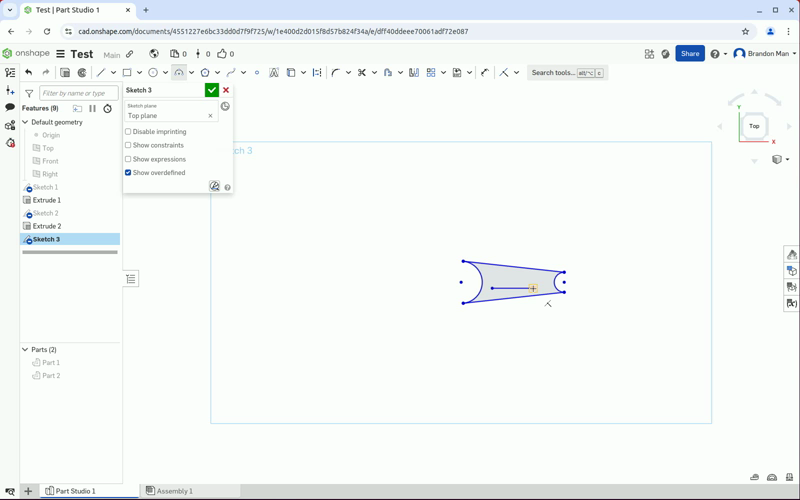
mouse_move(533, 277)
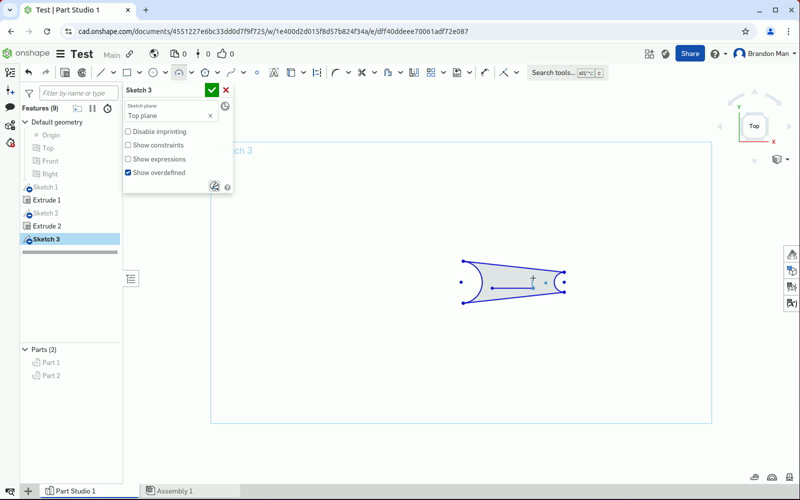
click(533, 277)
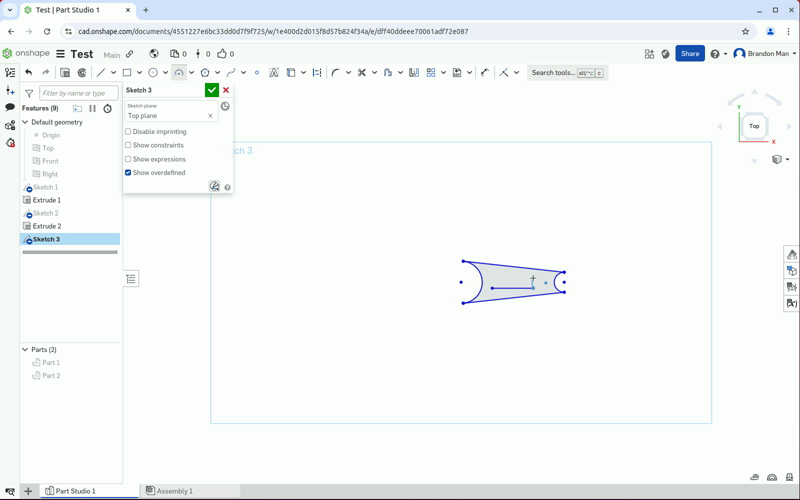
mouse_move(538, 282)
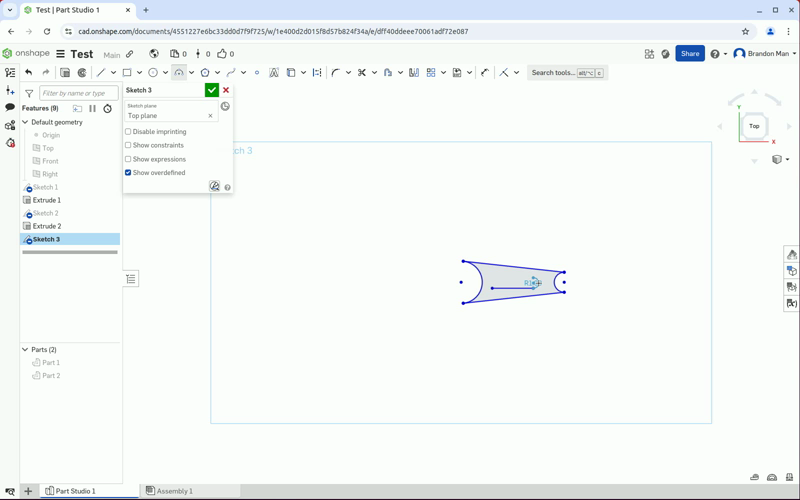
click(538, 282)
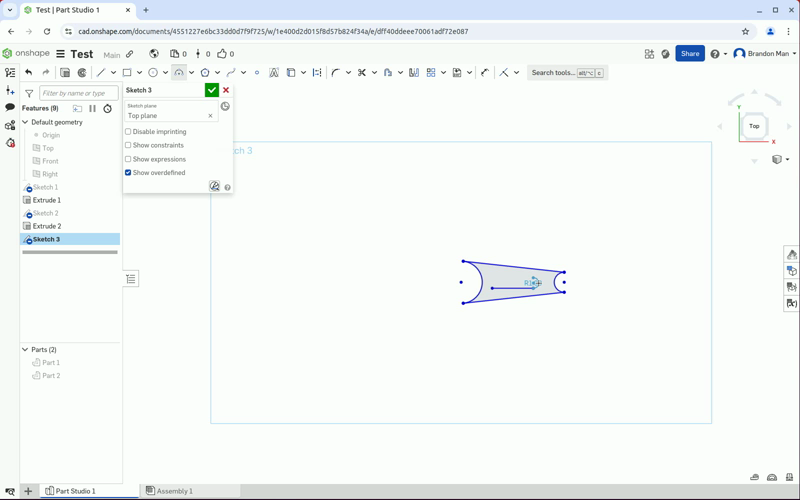
key_up(shift)
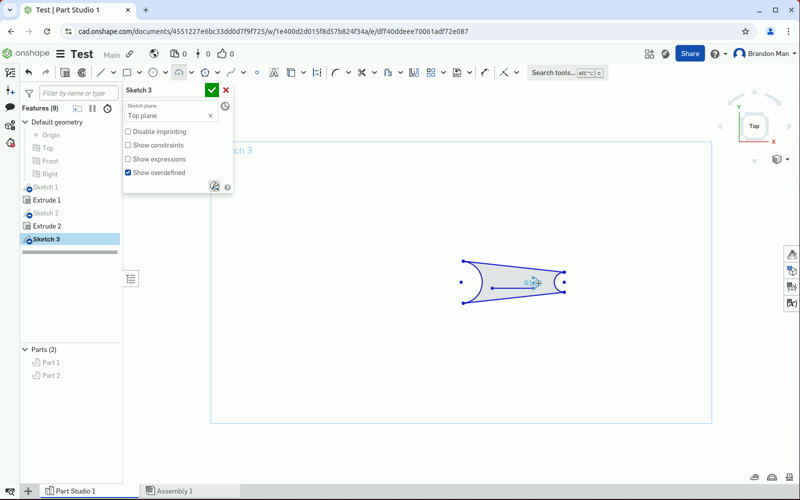
key(esc)
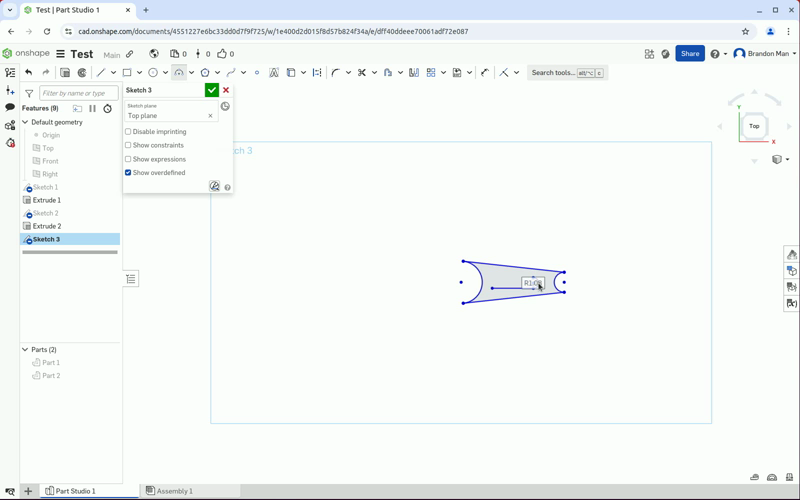
key(l)
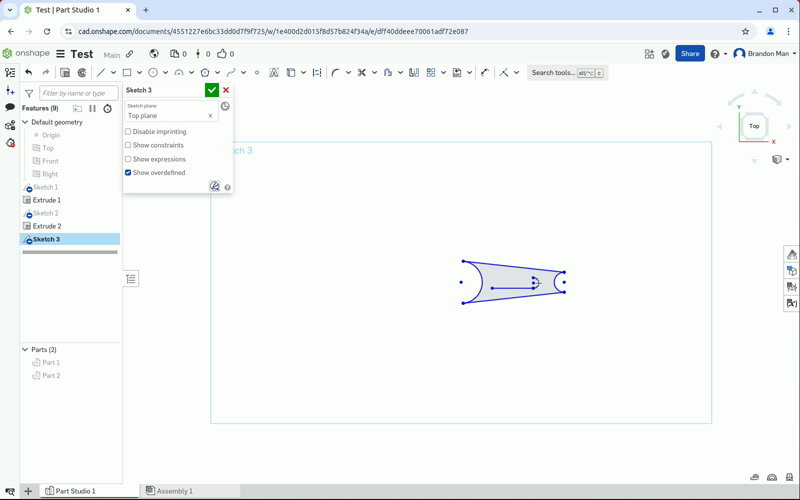
mouse_move(533, 277)
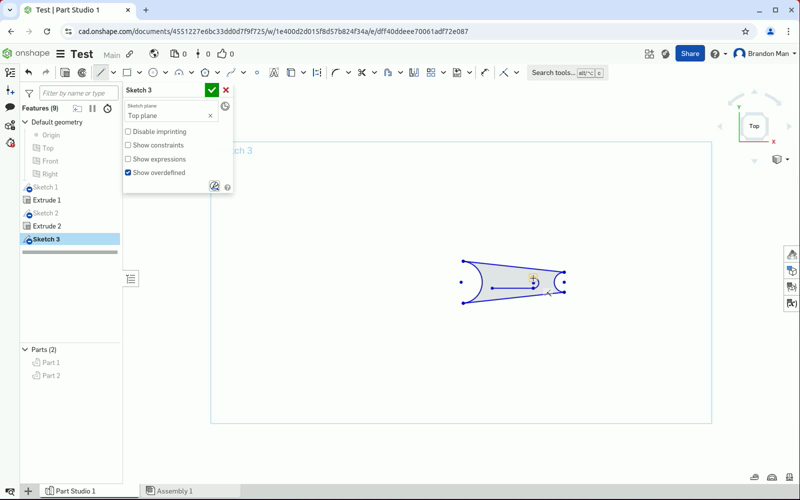
click(533, 277)
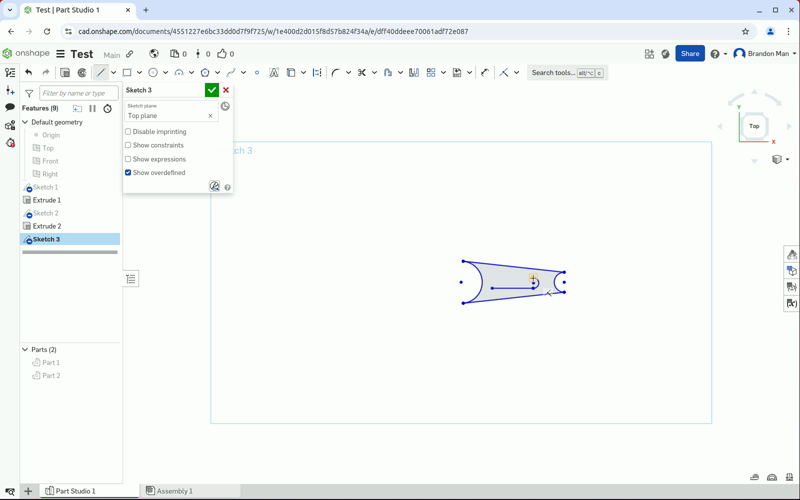
key_down(shift)
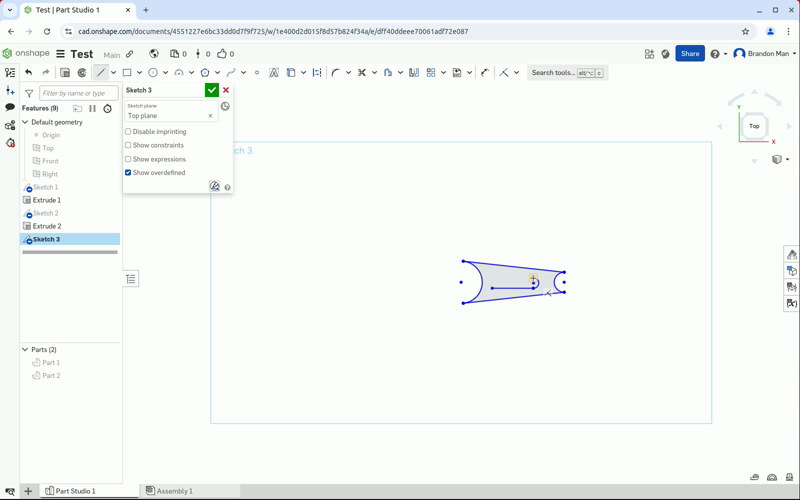
mouse_move(563, 277)
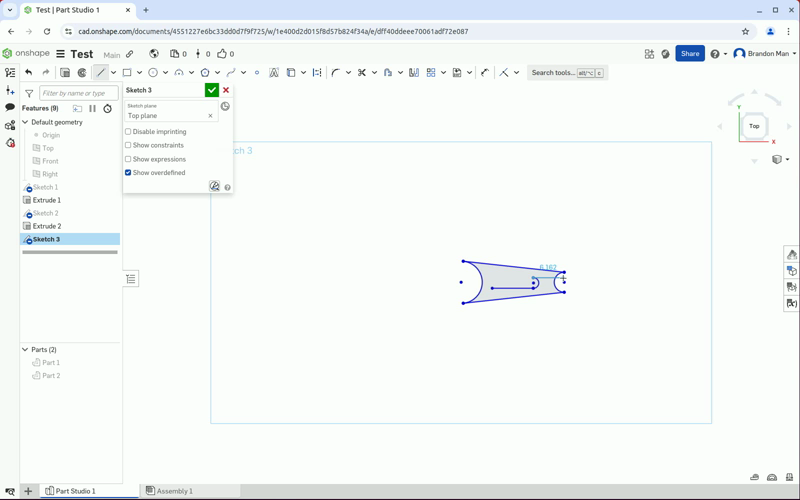
mouse_move(492, 277)
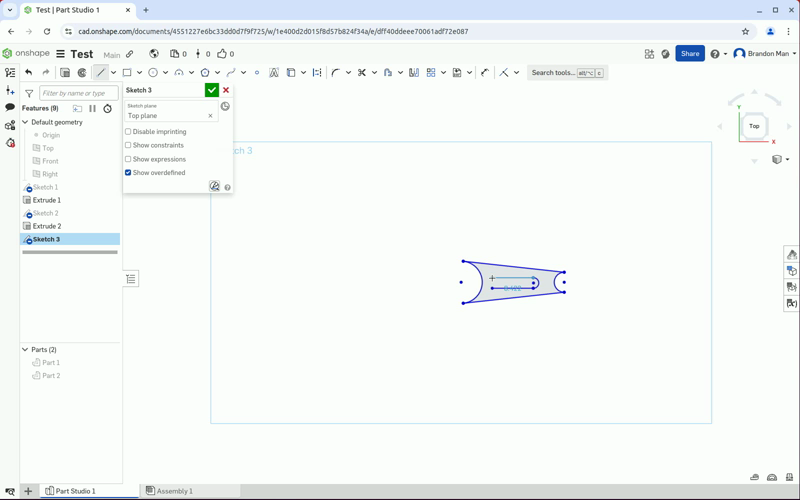
click(492, 277)
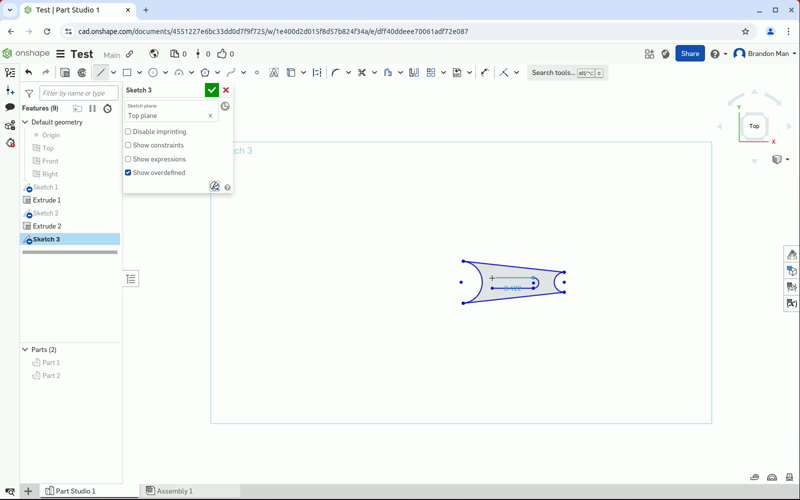
key_up(shift)
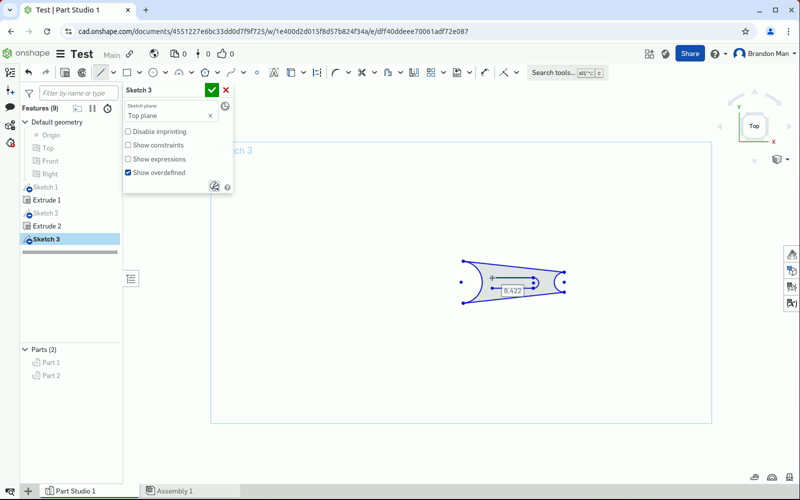
key(esc)
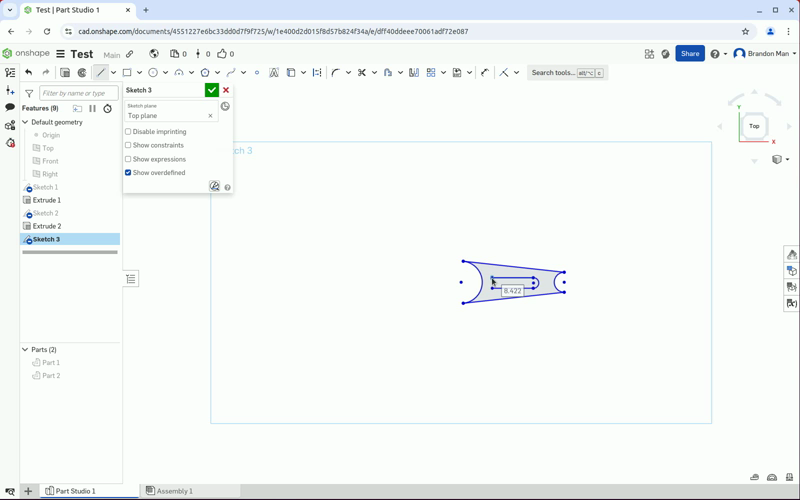
key(a)
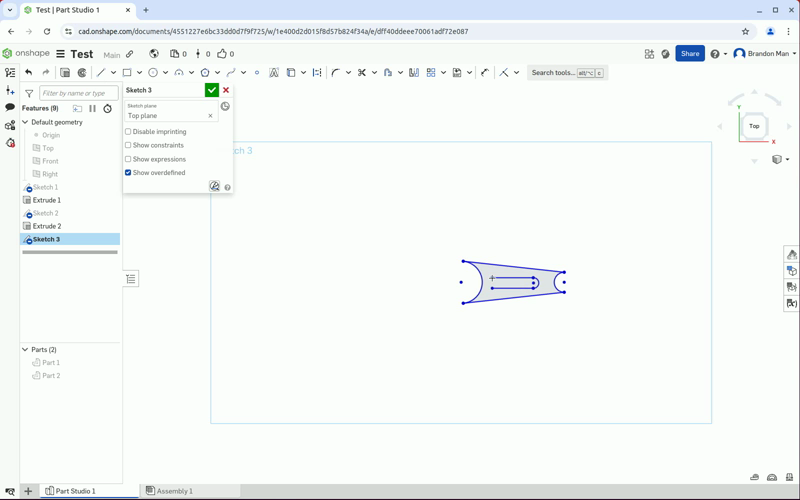
mouse_move(492, 277)
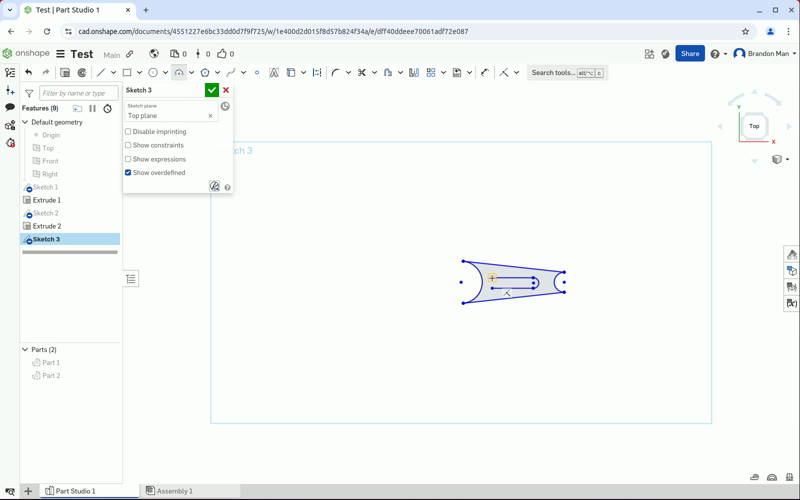
click(492, 277)
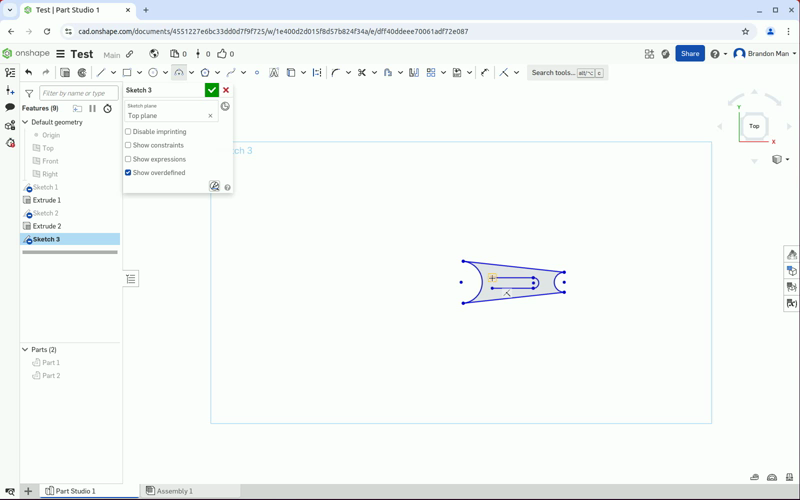
mouse_move(492, 288)
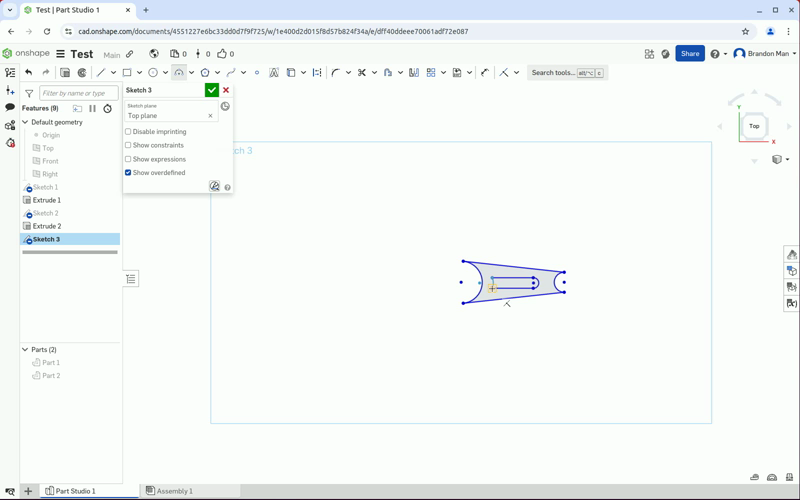
click(492, 288)
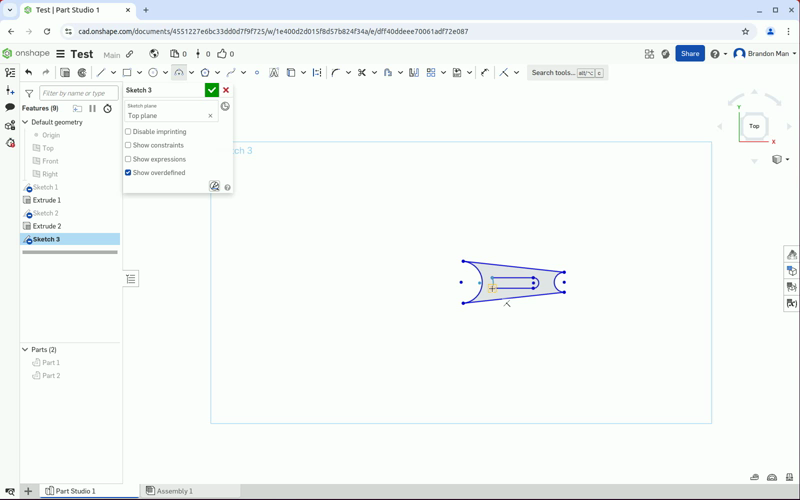
key_down(shift)
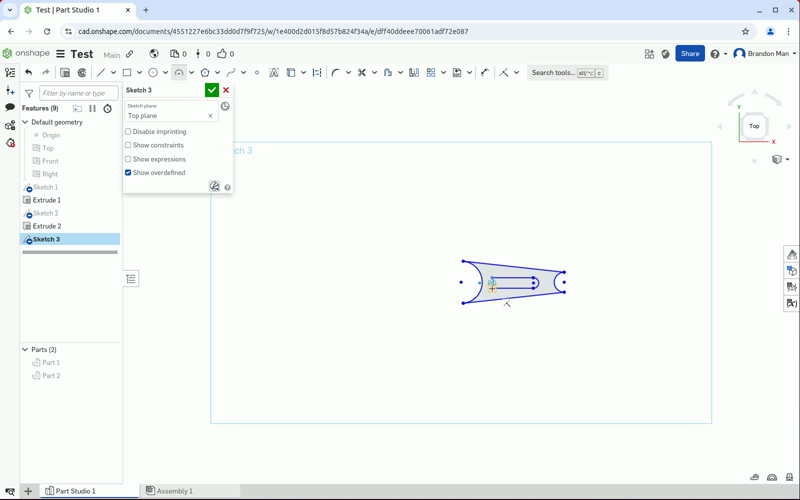
mouse_move(486, 282)
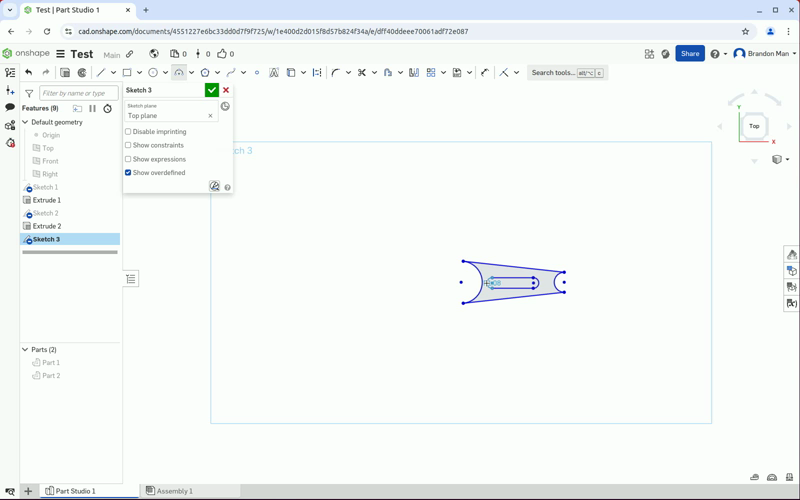
click(486, 282)
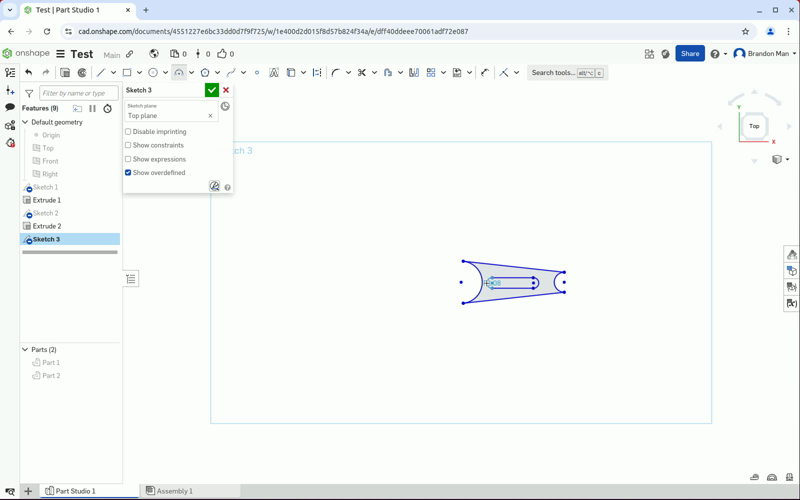
key_up(shift)
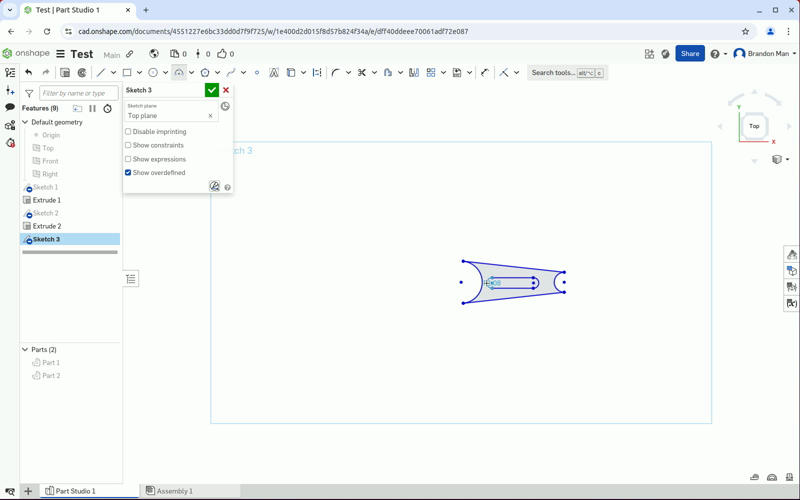
key(esc)
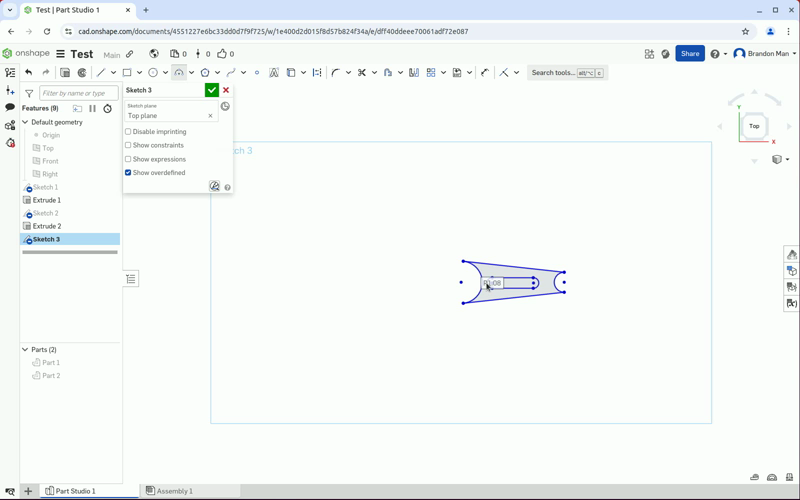
mouse_move(558, 278)
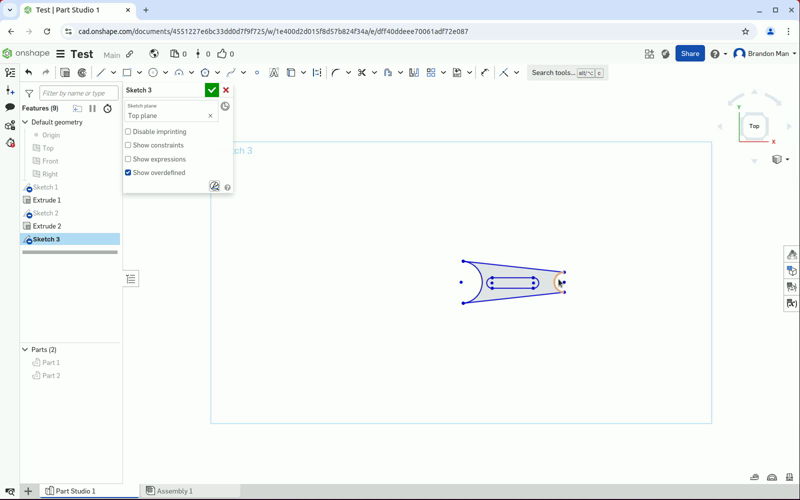
click(558, 278)
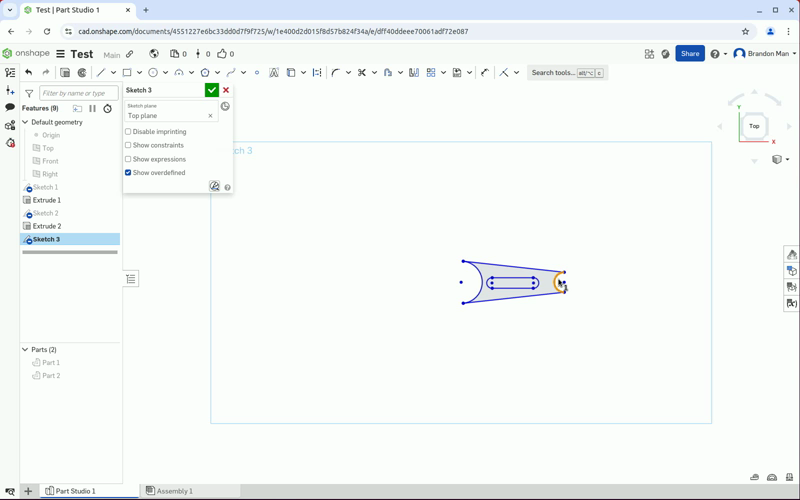
mouse_move(73, 352)
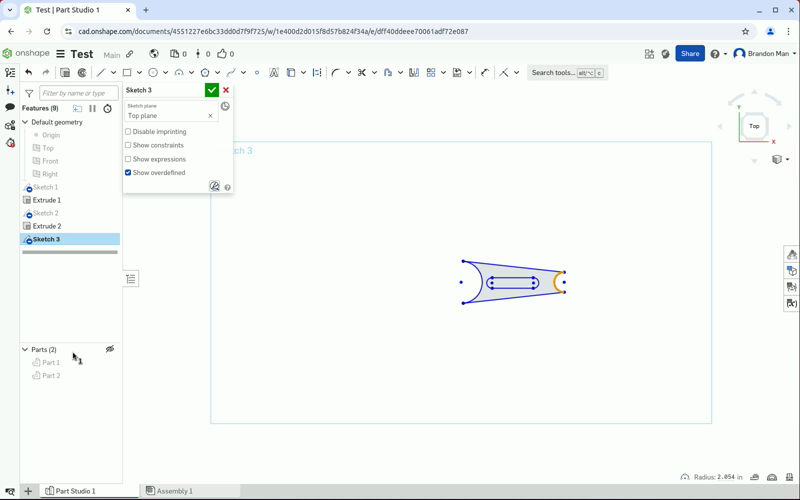
key(shift+y)
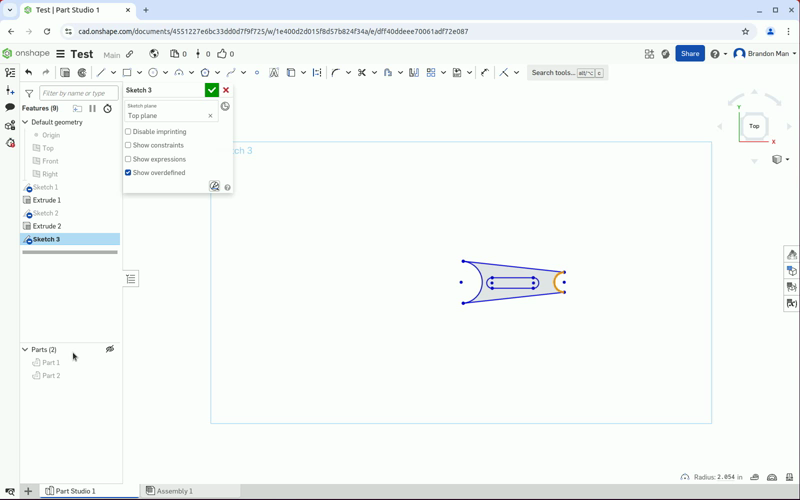
key(shift+e)
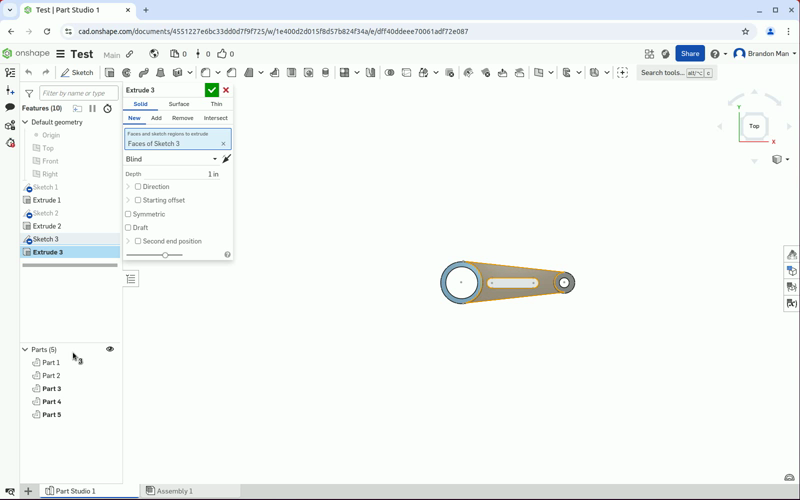
mouse_move(143, 106)
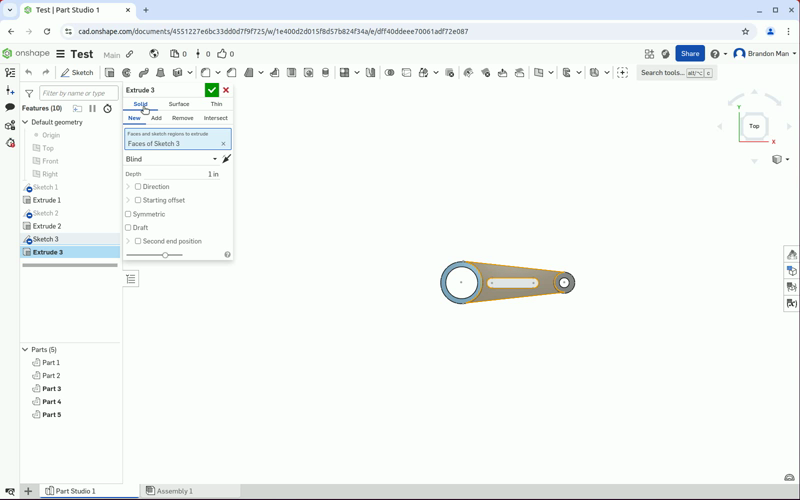
click(143, 106)
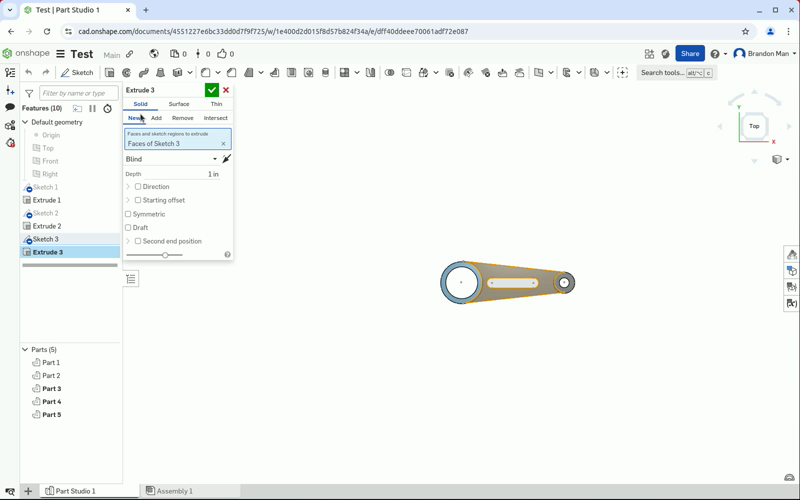
mouse_move(137, 120)
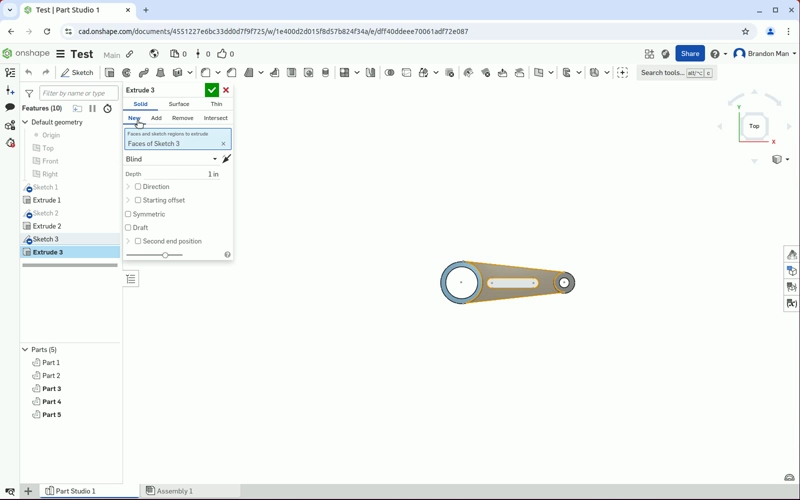
click(137, 120)
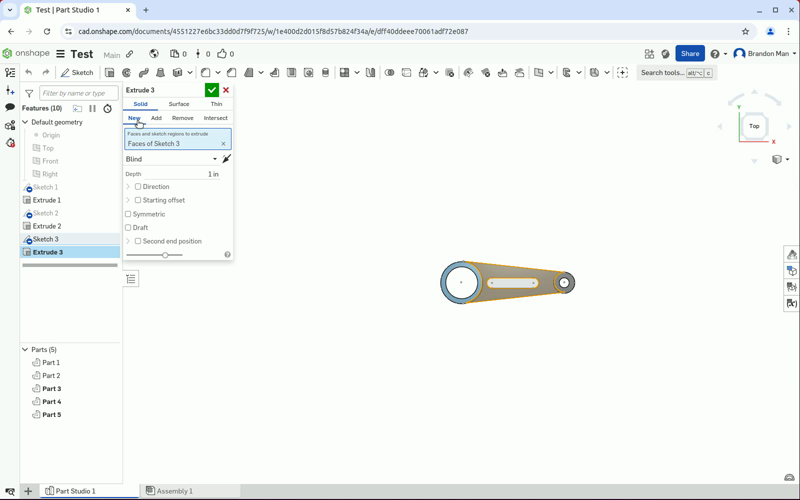
key(tab, 4)
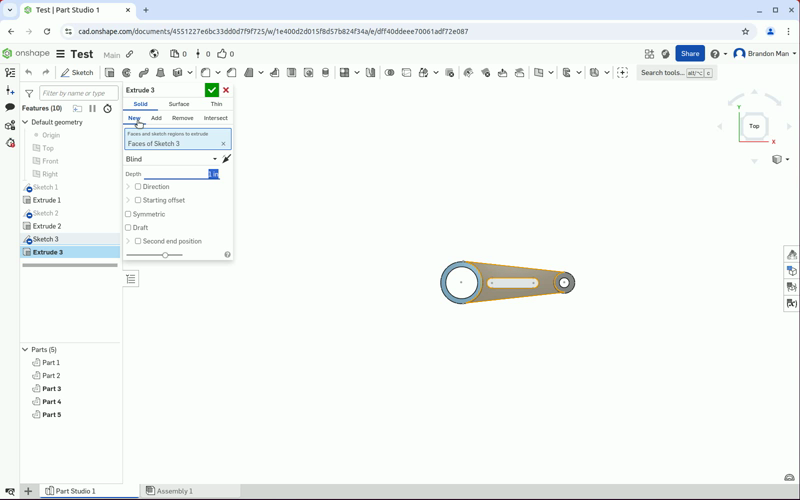
text(4.092)
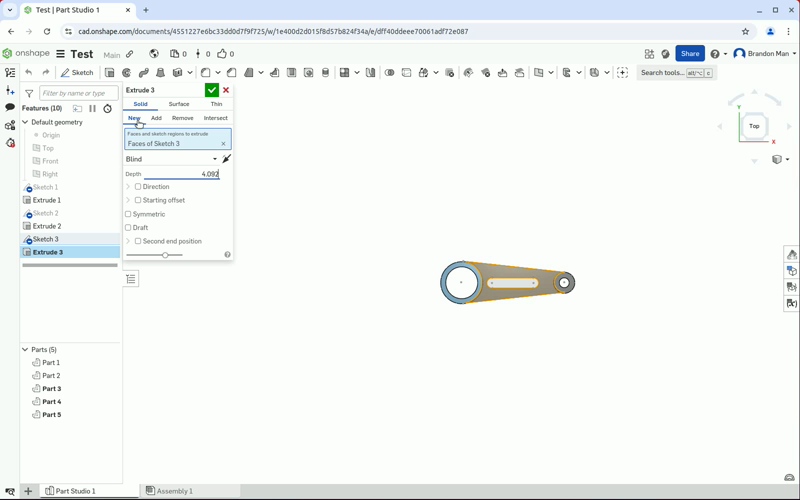
key(enter)
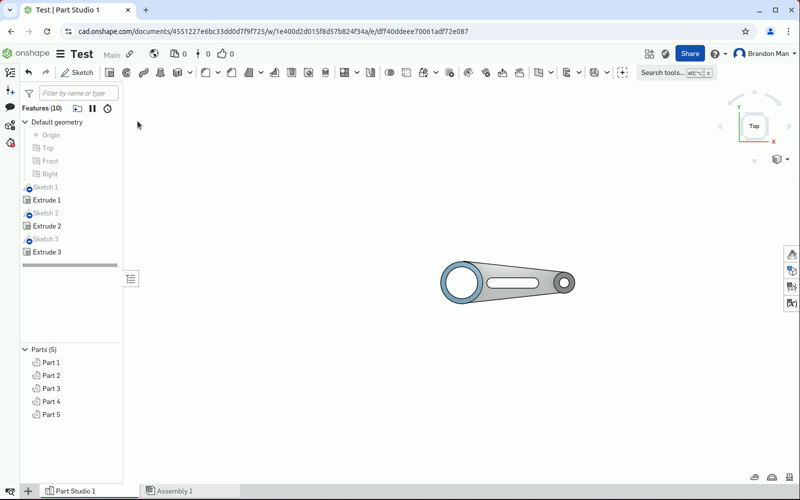
key(shift+h)
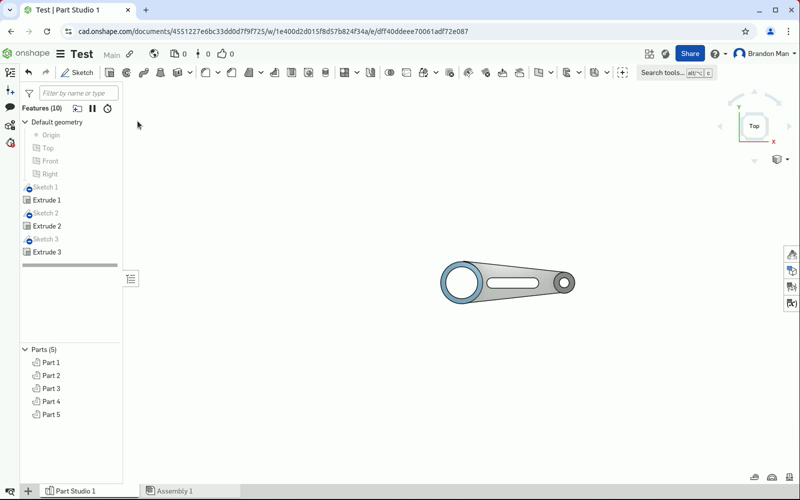
key(shift+h)
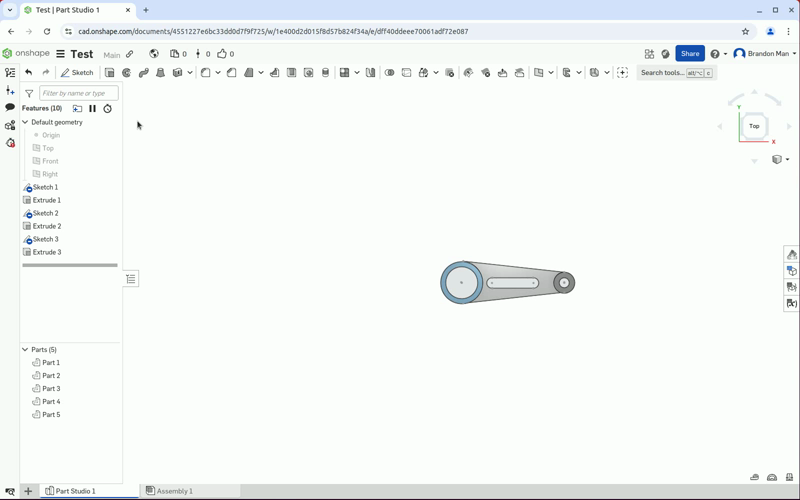
key(shift+7)
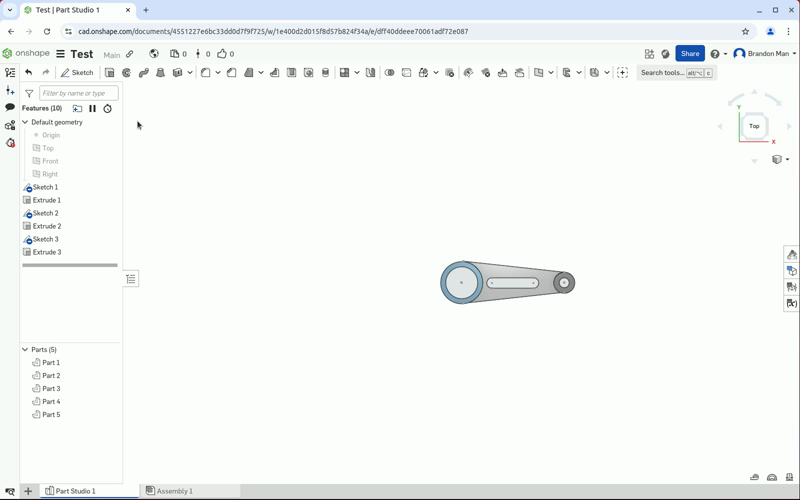
key(up, 3)
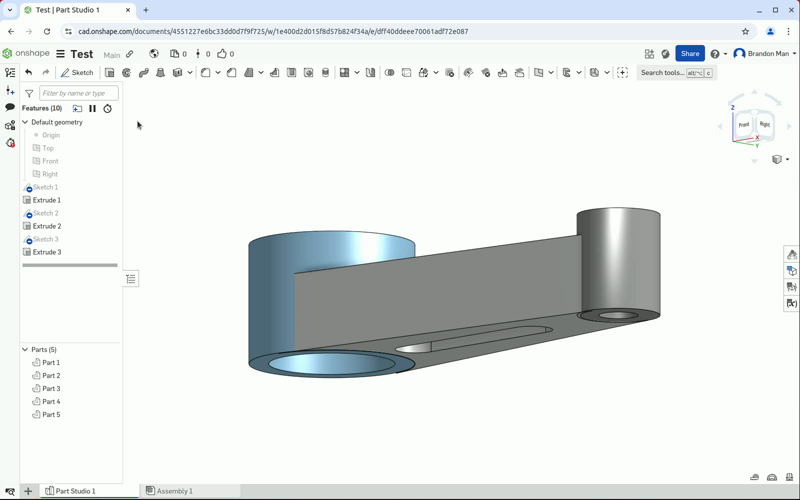
key(left, 3)
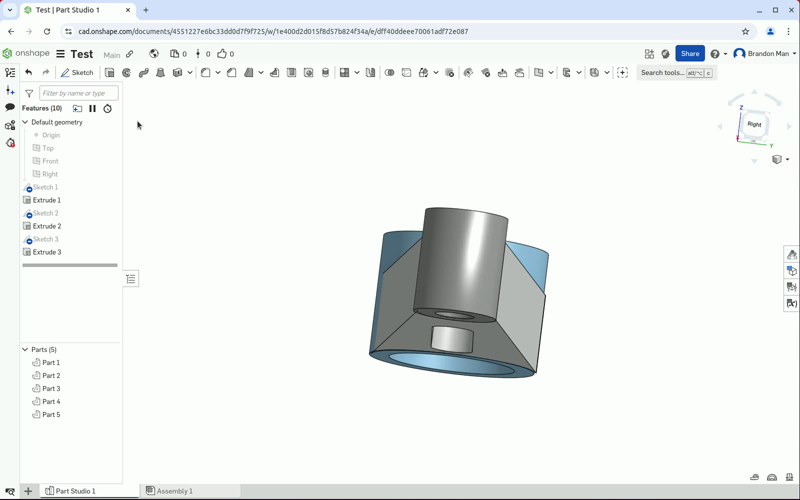
key(right, 3)
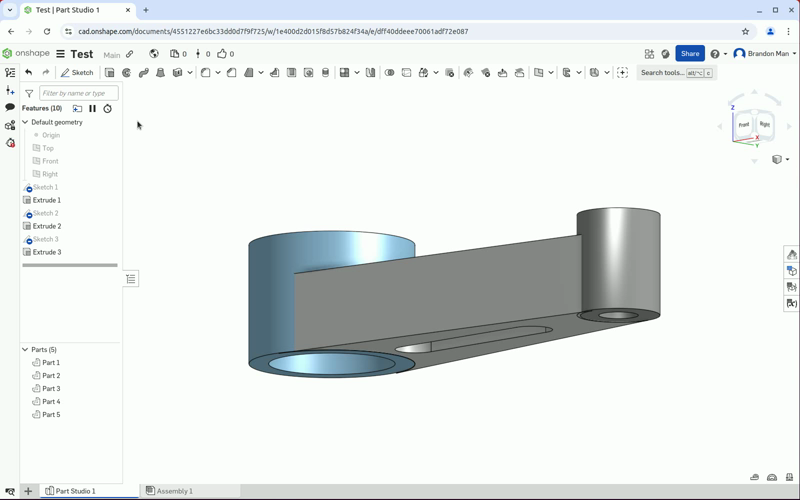
key(down, 3)
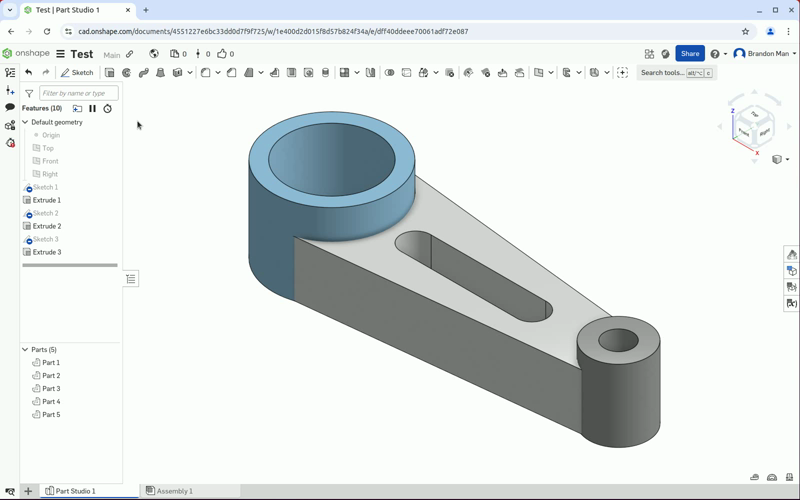
mouse_move(73, 189)
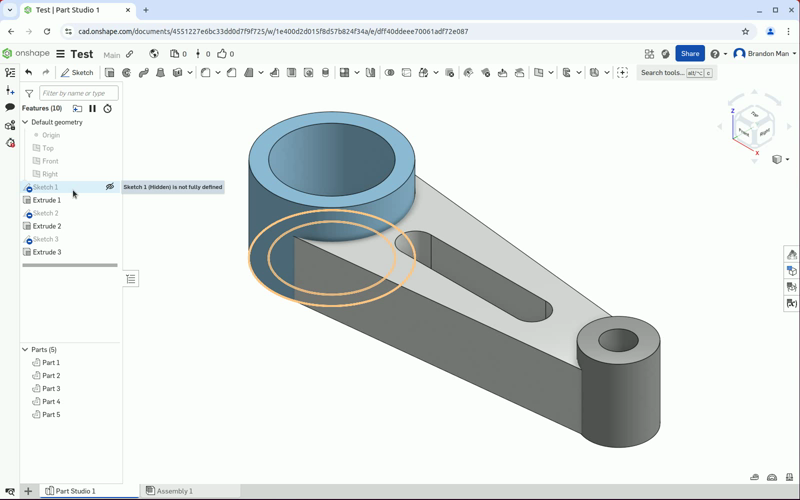
click(73, 189)